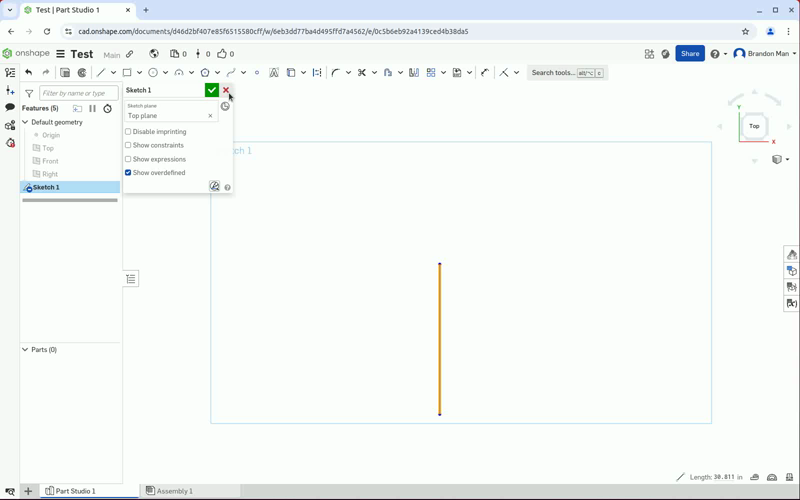
key(shift+h)
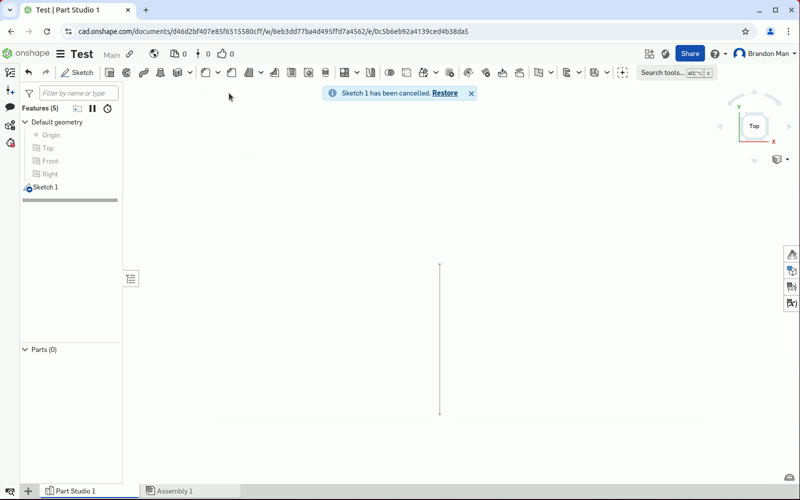
key(shift+s)
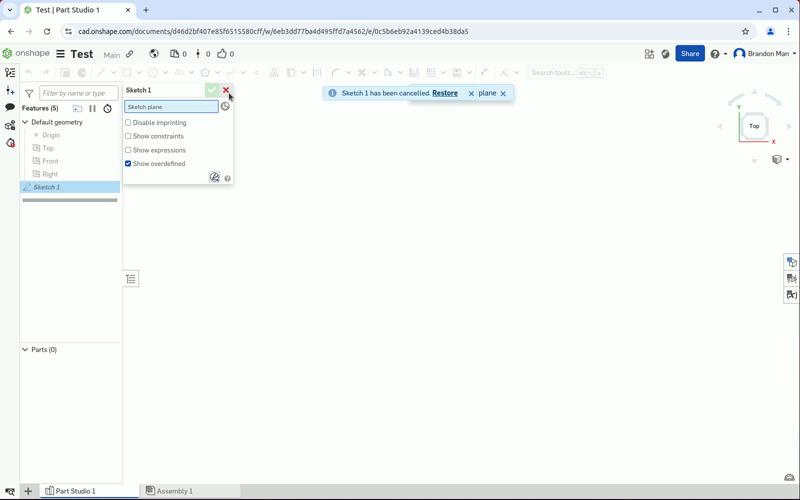
mouse_move(73, 150)
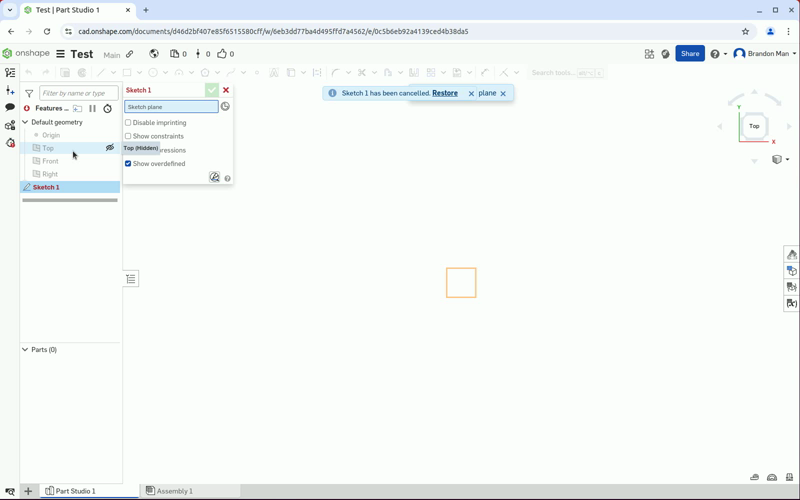
click(73, 150)
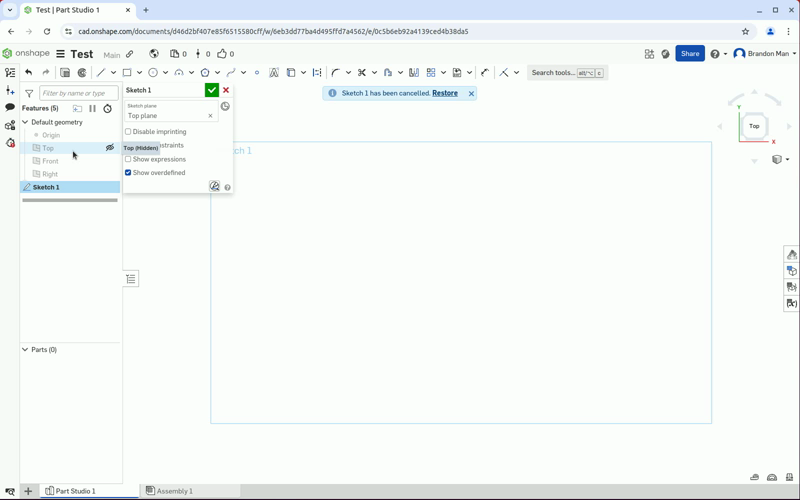
mouse_move(73, 352)
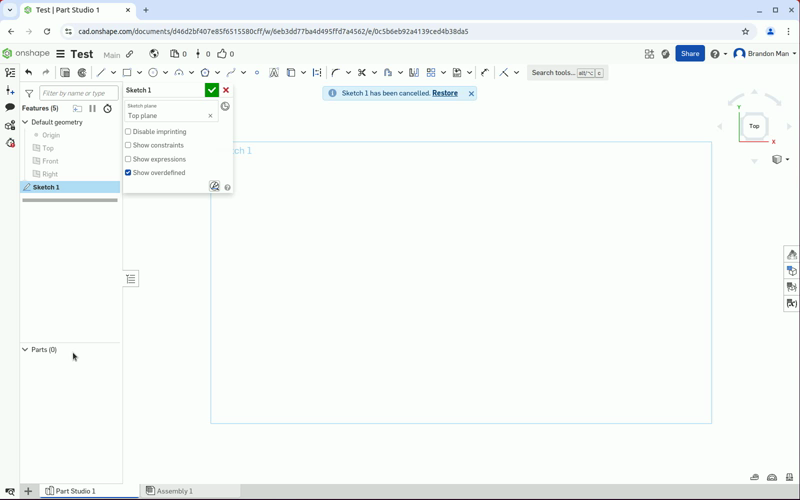
key(y)
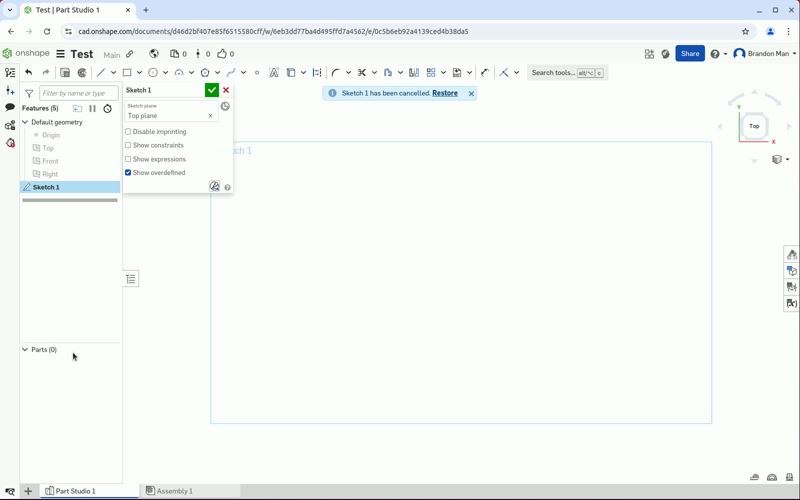
key(a)
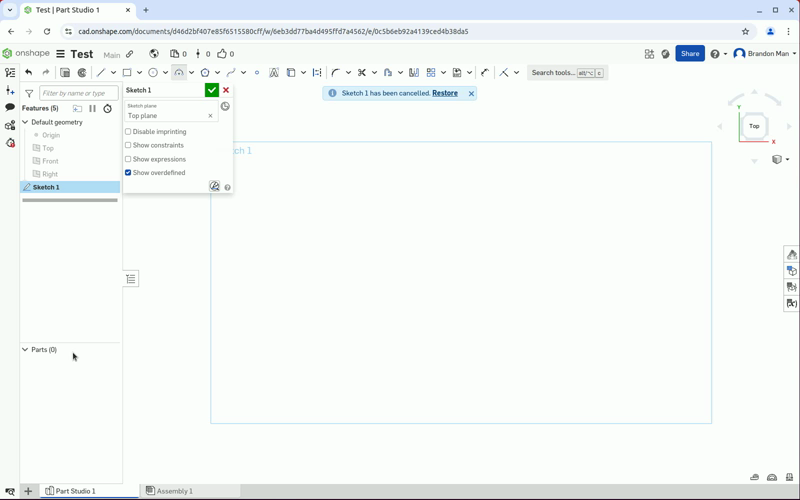
key_down(shift)
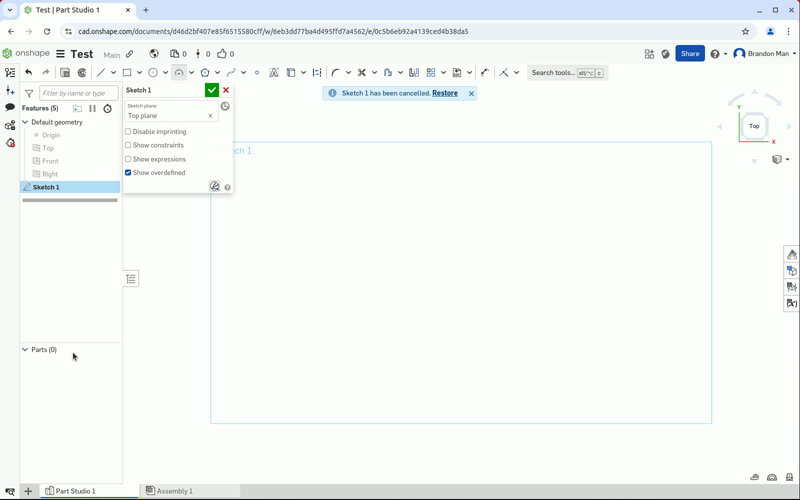
mouse_move(392, 366)
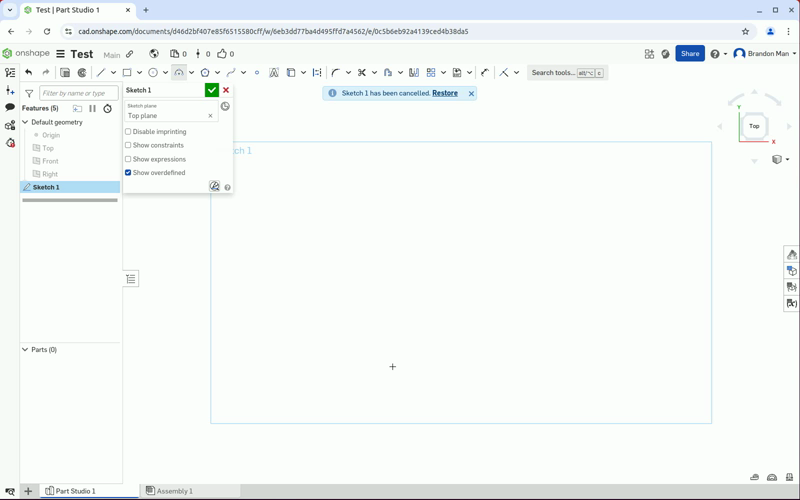
click(392, 366)
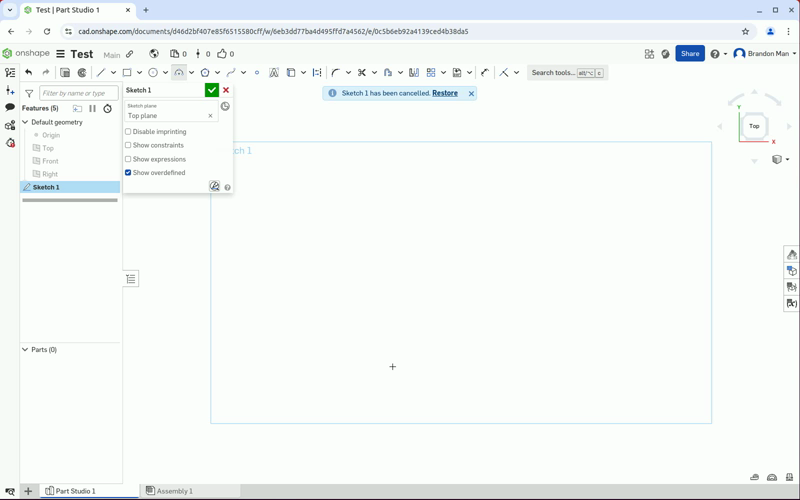
key_up(shift)
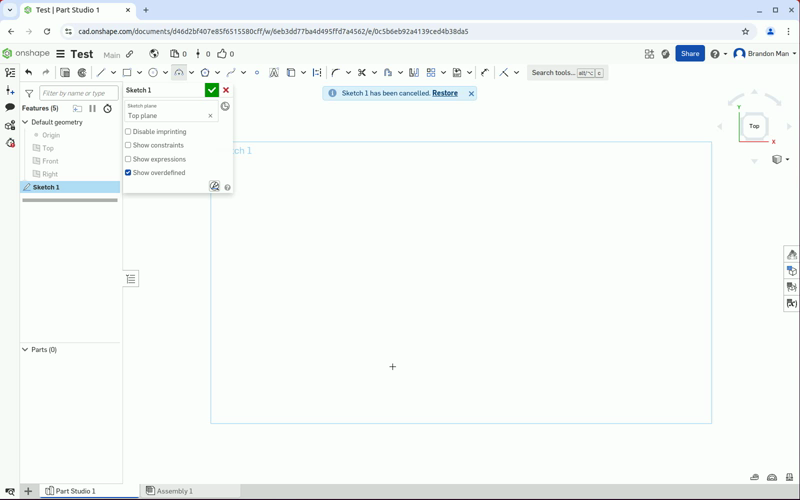
key_down(shift)
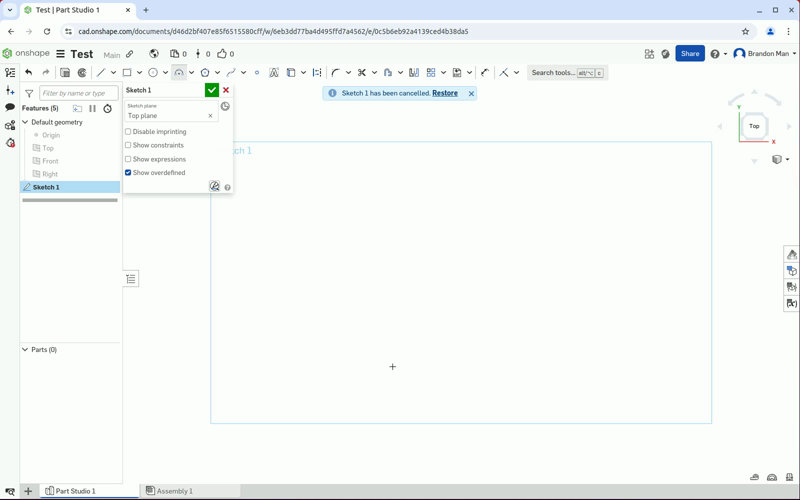
mouse_move(392, 276)
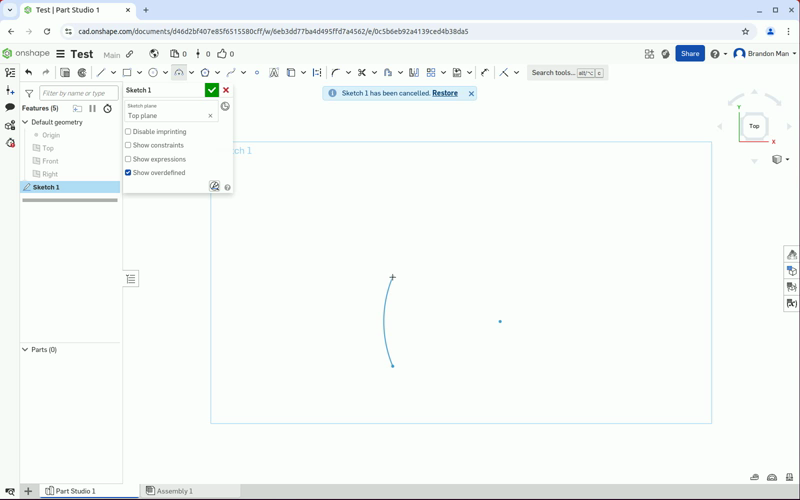
click(392, 276)
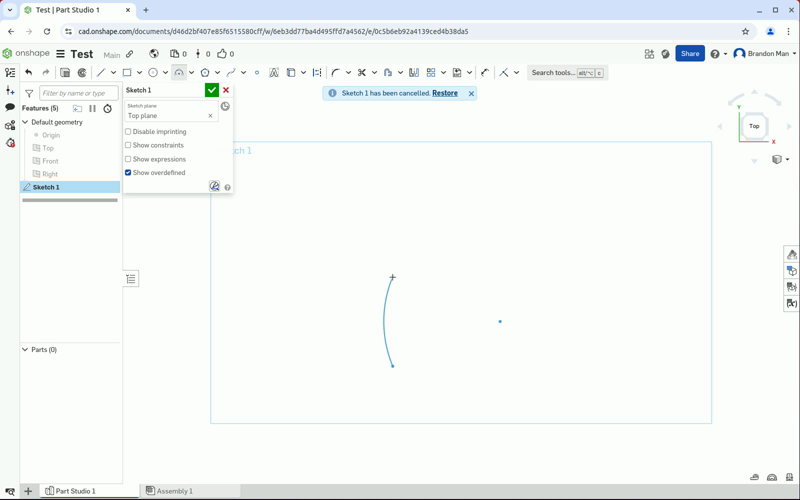
mouse_move(437, 321)
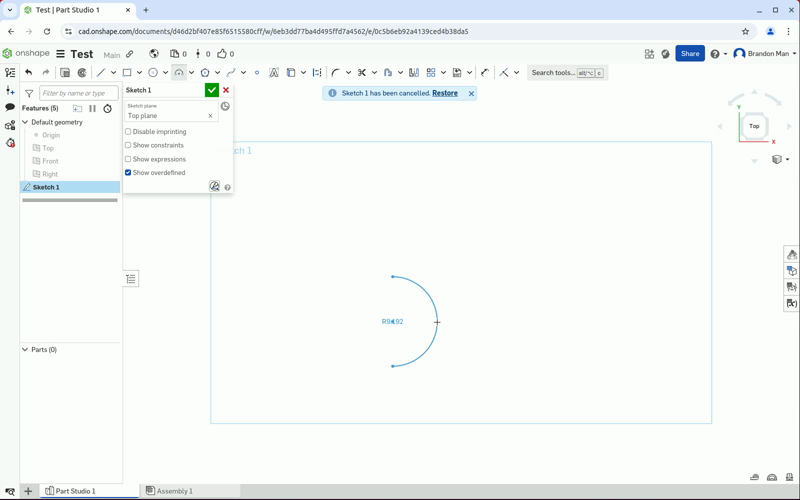
click(437, 321)
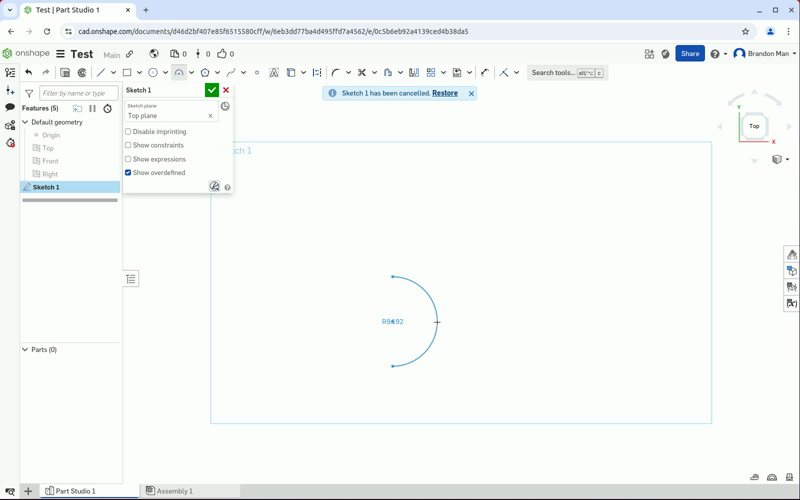
key_up(shift)
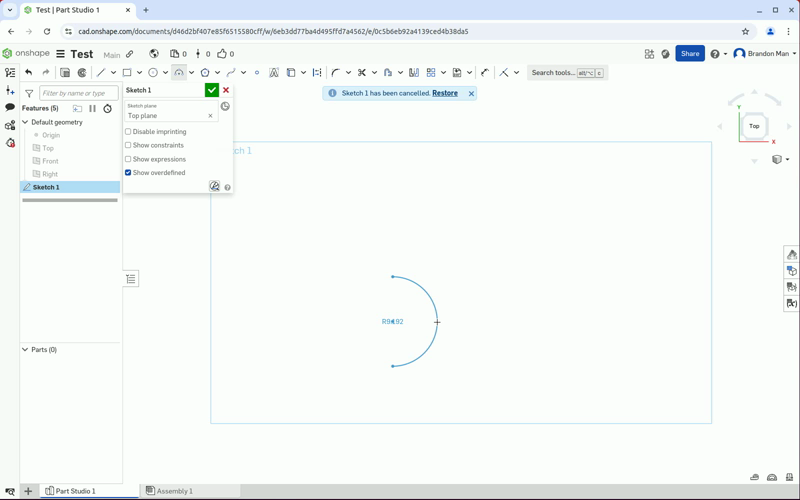
key(esc)
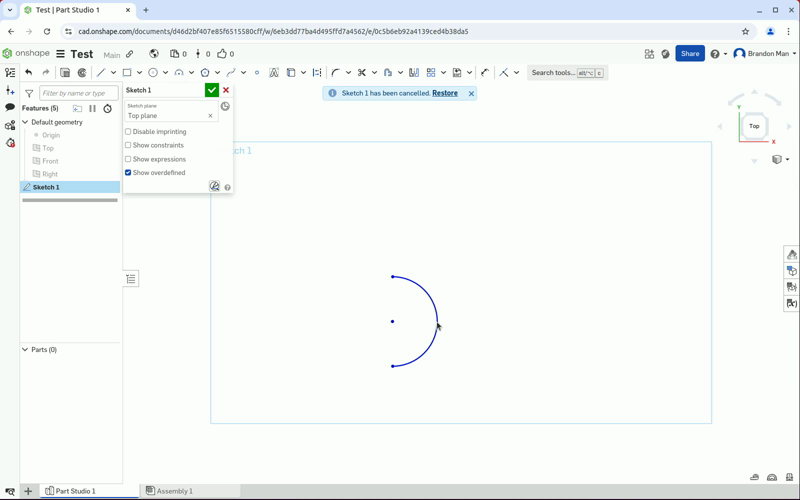
key(l)
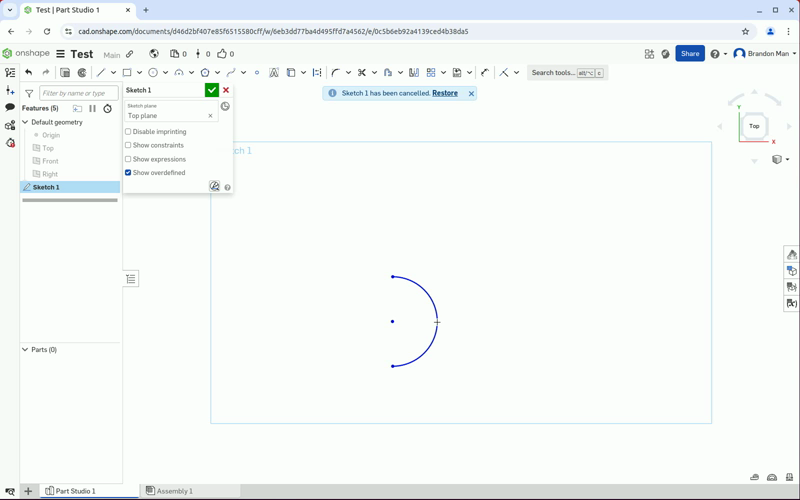
mouse_move(392, 276)
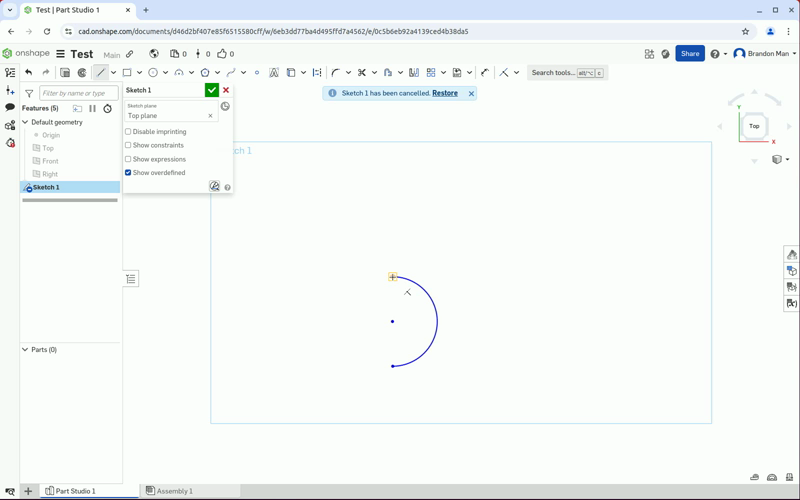
click(392, 276)
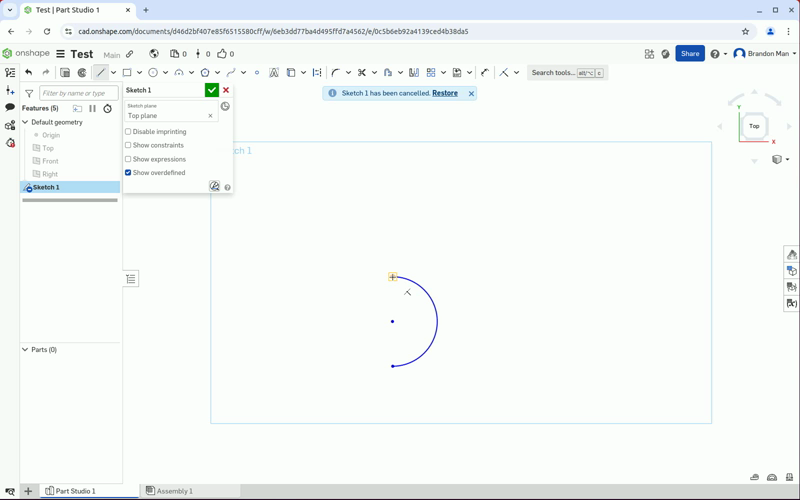
key_down(shift)
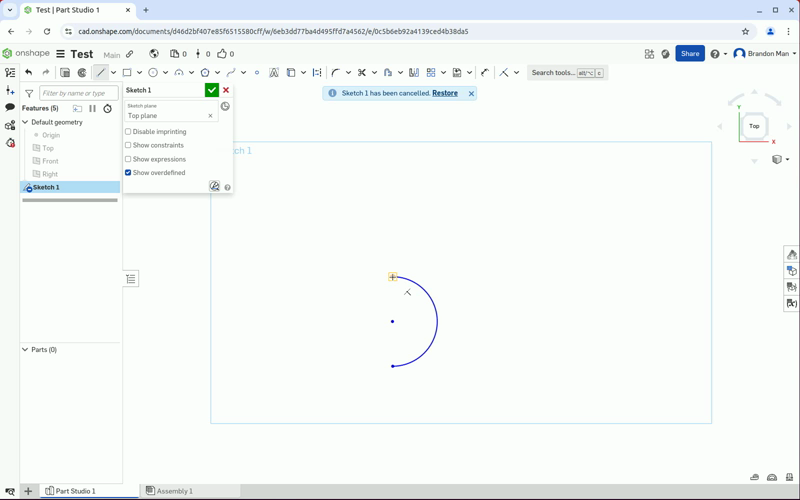
mouse_move(422, 276)
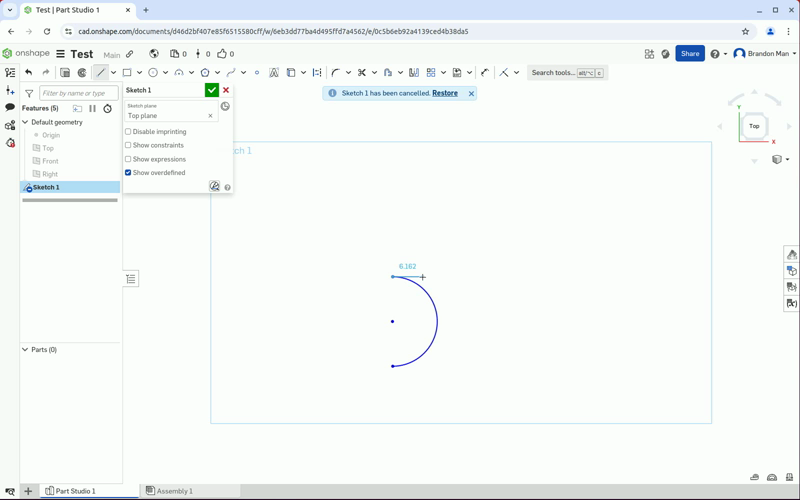
mouse_move(392, 299)
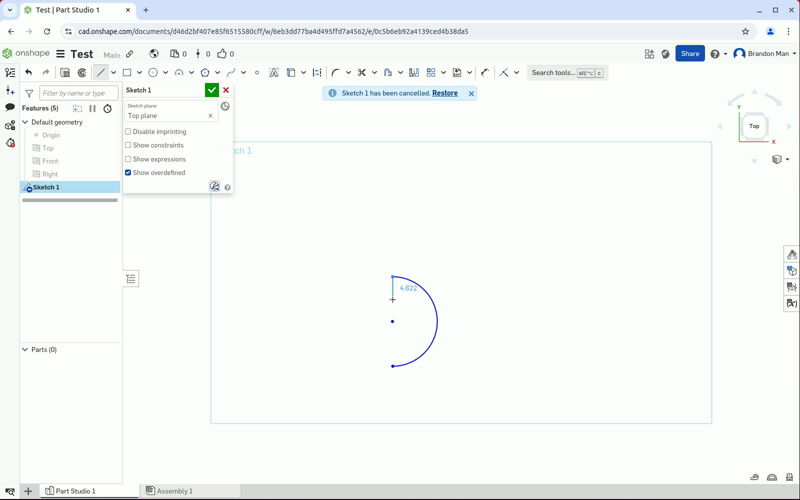
click(392, 299)
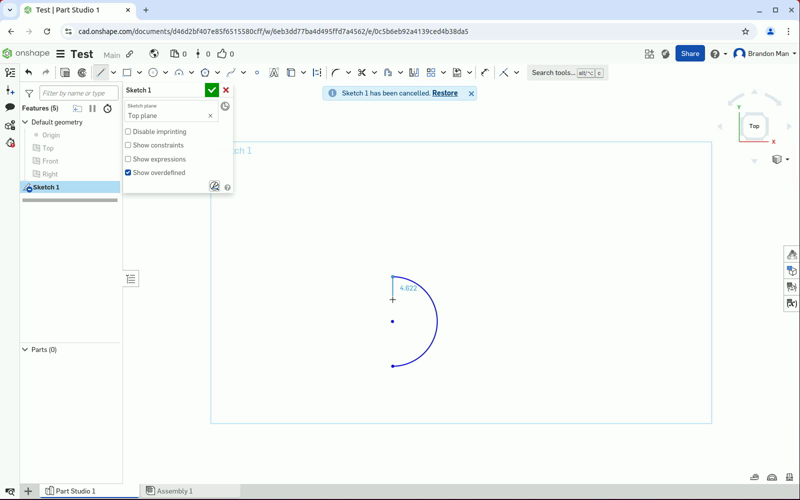
key_up(shift)
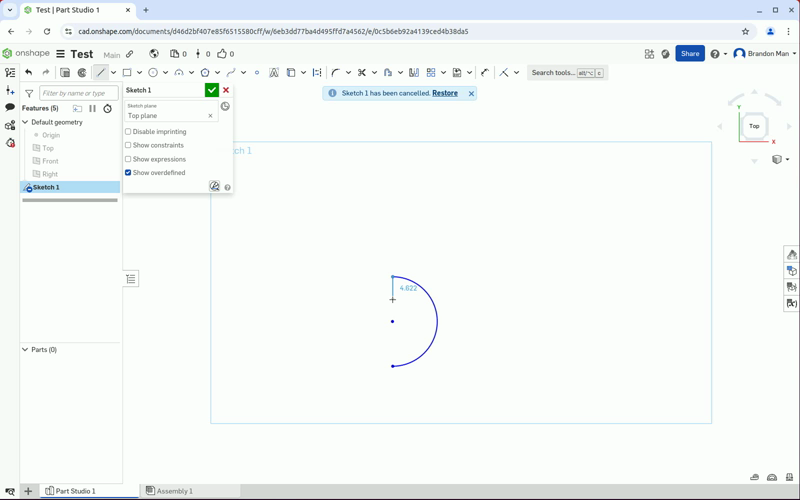
key(esc)
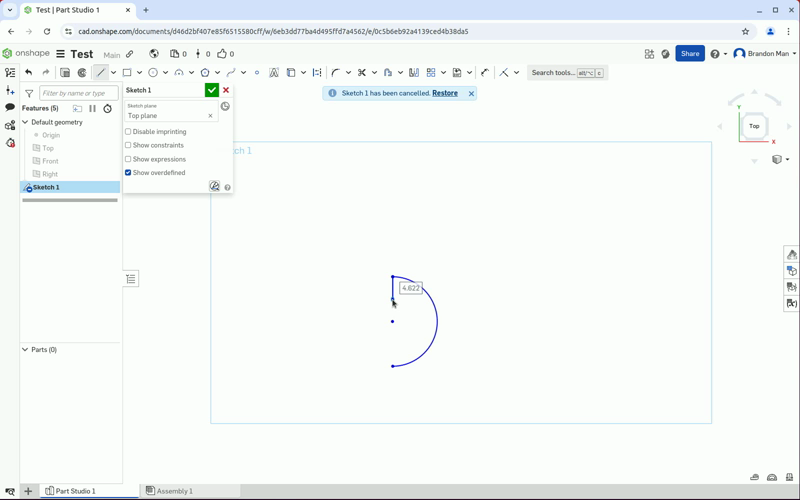
key(a)
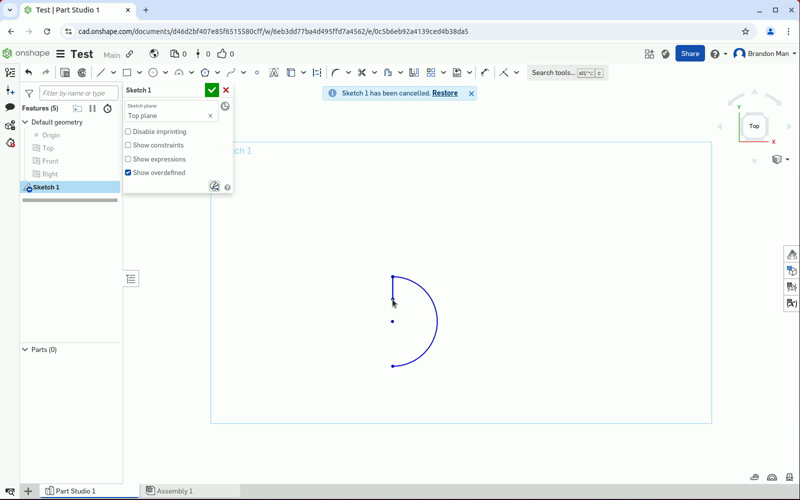
mouse_move(392, 299)
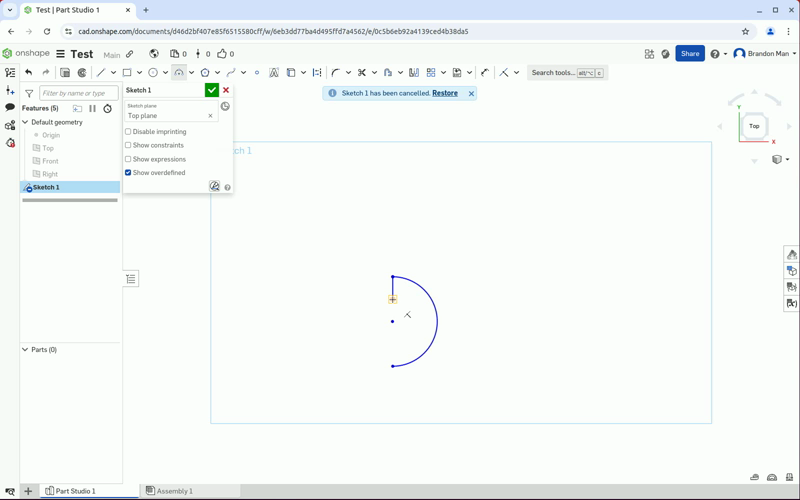
click(392, 299)
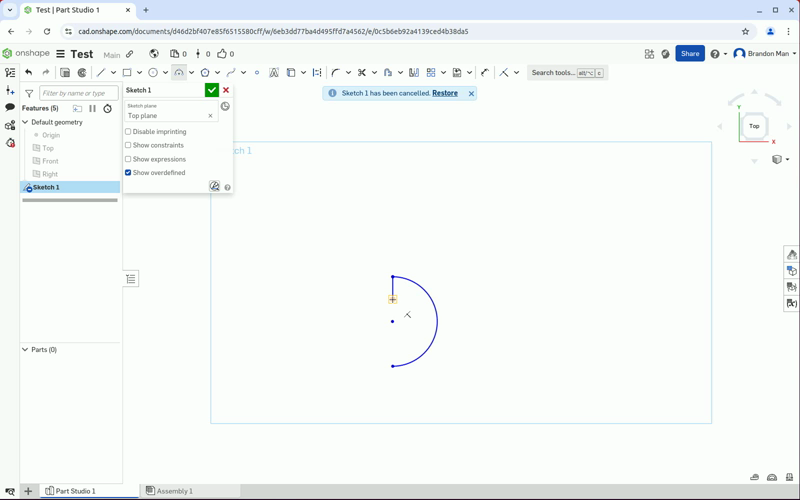
key_down(shift)
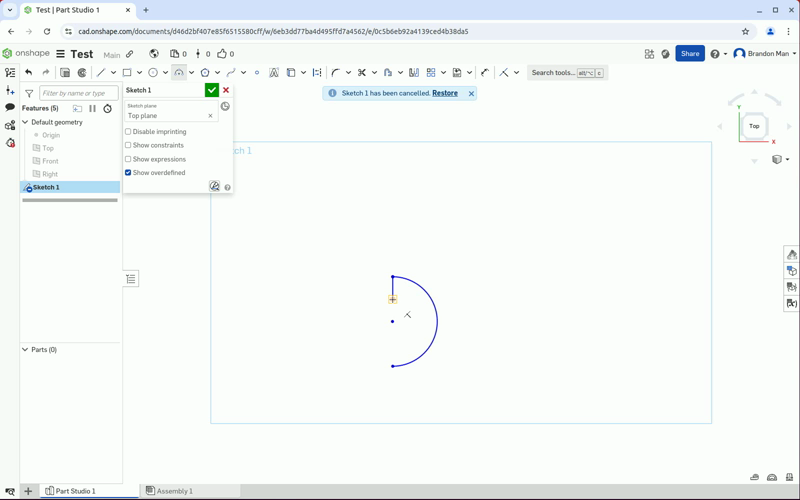
mouse_move(392, 343)
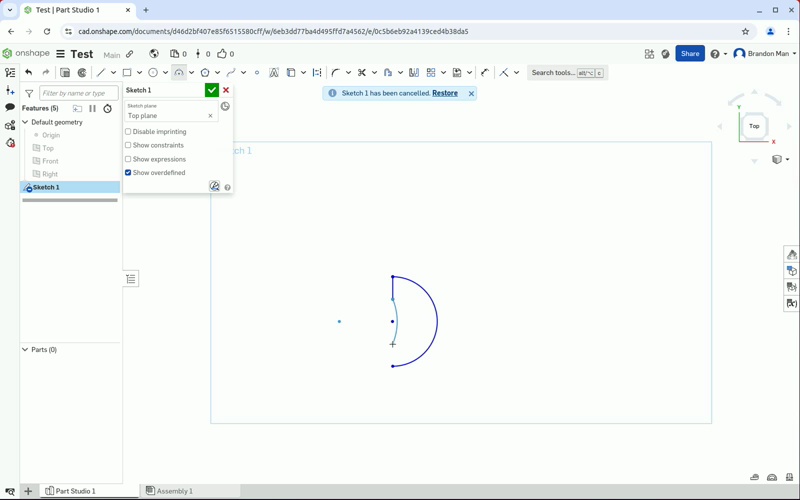
click(392, 343)
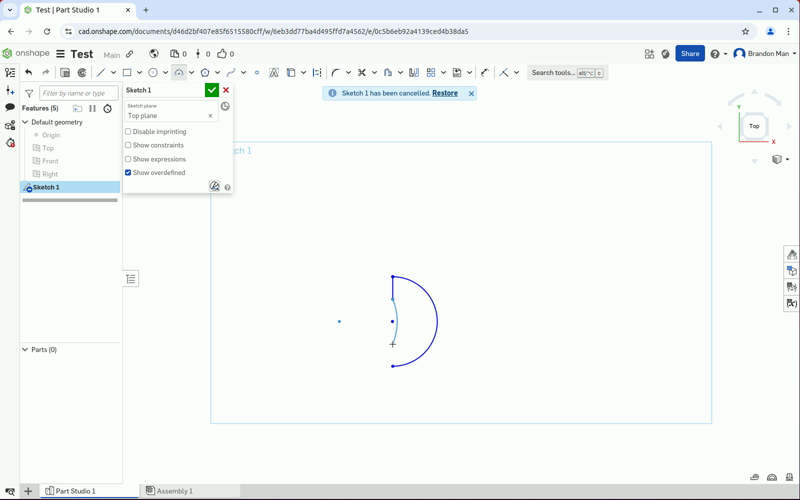
mouse_move(414, 321)
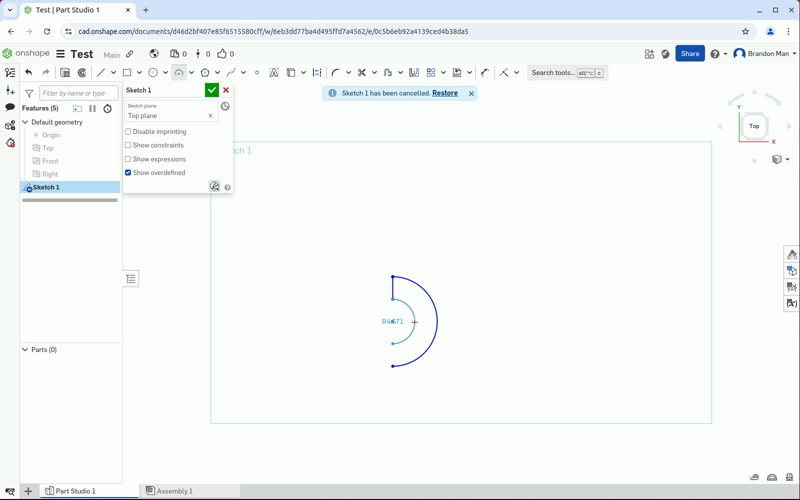
click(414, 321)
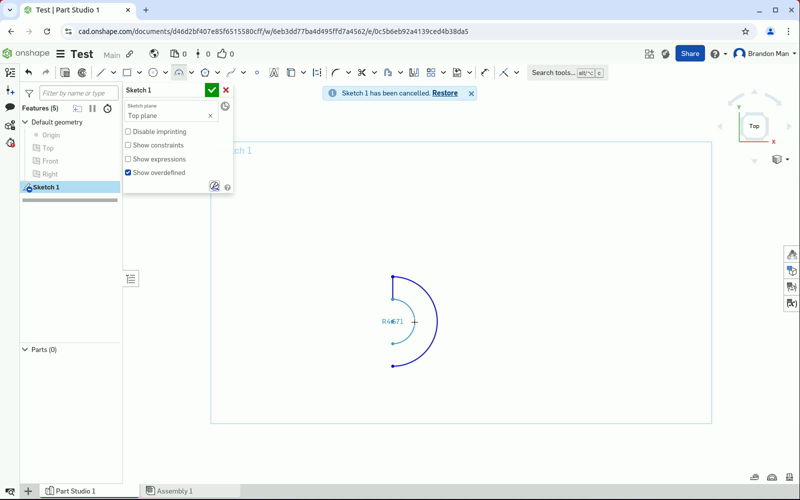
key_up(shift)
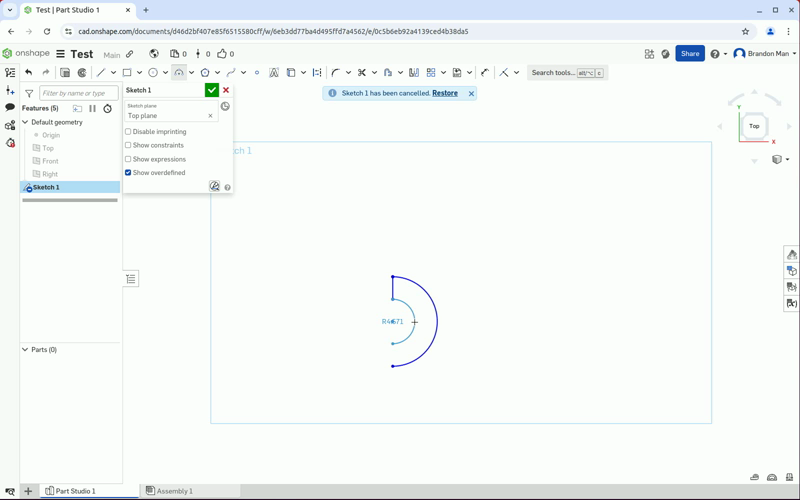
key(esc)
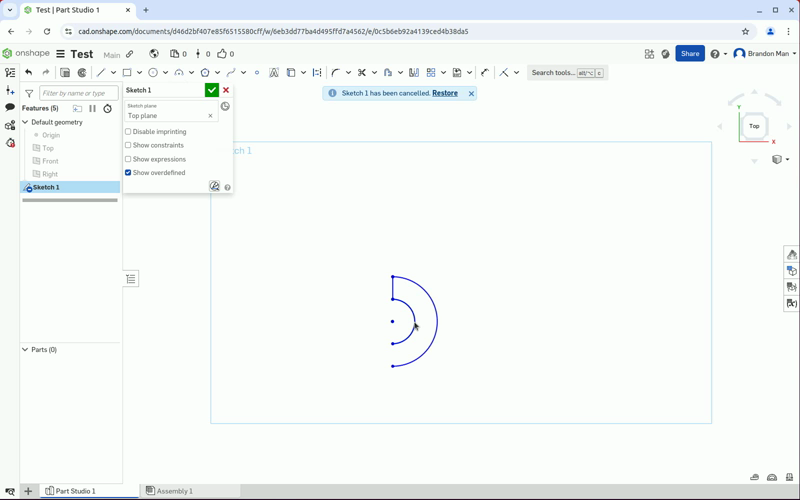
key(l)
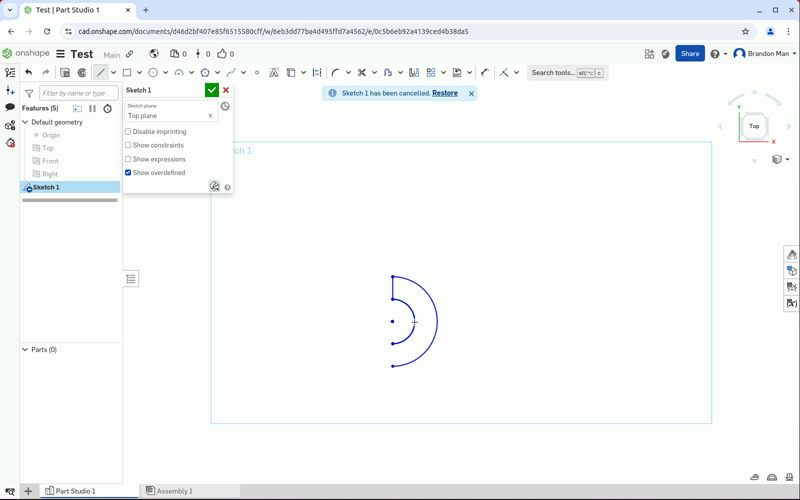
mouse_move(392, 343)
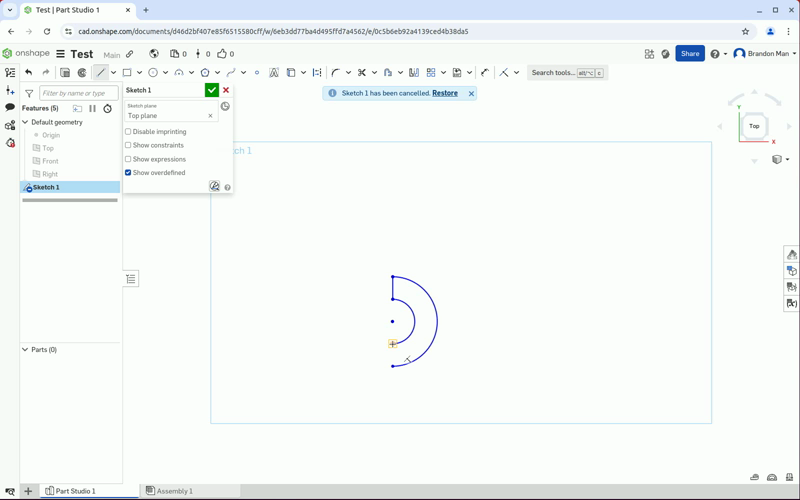
click(392, 343)
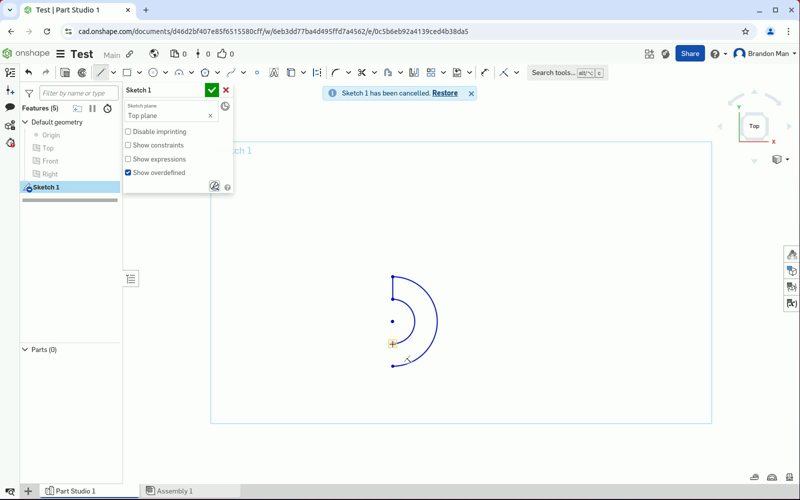
mouse_move(422, 343)
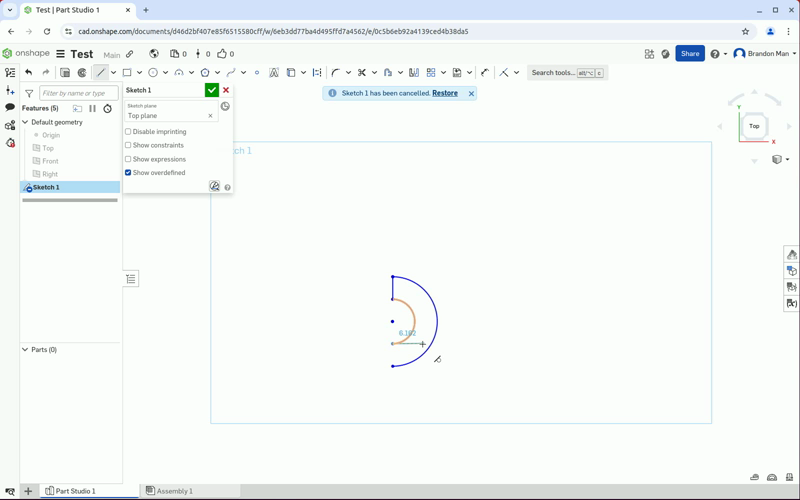
key_down(shift)
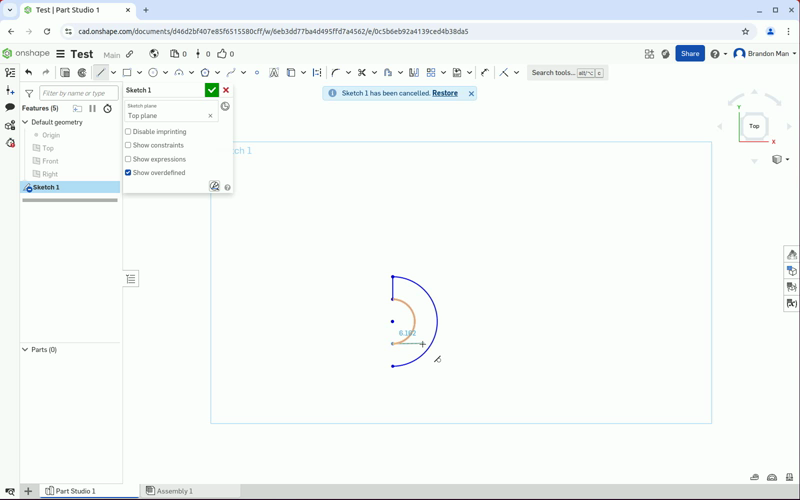
mouse_move(392, 366)
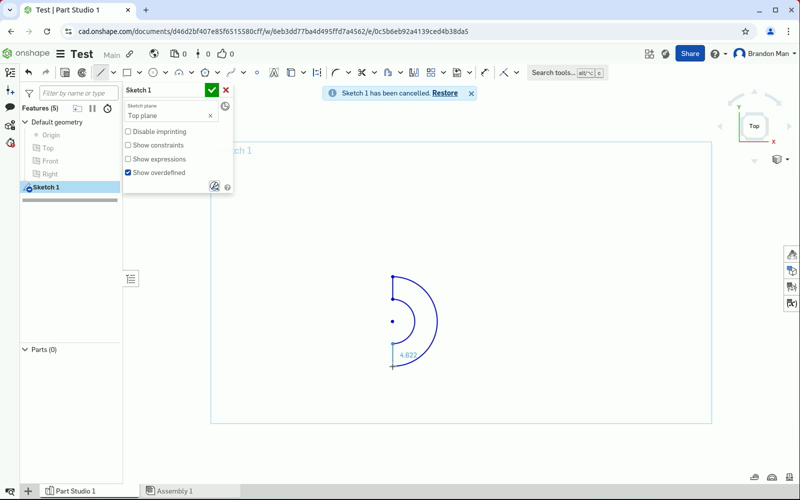
key_up(shift)
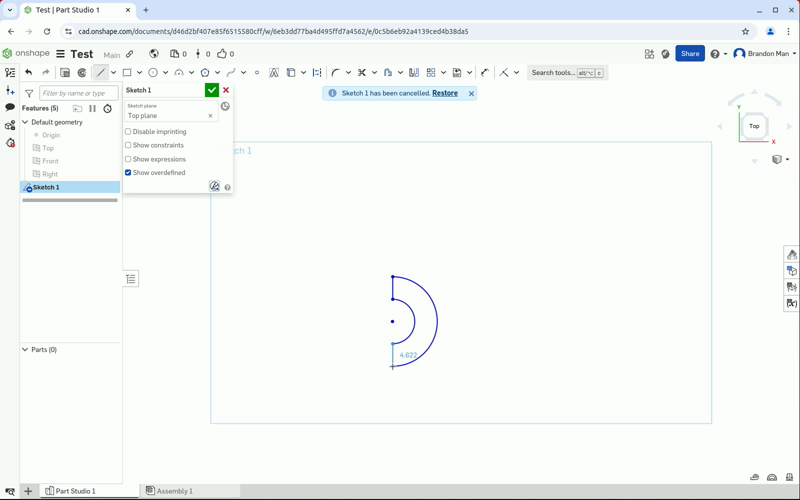
click(392, 366)
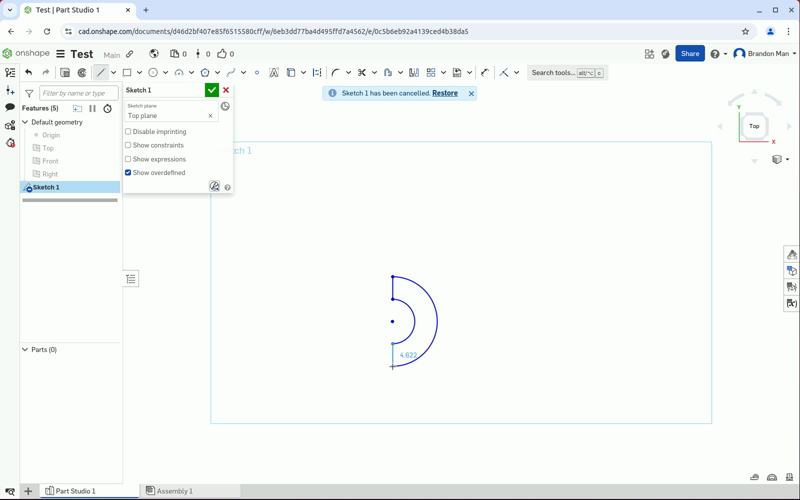
key(esc)
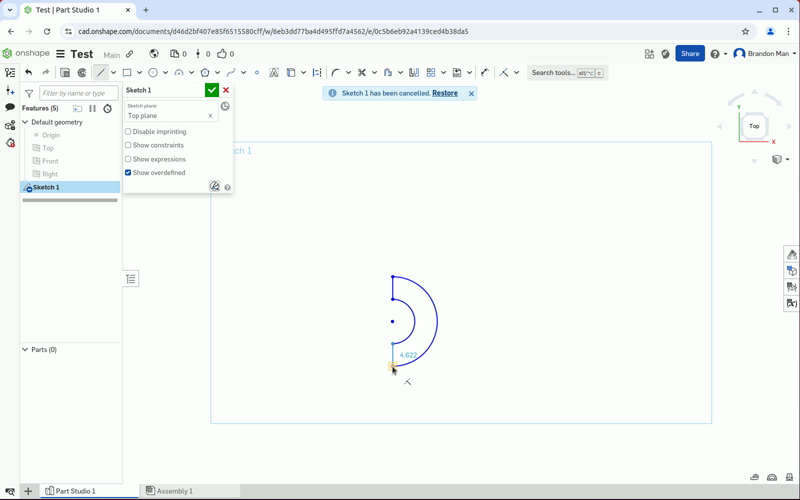
mouse_move(416, 296)
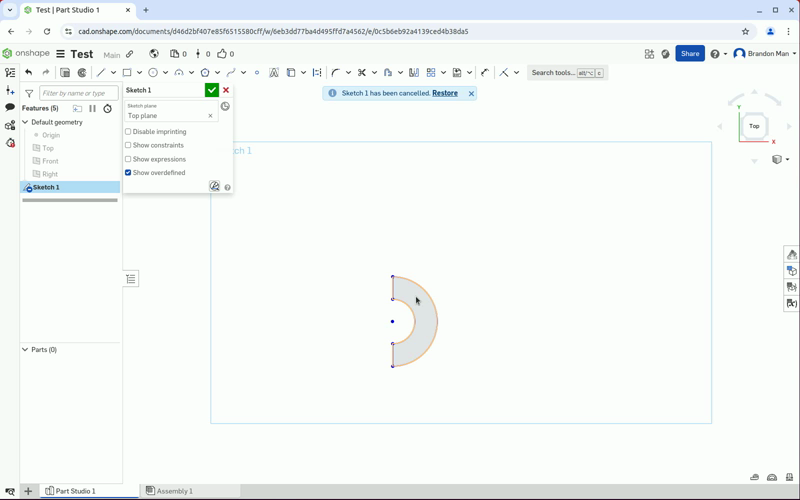
scroll(6)
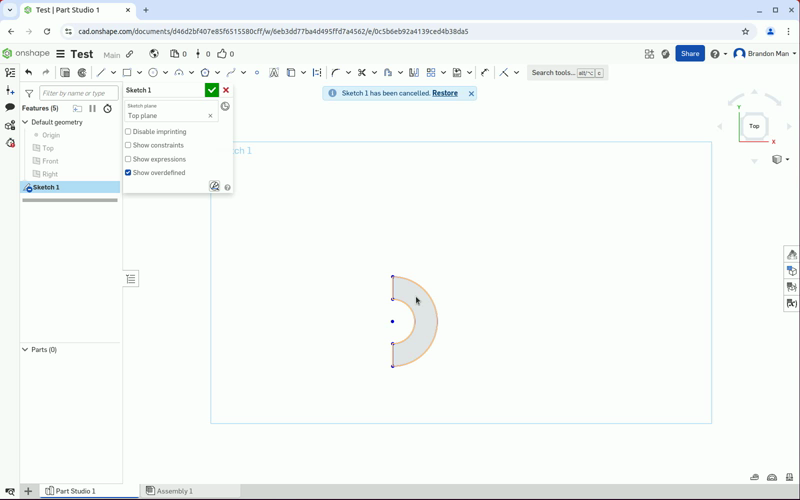
scroll(6)
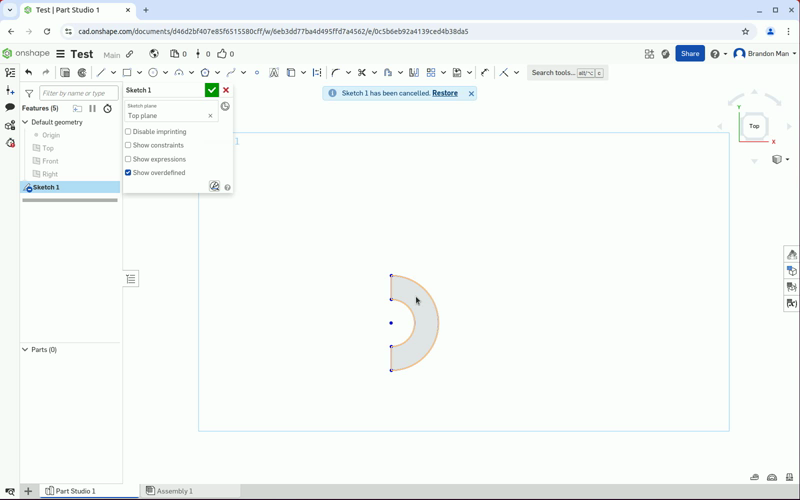
scroll(6)
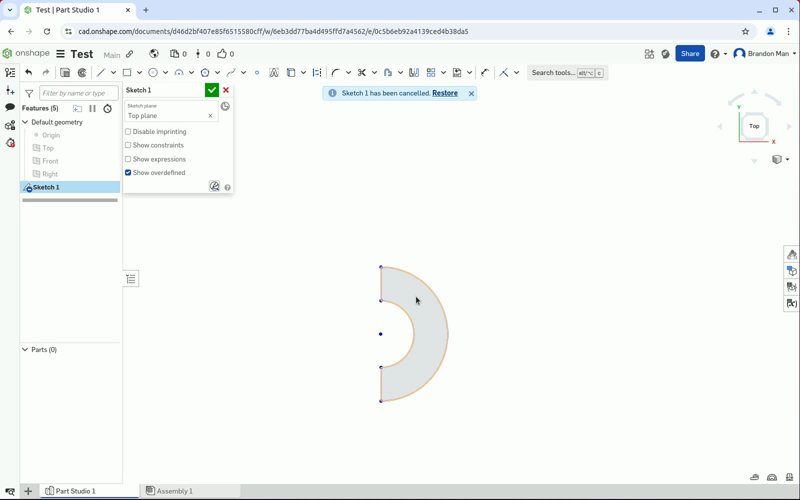
scroll(6)
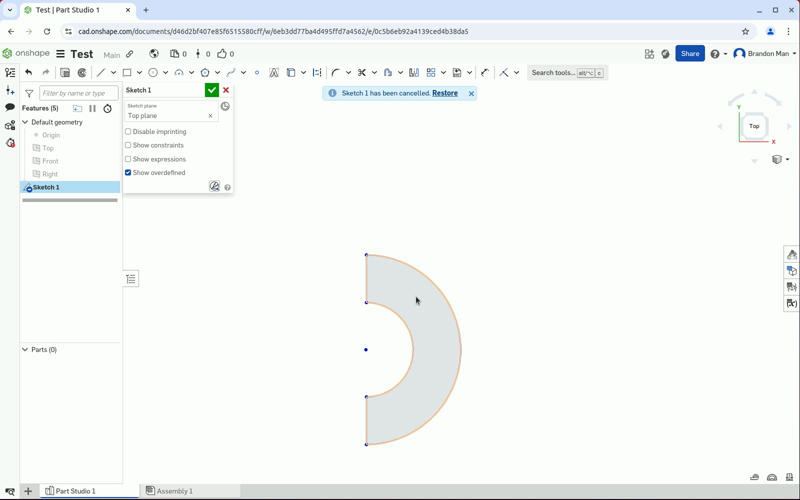
scroll(6)
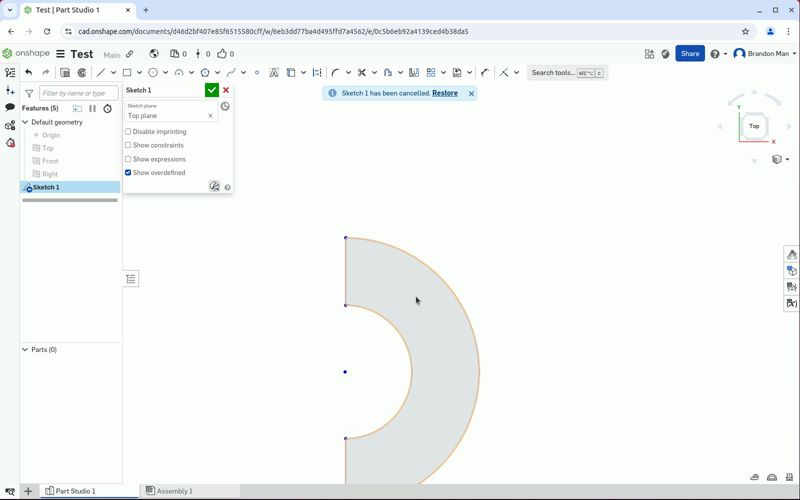
scroll(6)
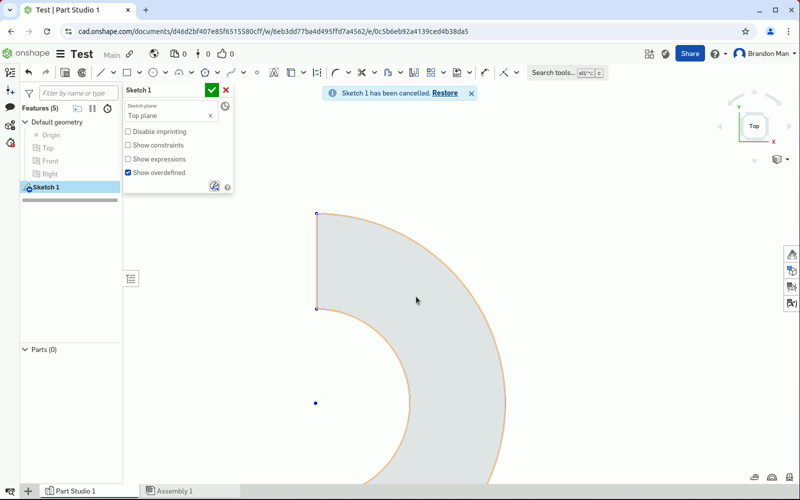
scroll(6)
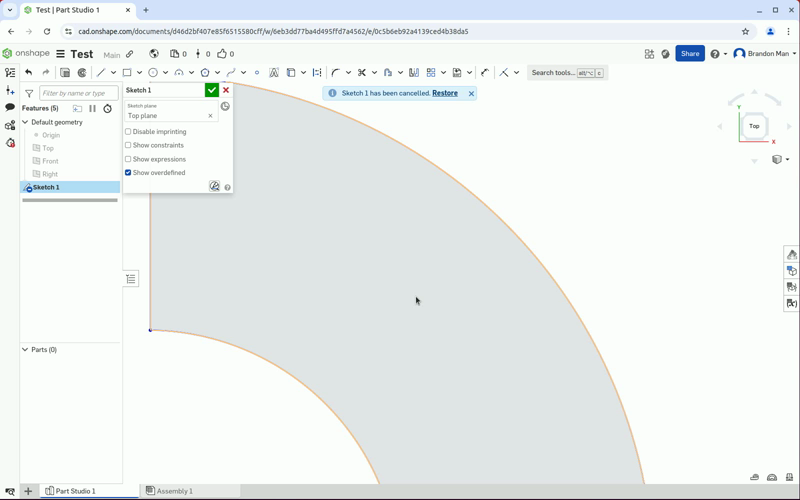
click(416, 296)
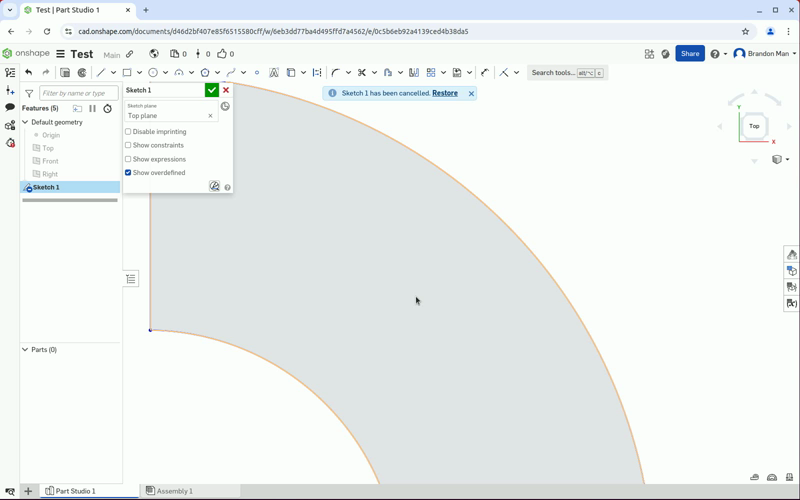
scroll(-6)
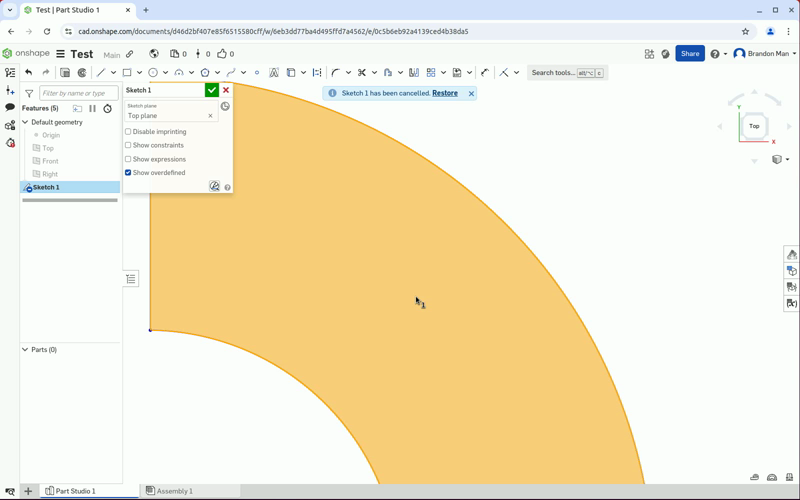
scroll(-6)
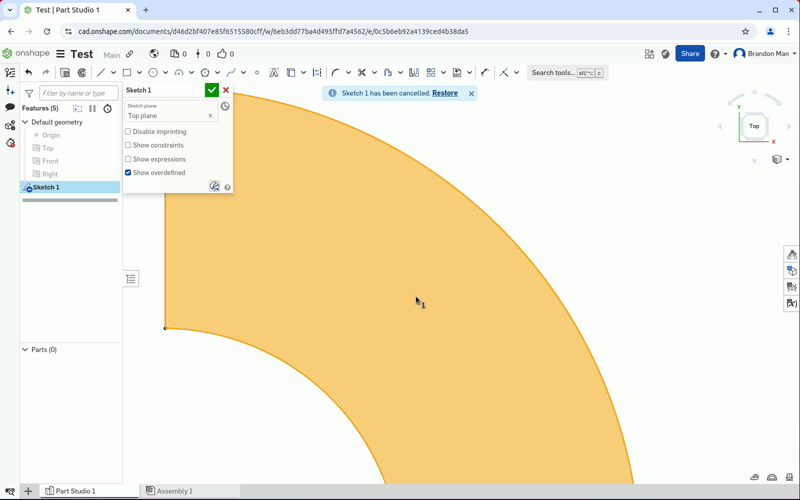
scroll(-6)
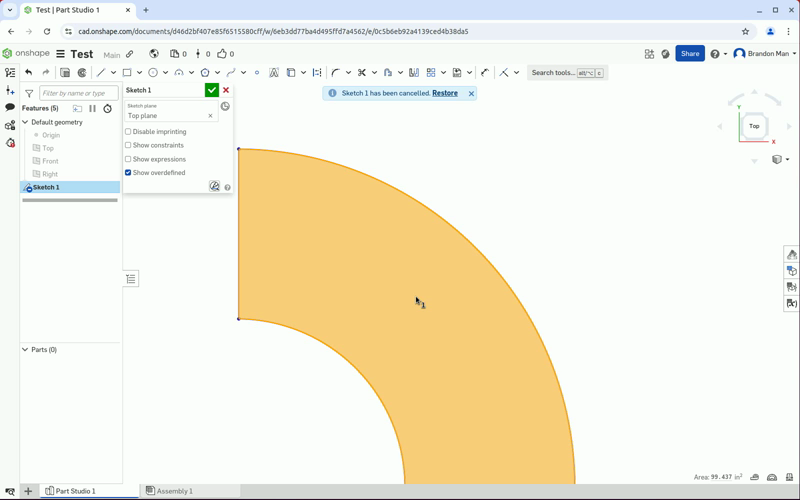
scroll(-6)
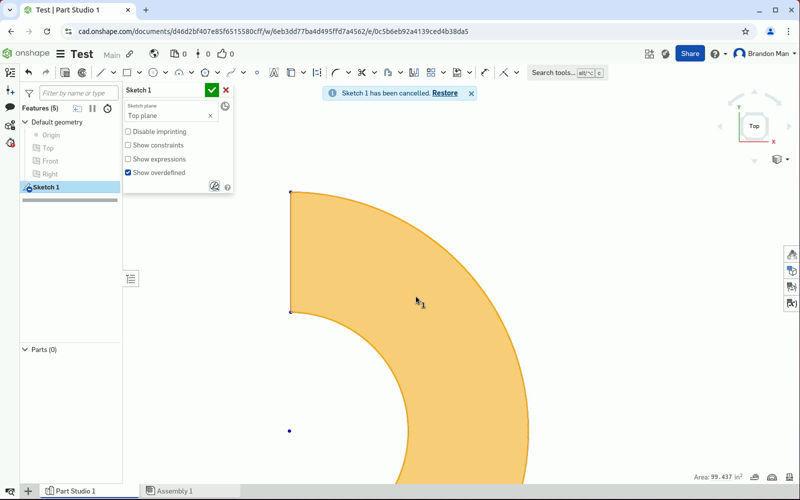
scroll(-6)
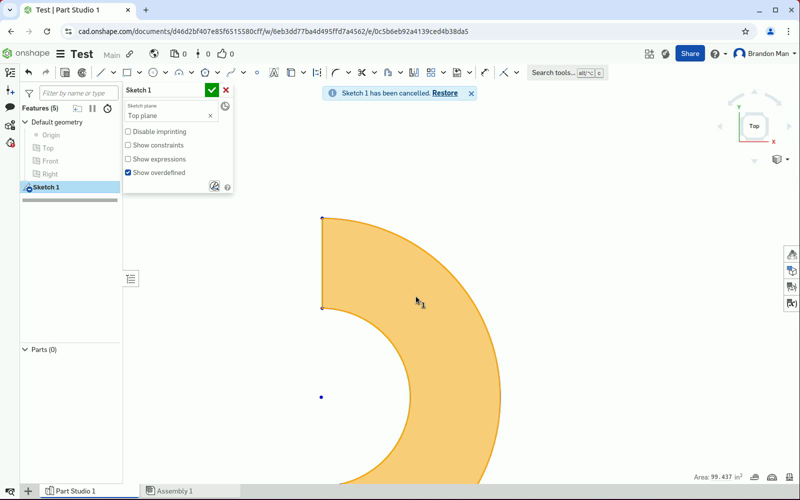
scroll(-6)
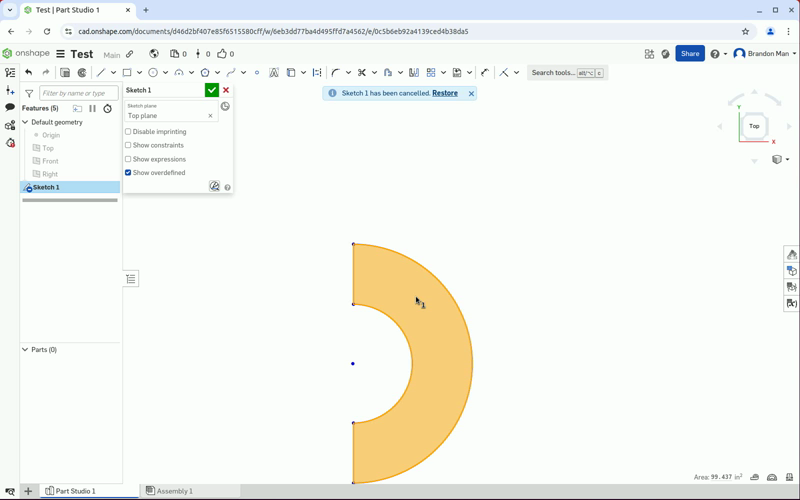
scroll(-6)
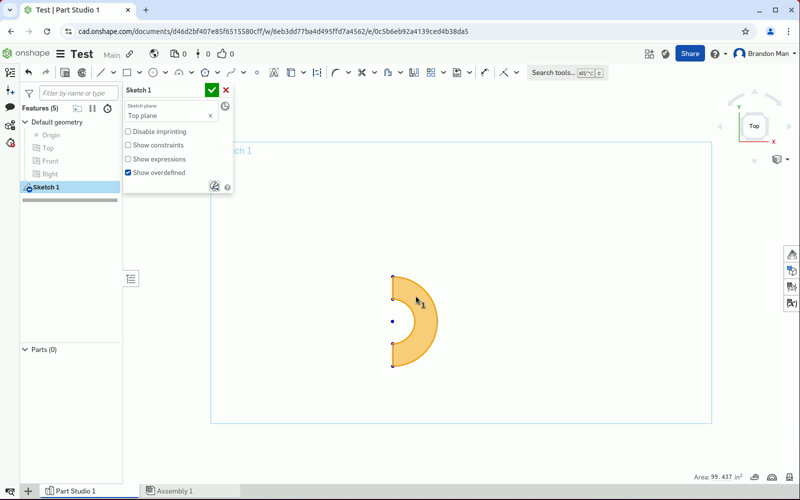
mouse_move(73, 352)
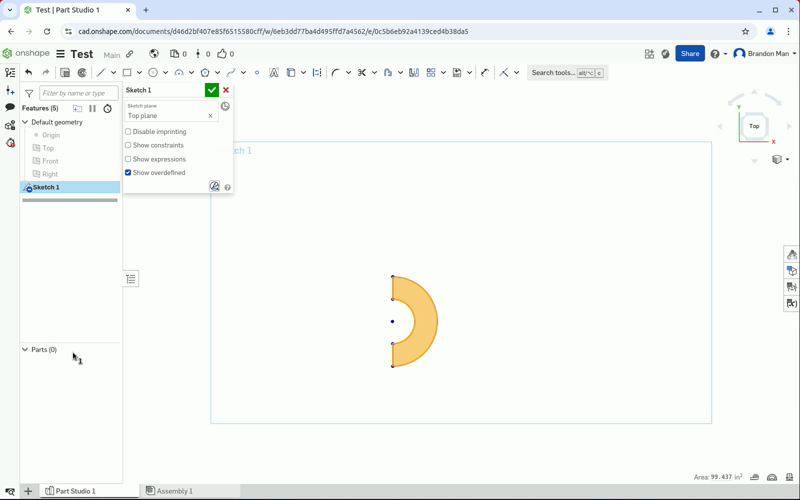
key(shift+y)
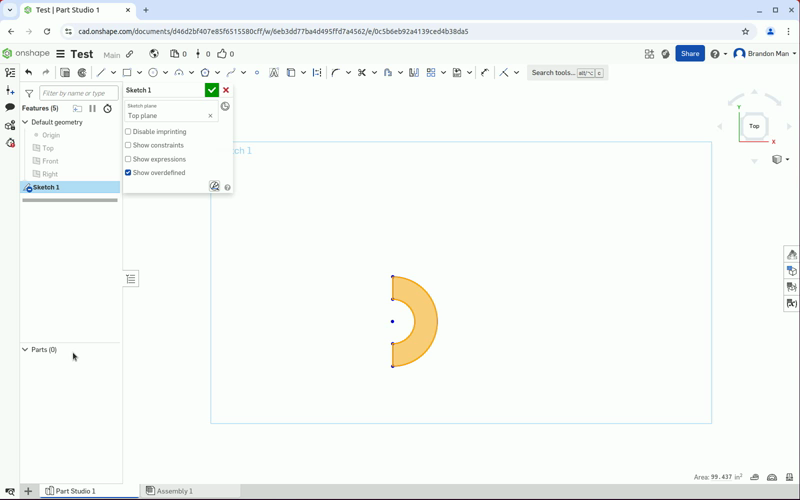
key(shift+e)
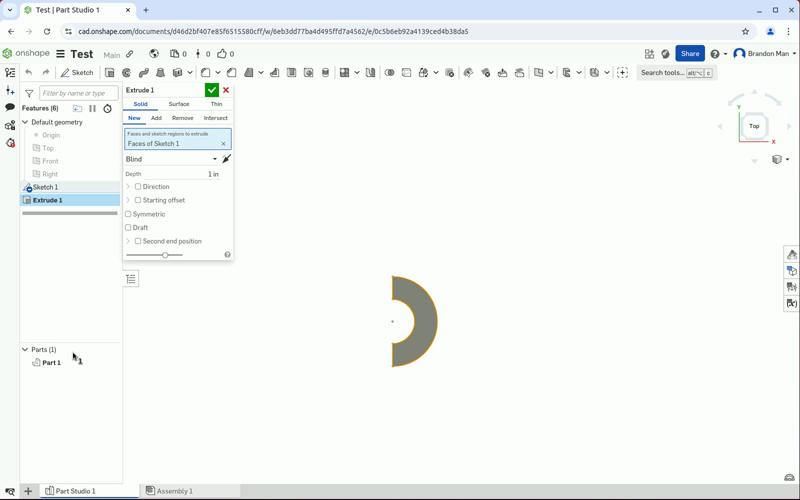
mouse_move(143, 106)
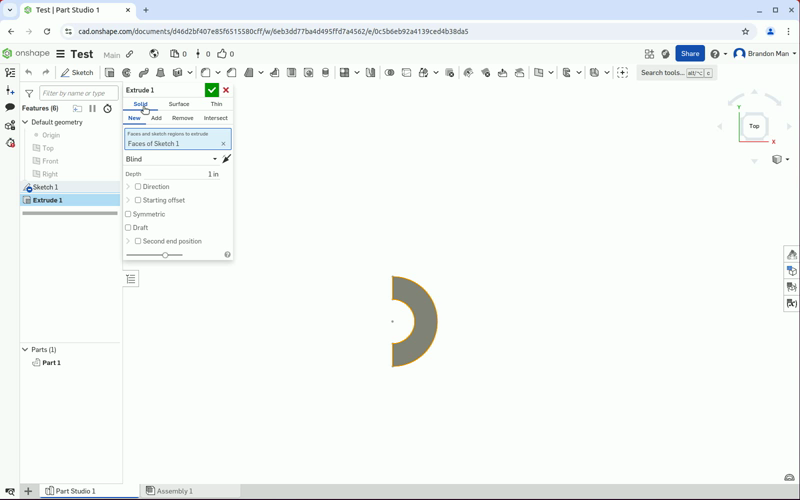
click(143, 106)
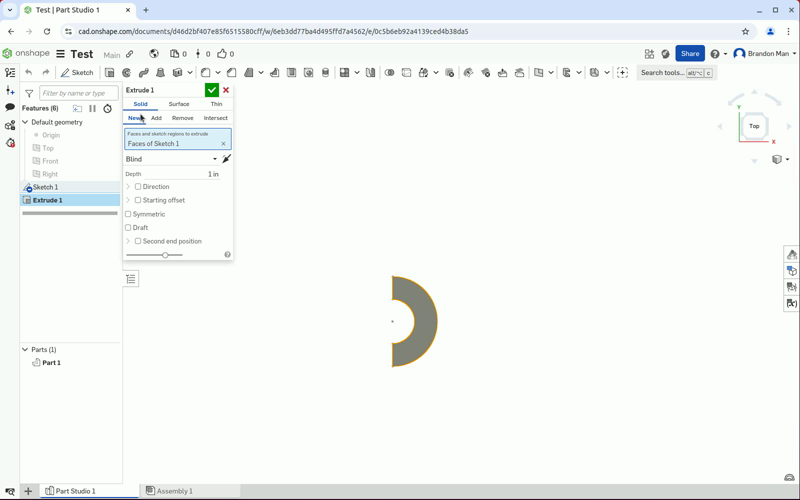
mouse_move(137, 120)
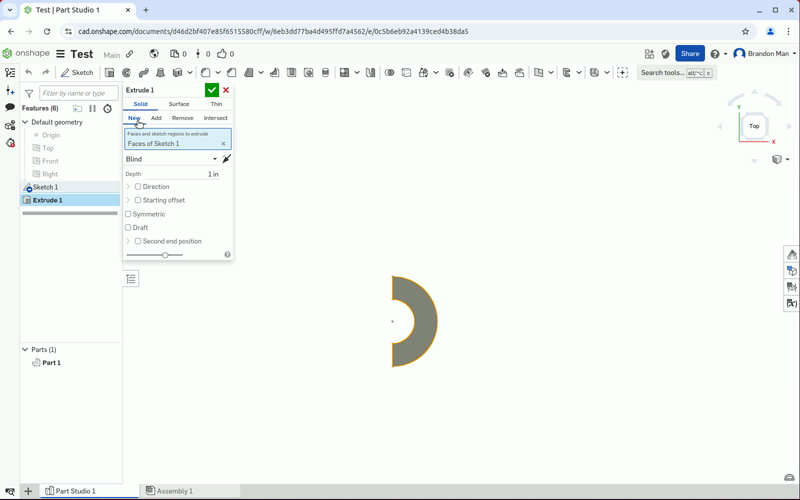
click(137, 120)
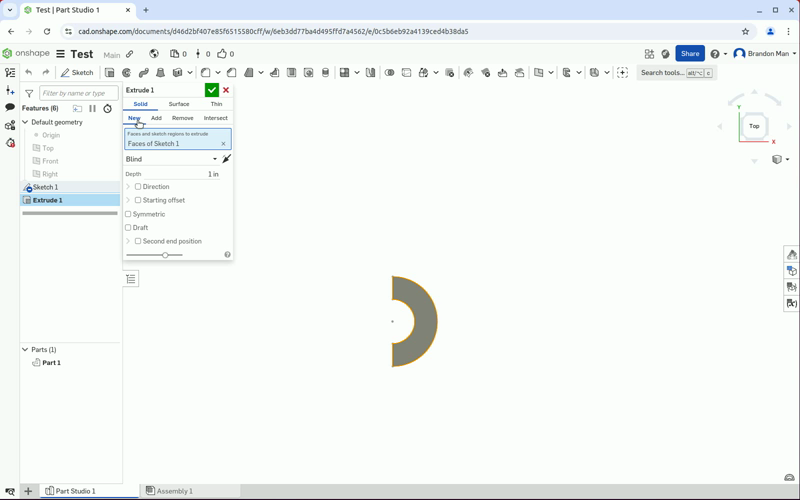
key(tab, 4)
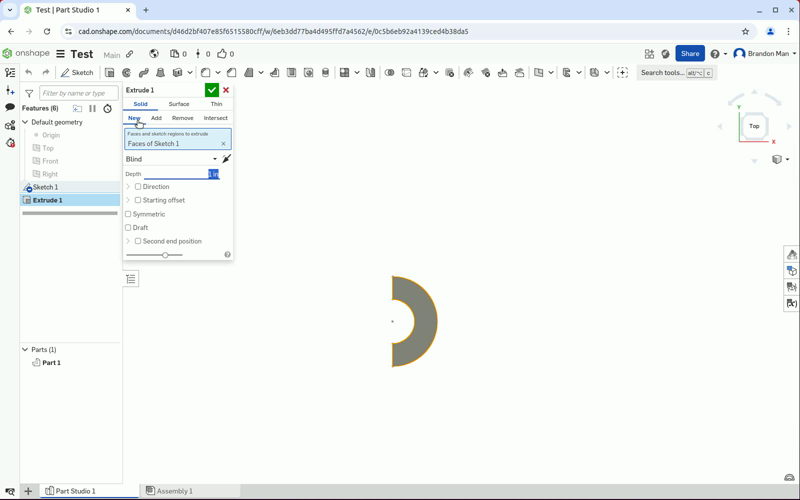
text(4.574)
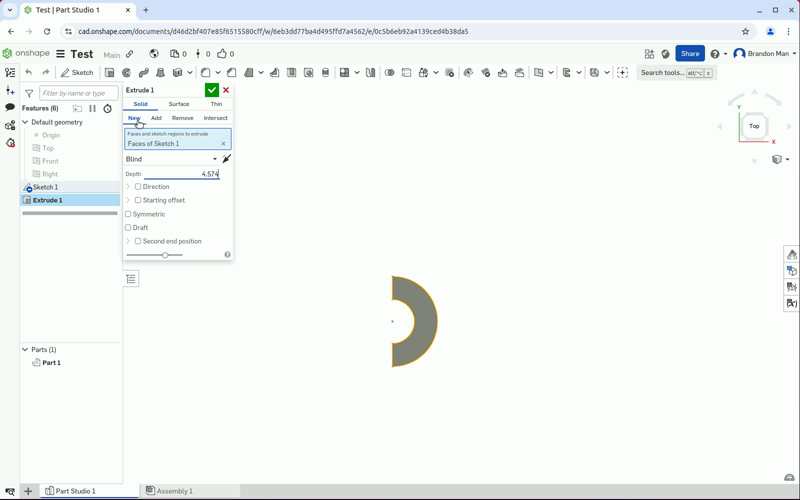
key(enter)
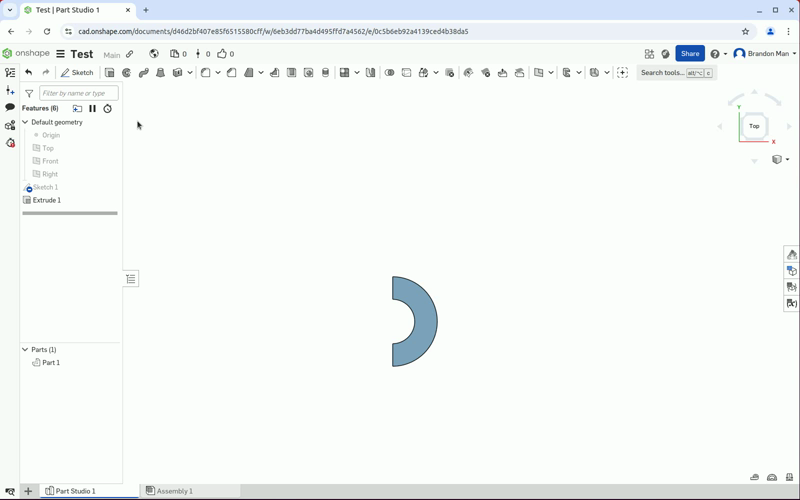
key(shift+h)
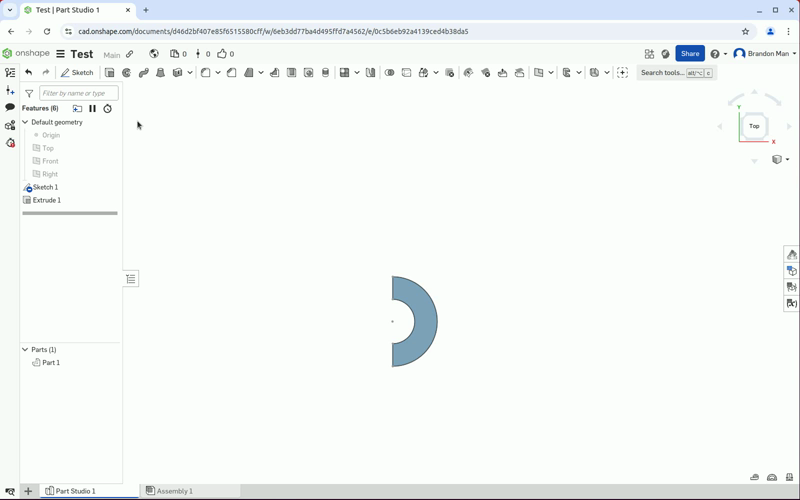
key(shift+h)
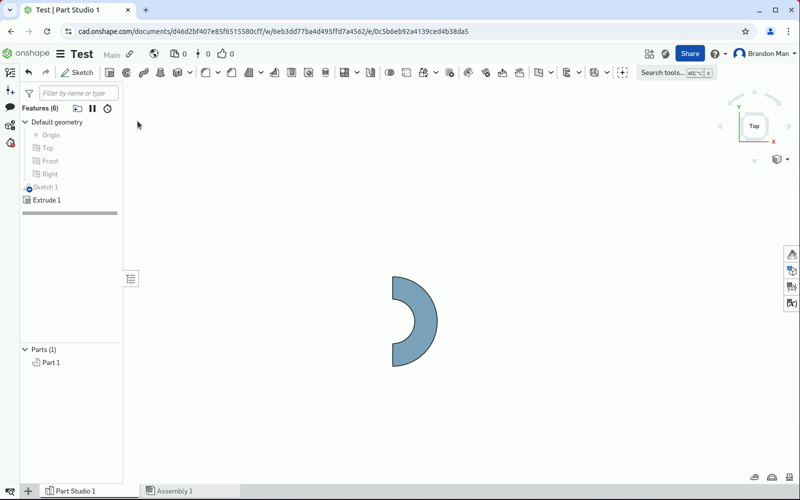
mouse_move(73, 189)
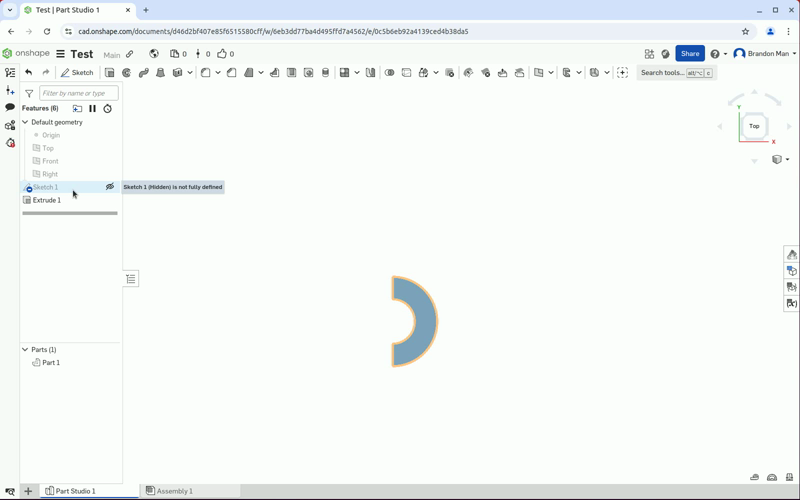
click(73, 189)
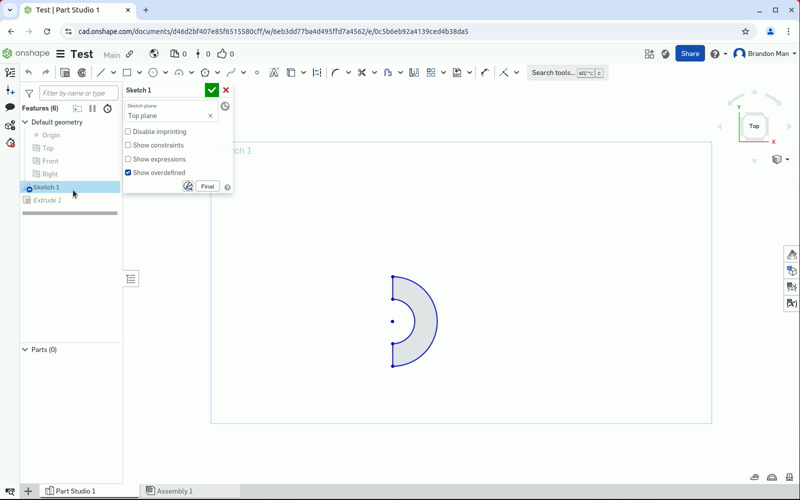
mouse_move(229, 92)
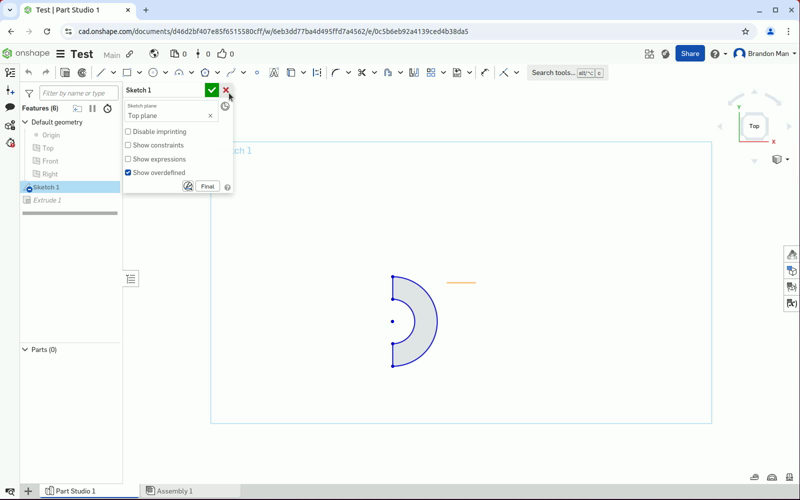
click(229, 92)
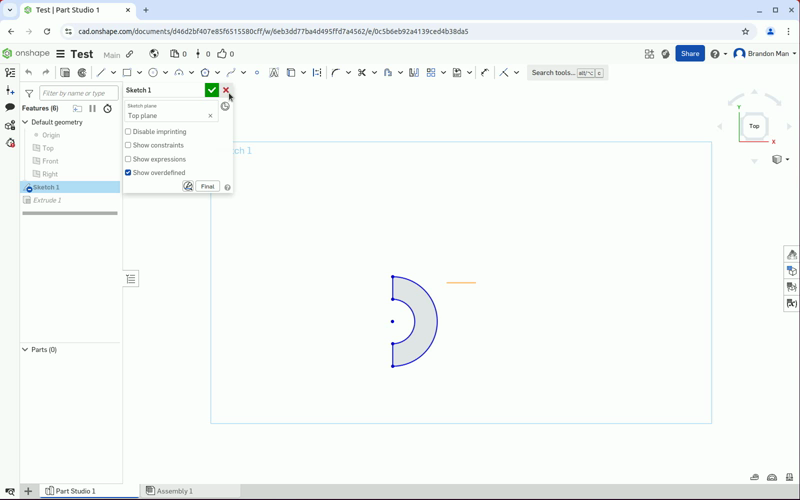
key(shift+s)
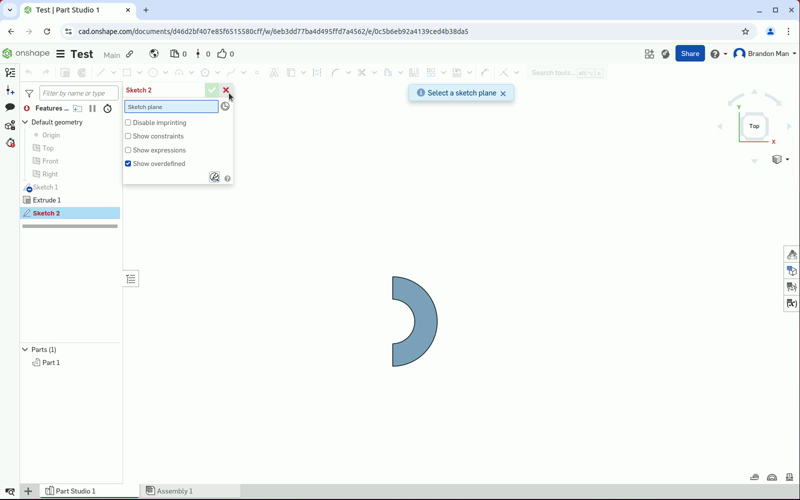
mouse_move(73, 150)
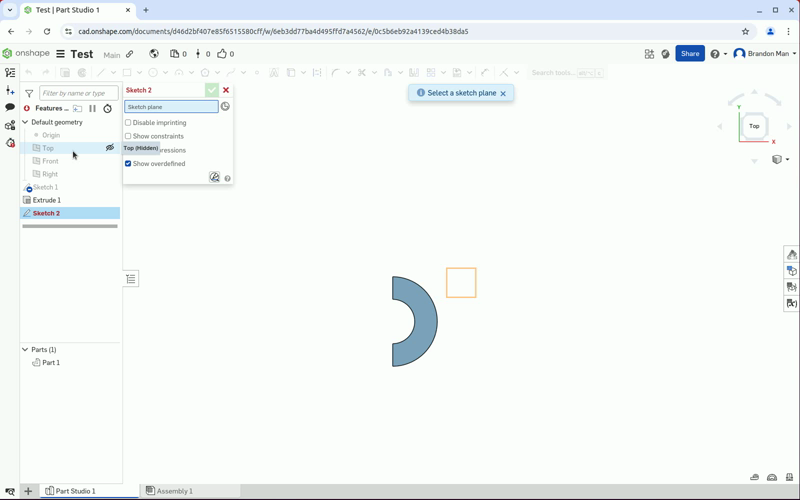
click(73, 150)
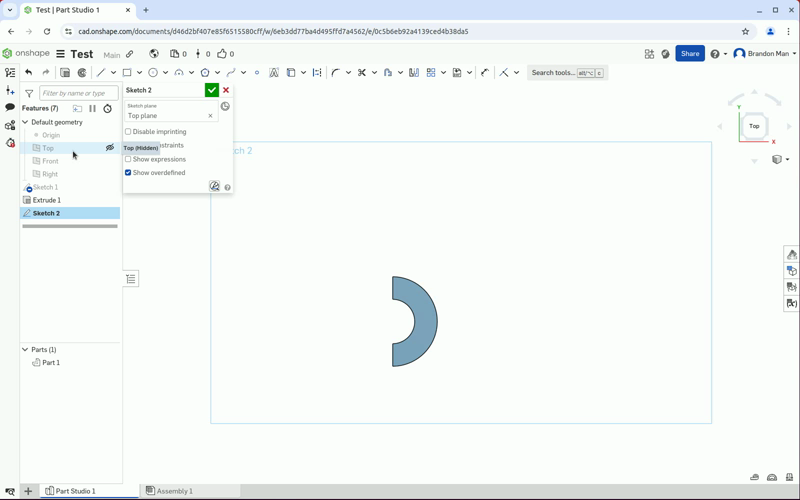
mouse_move(73, 352)
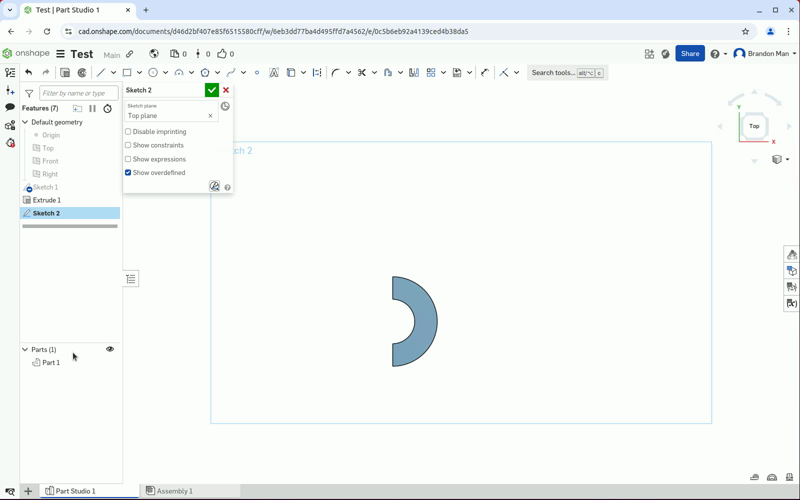
key(y)
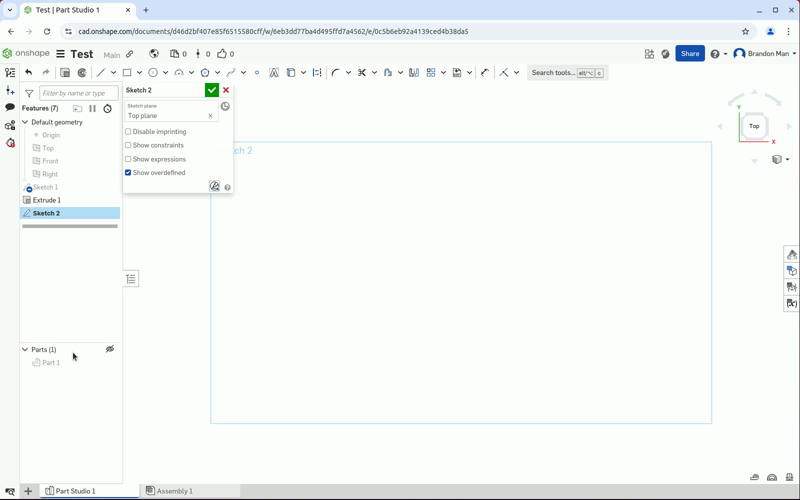
key(l)
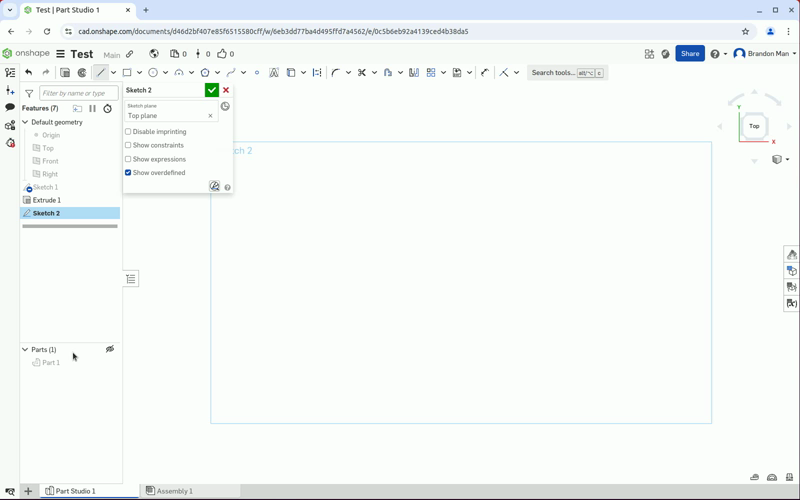
key_down(shift)
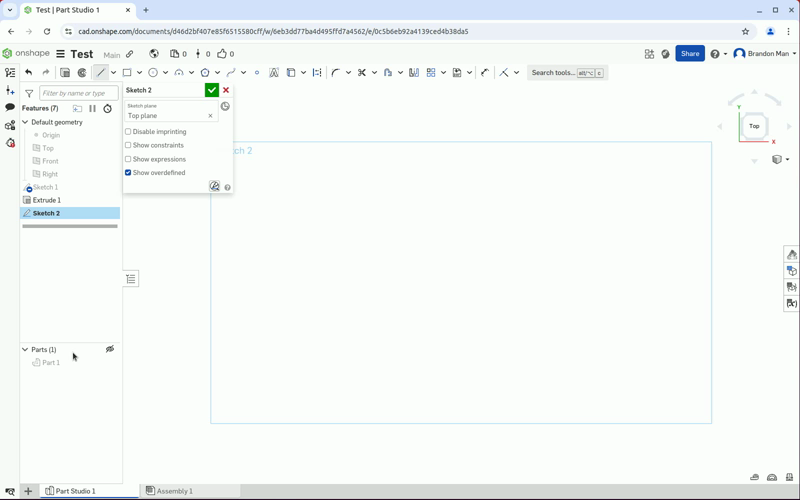
mouse_move(392, 366)
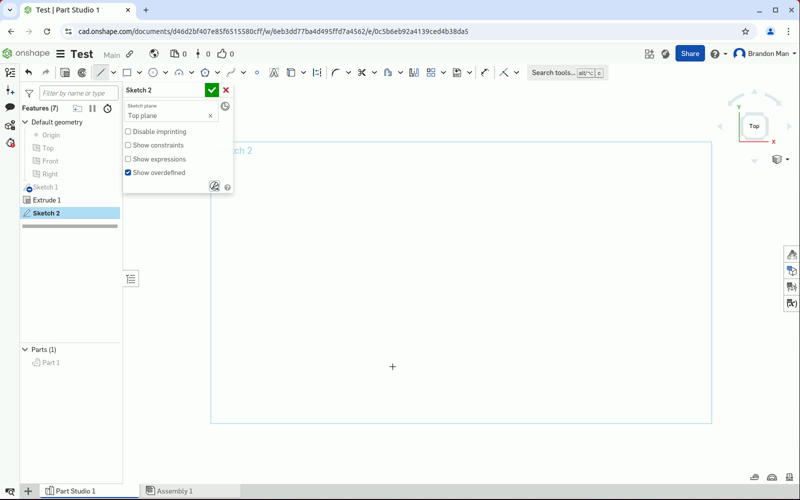
click(392, 366)
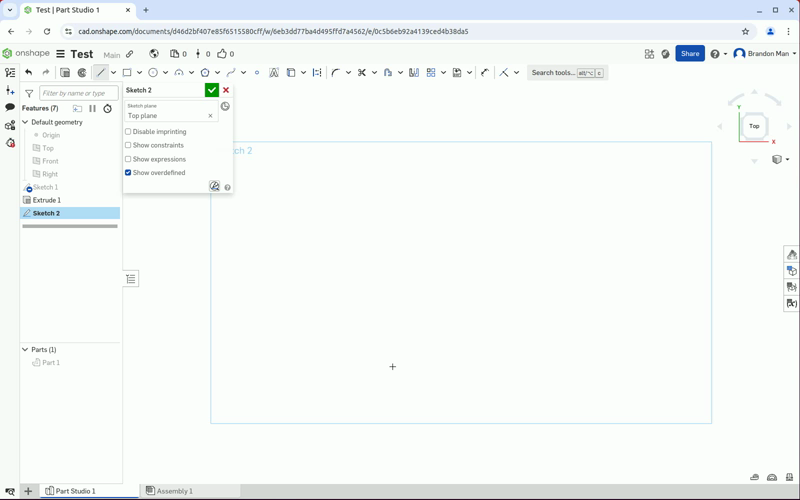
key_up(shift)
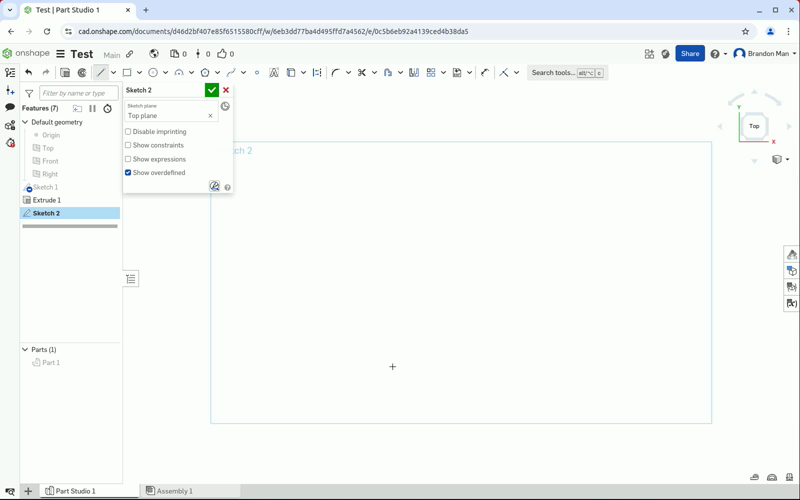
key_down(shift)
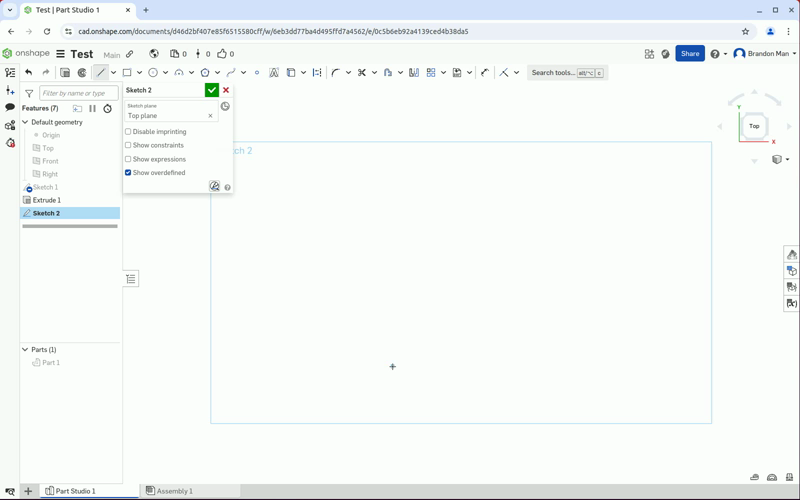
mouse_move(549, 366)
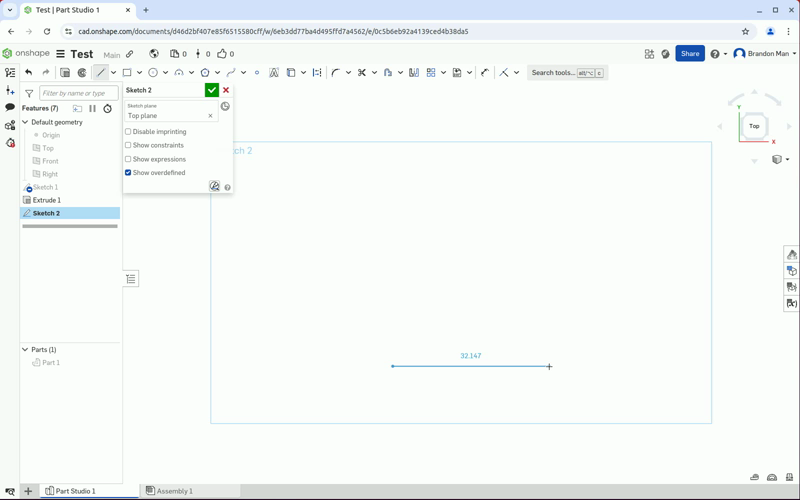
click(549, 366)
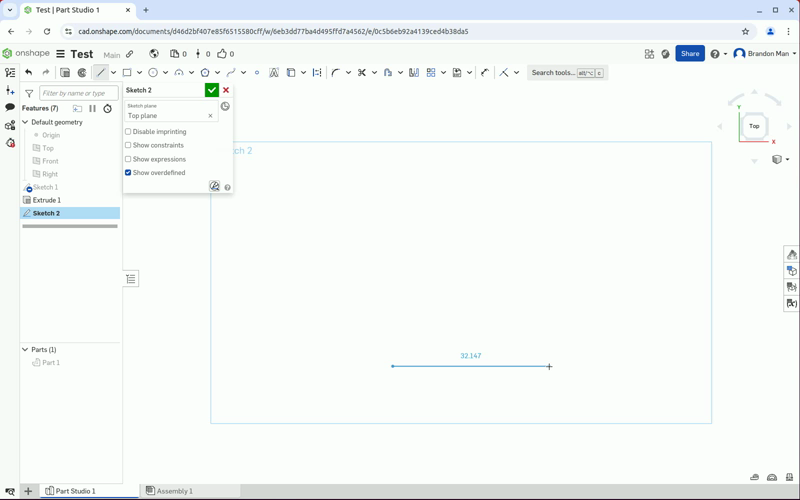
key_up(shift)
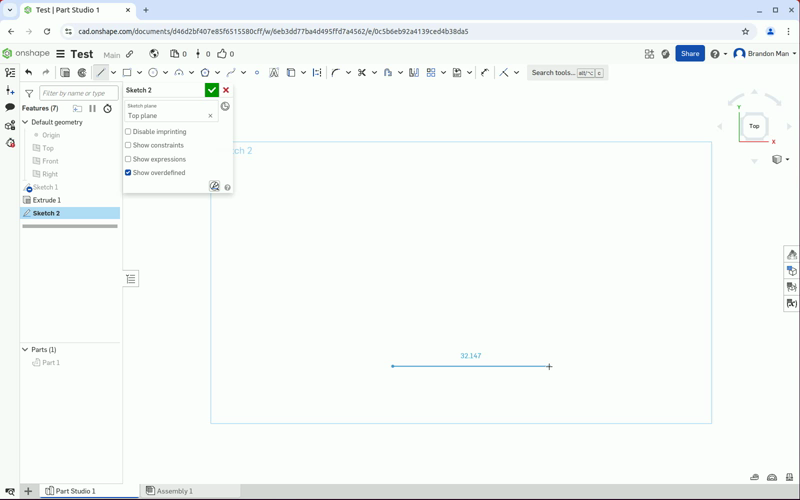
key_down(shift)
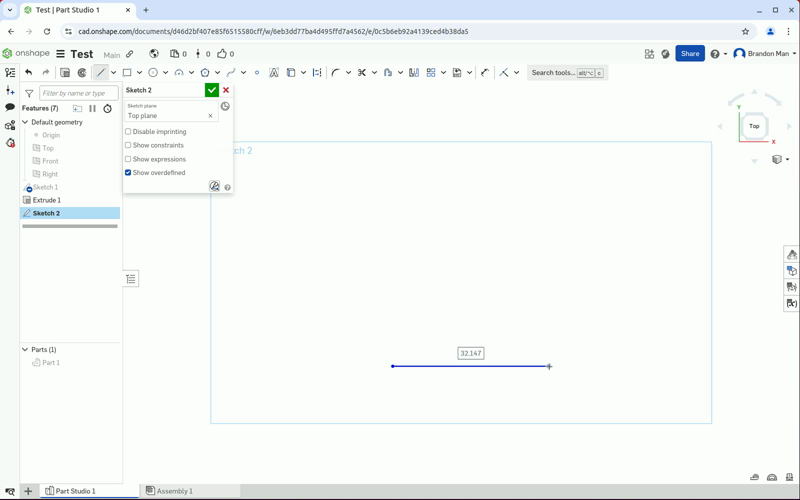
mouse_move(549, 277)
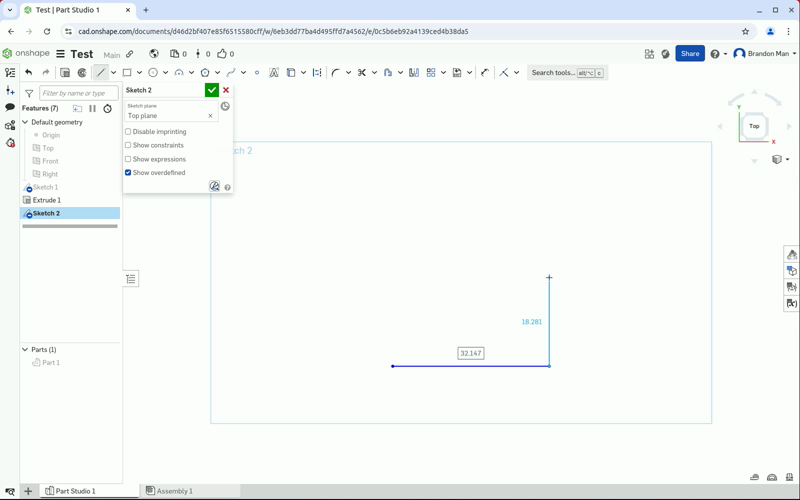
click(549, 277)
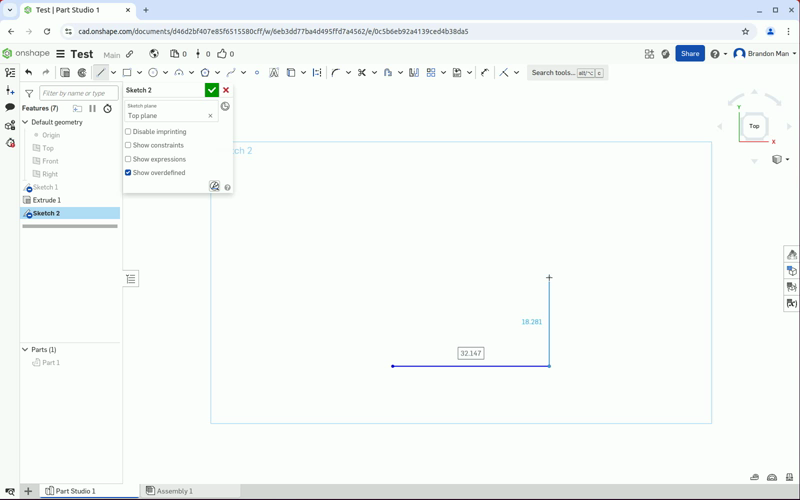
key_up(shift)
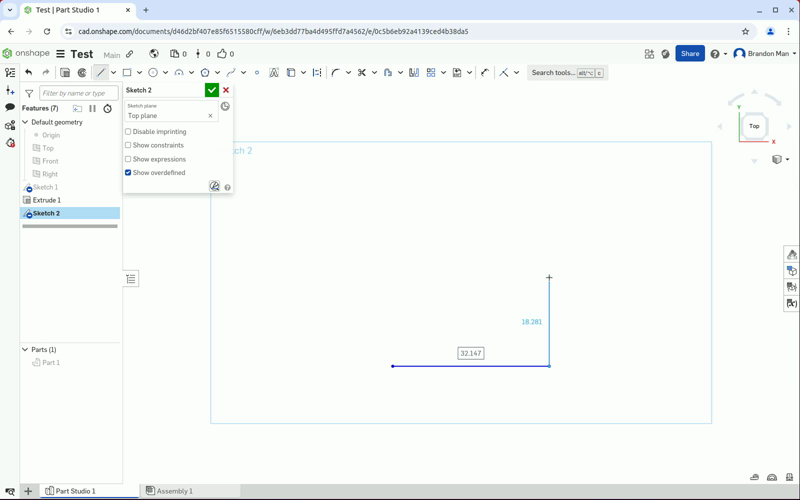
key_down(shift)
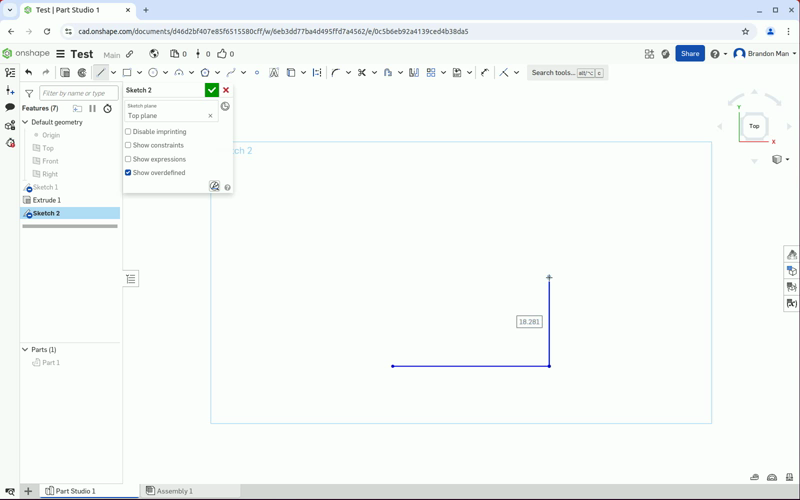
mouse_move(392, 277)
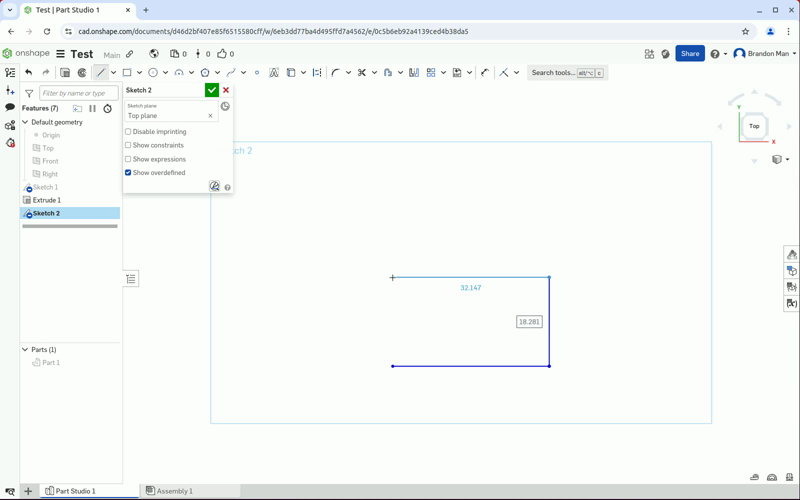
click(392, 277)
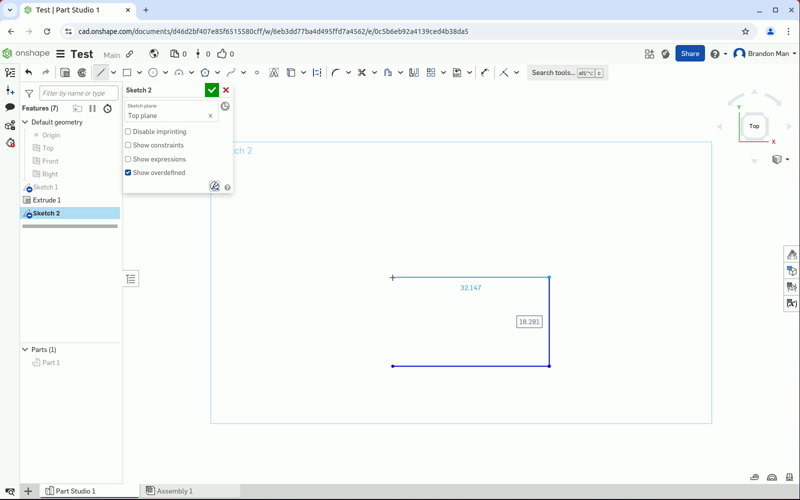
key_up(shift)
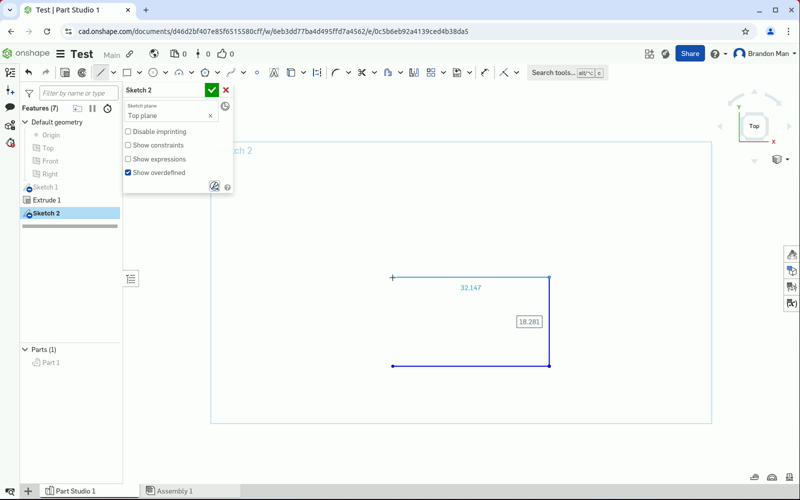
key_down(shift)
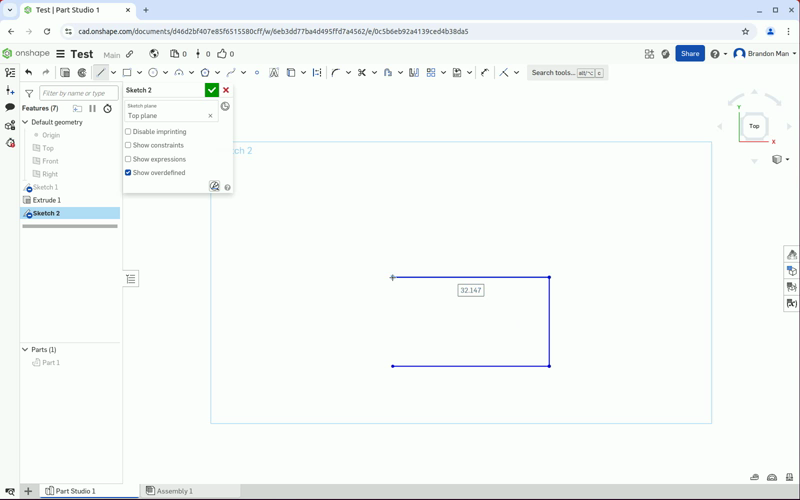
mouse_move(422, 277)
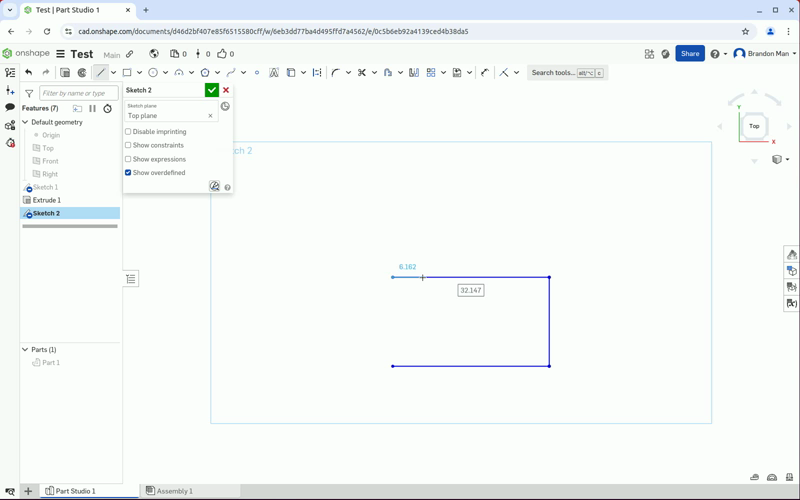
mouse_move(392, 298)
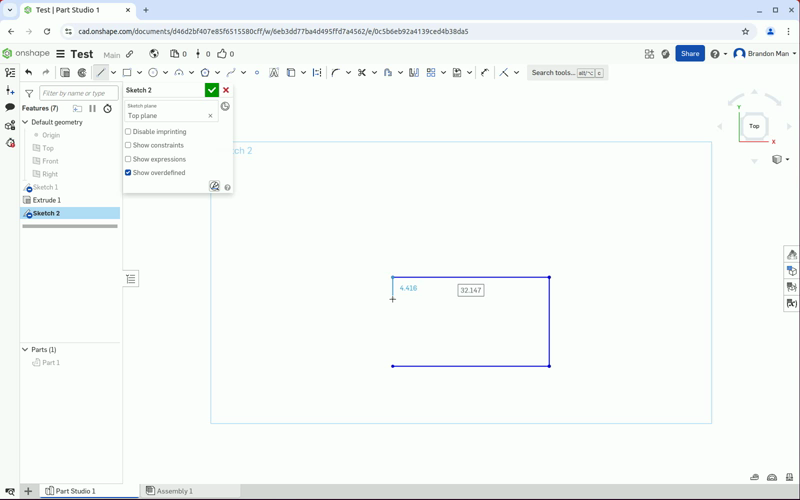
click(392, 298)
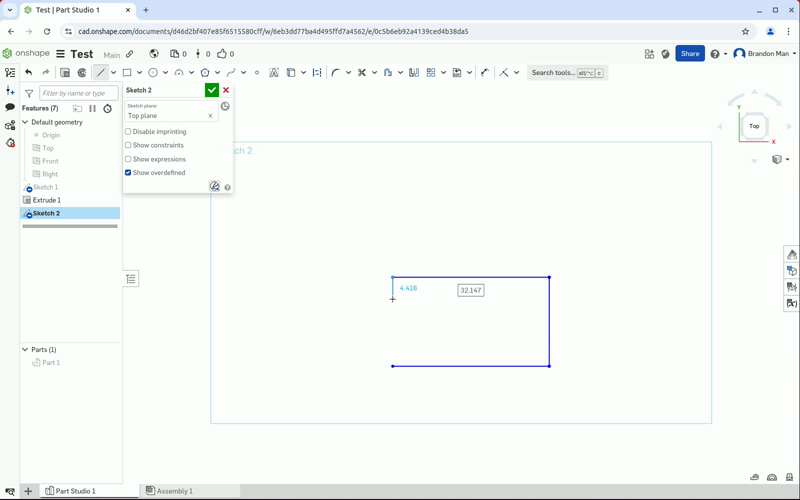
key_up(shift)
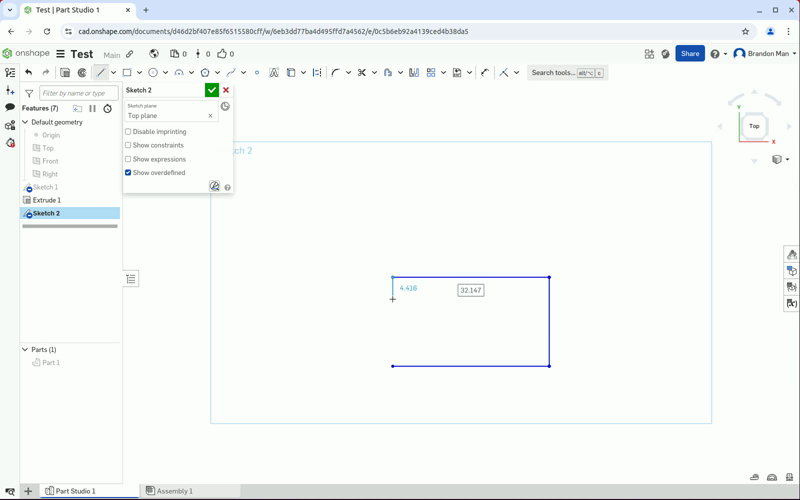
key(esc)
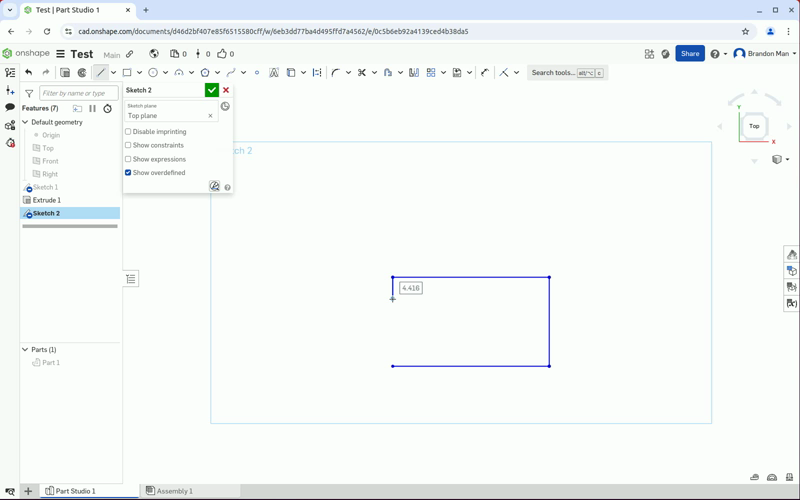
key(a)
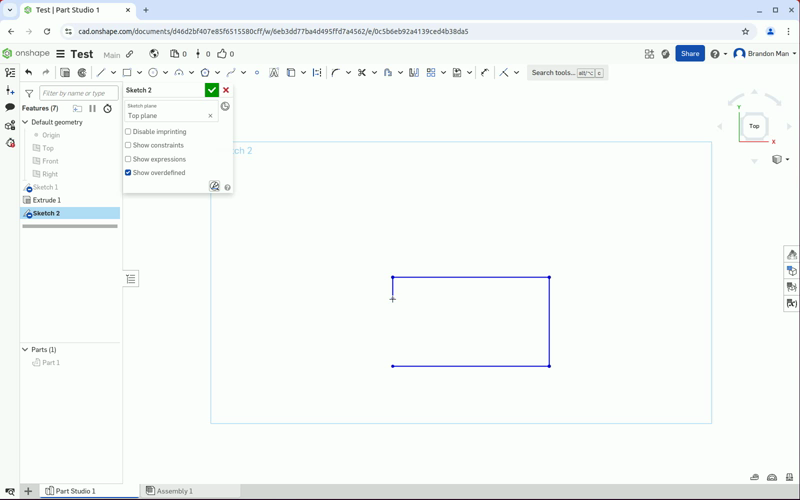
mouse_move(392, 298)
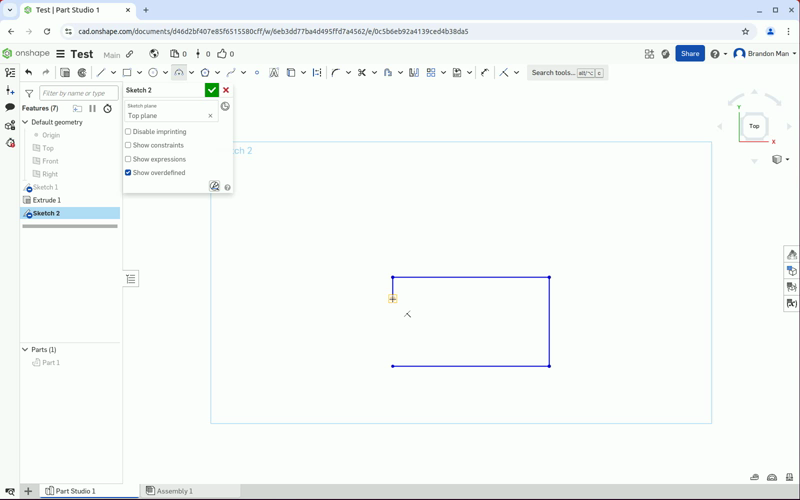
click(392, 298)
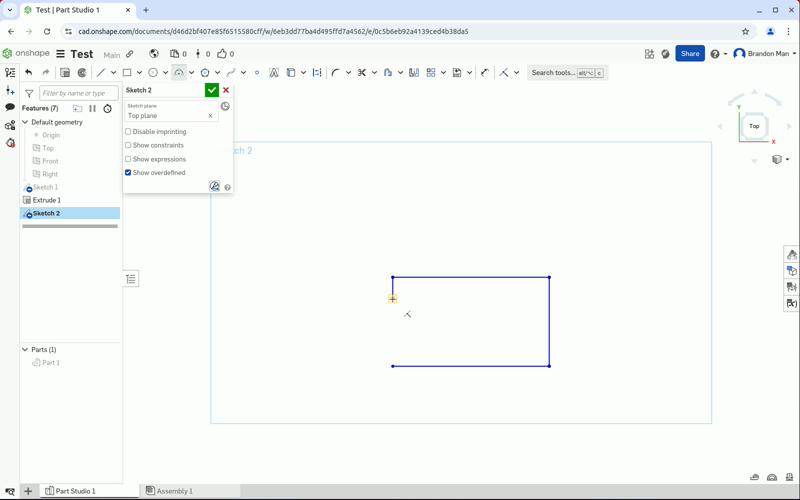
key_down(shift)
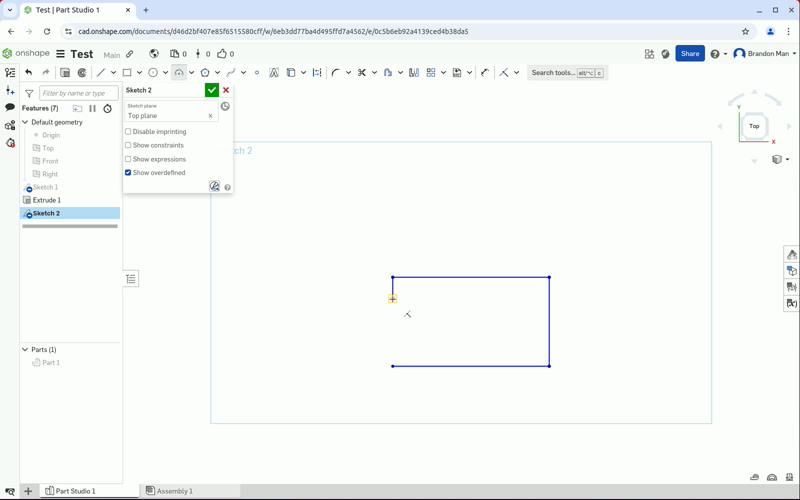
mouse_move(392, 343)
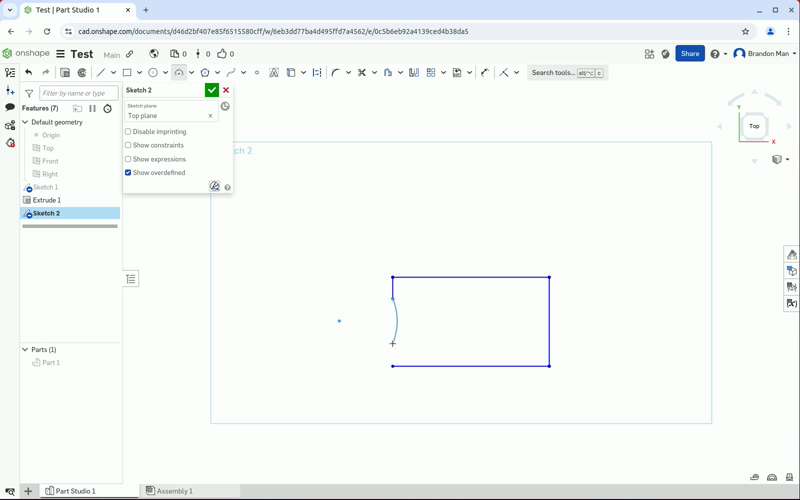
click(392, 343)
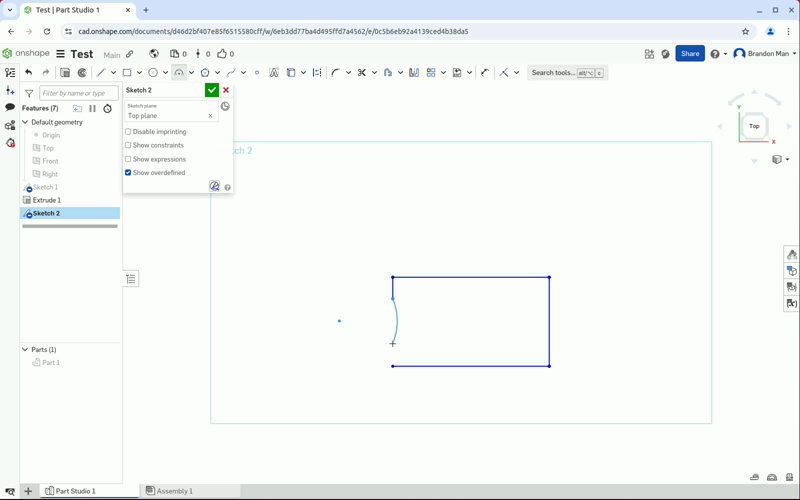
mouse_move(415, 320)
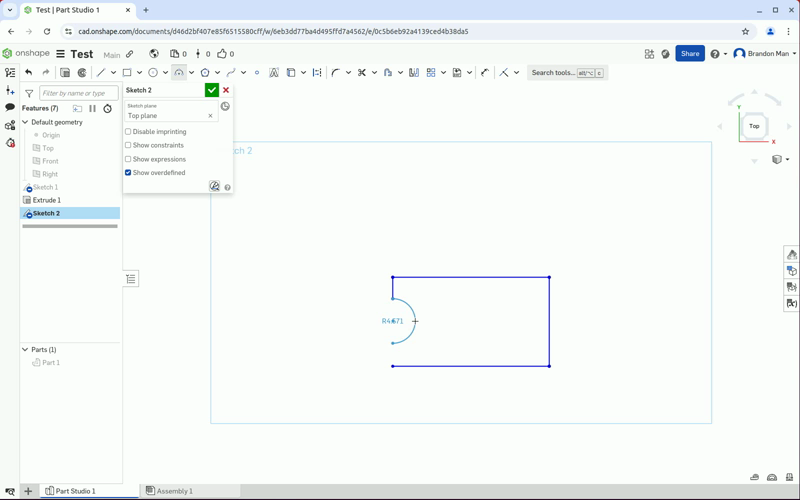
click(415, 320)
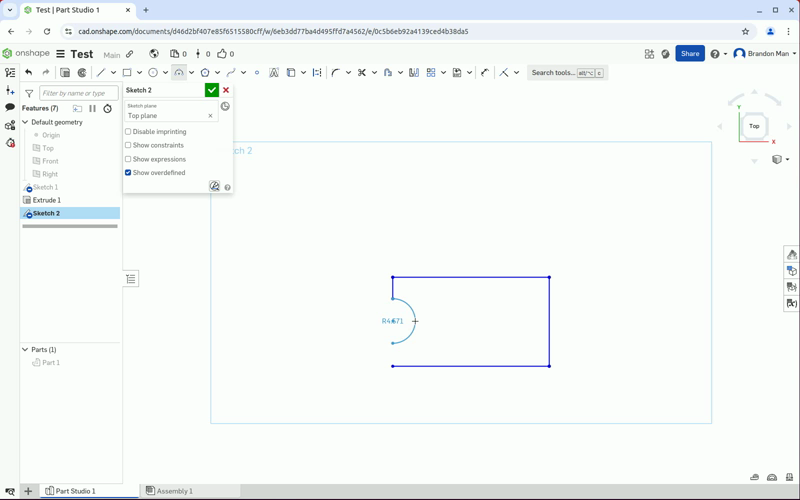
key_up(shift)
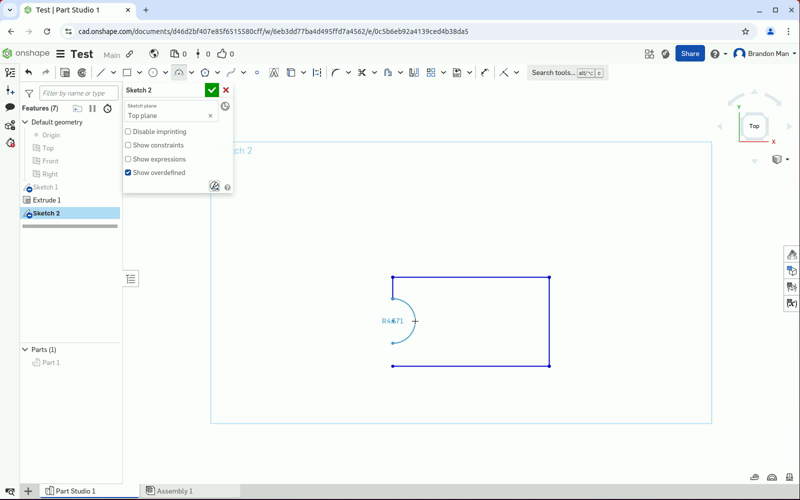
key(esc)
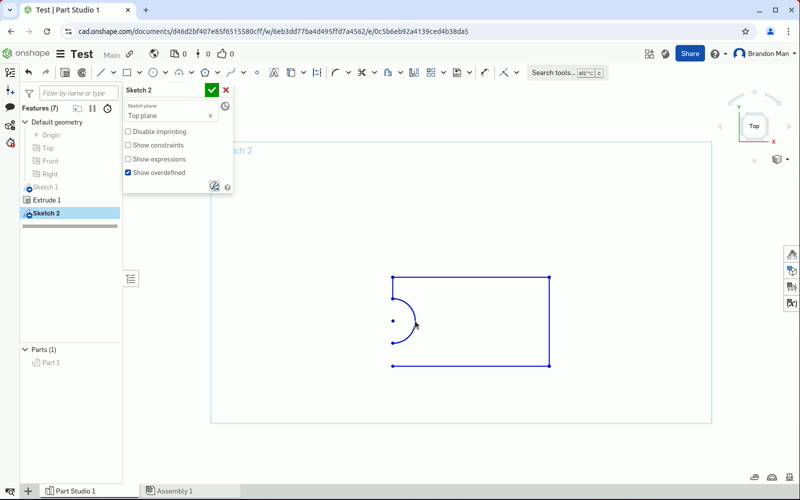
key(l)
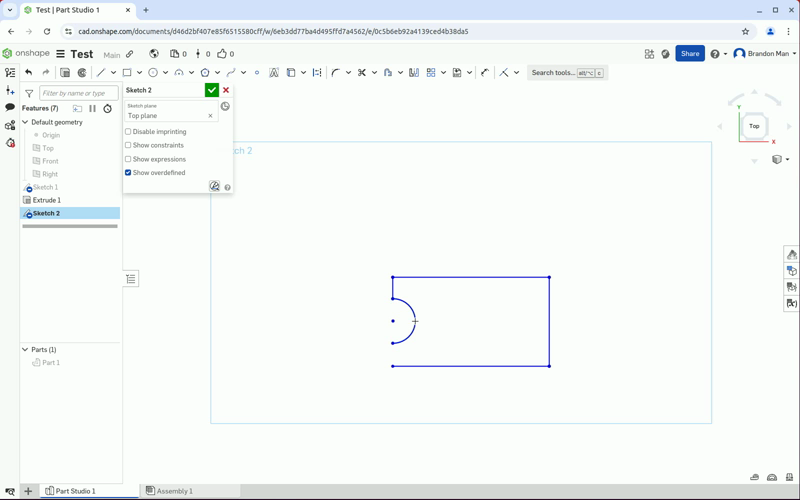
mouse_move(392, 343)
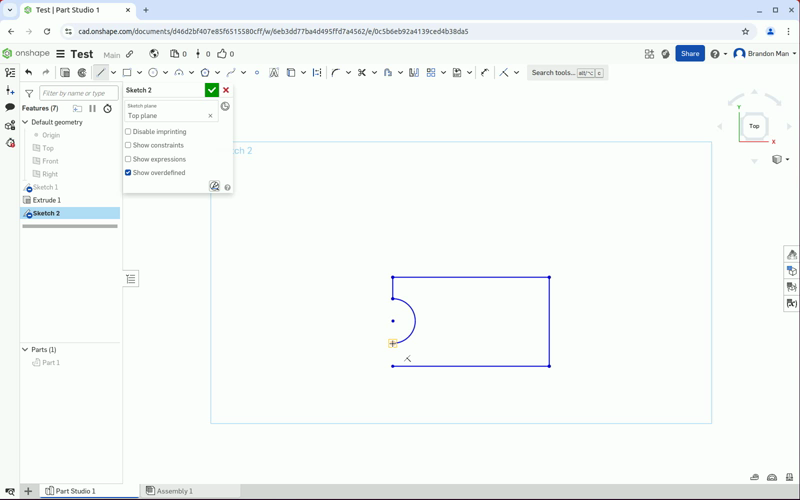
click(392, 343)
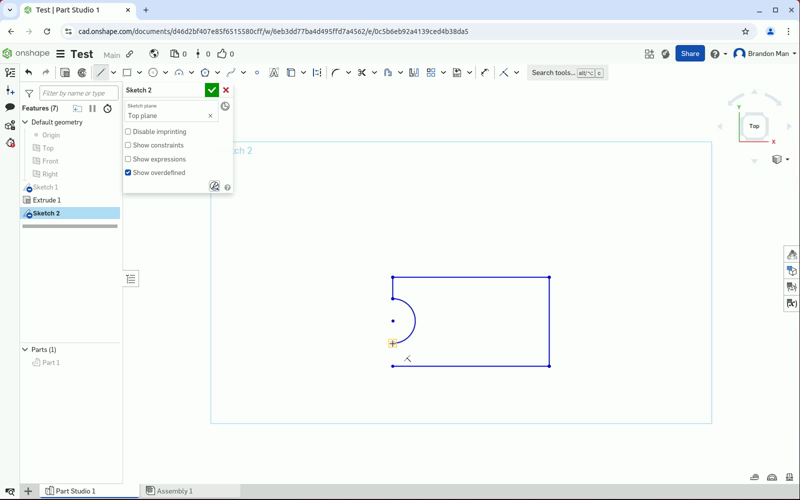
mouse_move(422, 343)
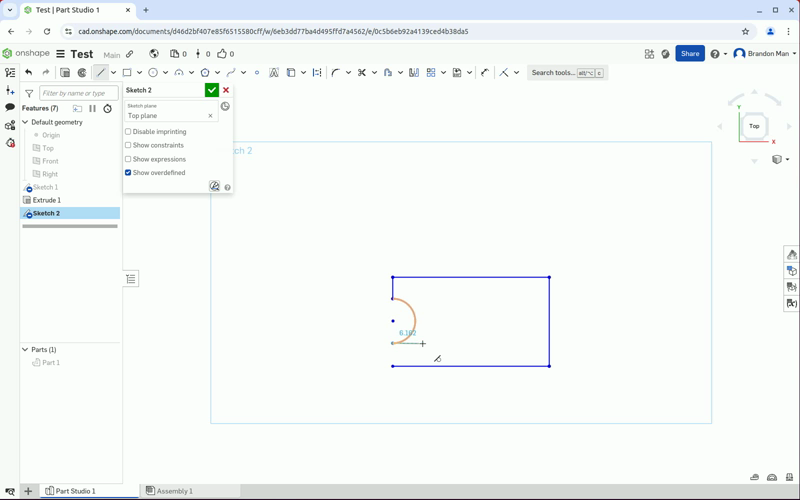
key_down(shift)
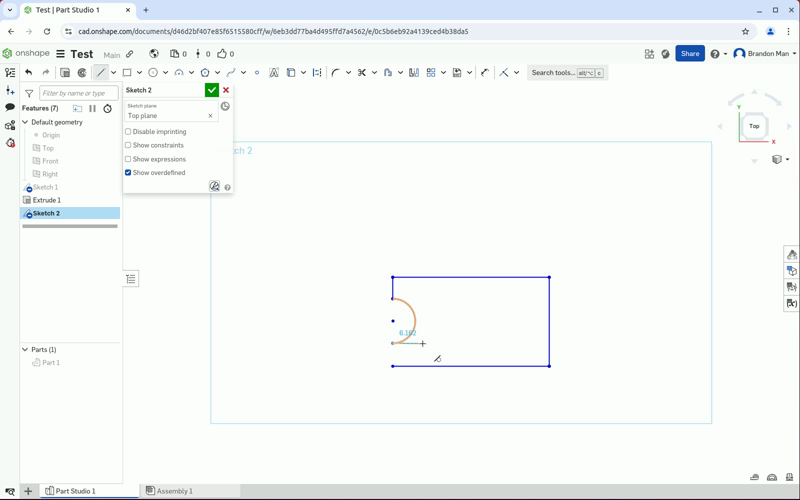
mouse_move(392, 366)
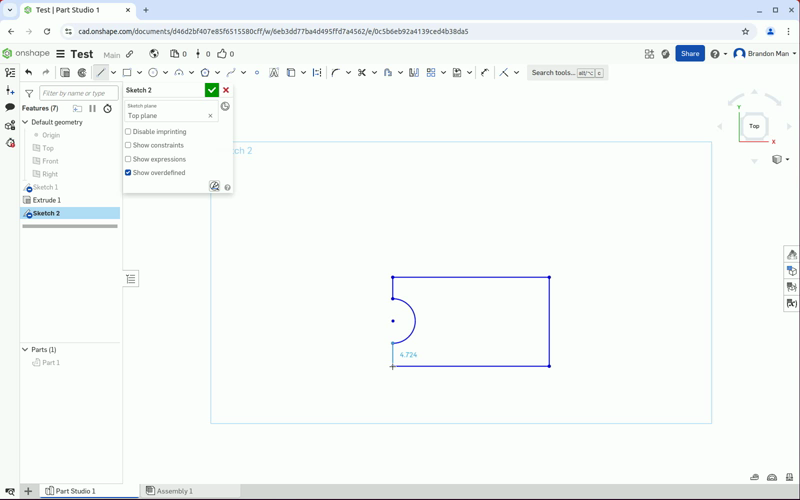
key_up(shift)
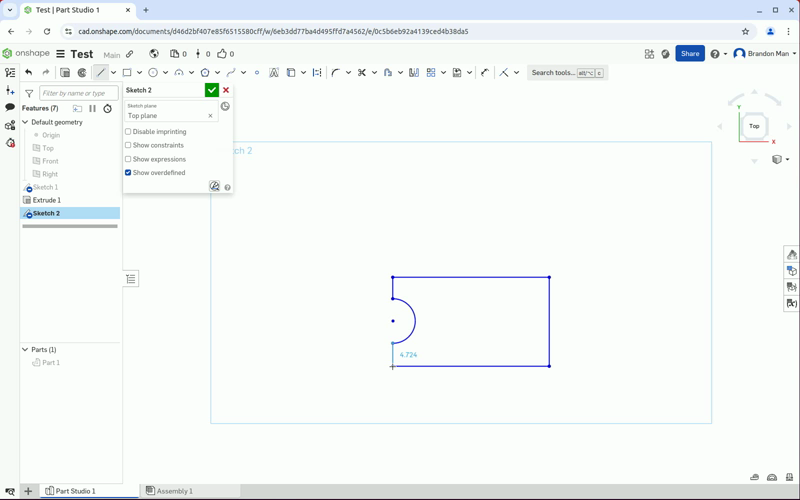
click(392, 366)
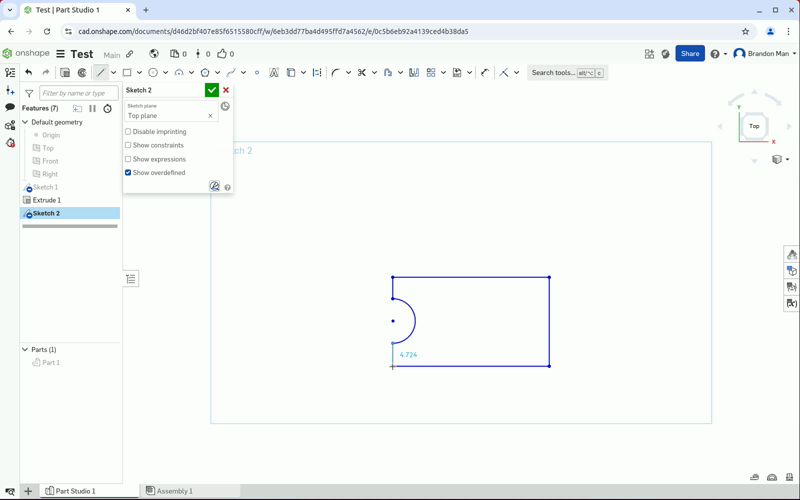
key(esc)
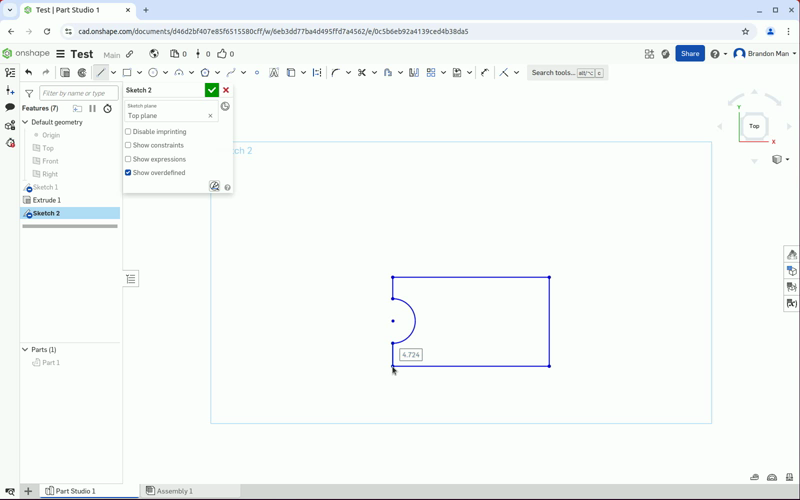
mouse_move(412, 293)
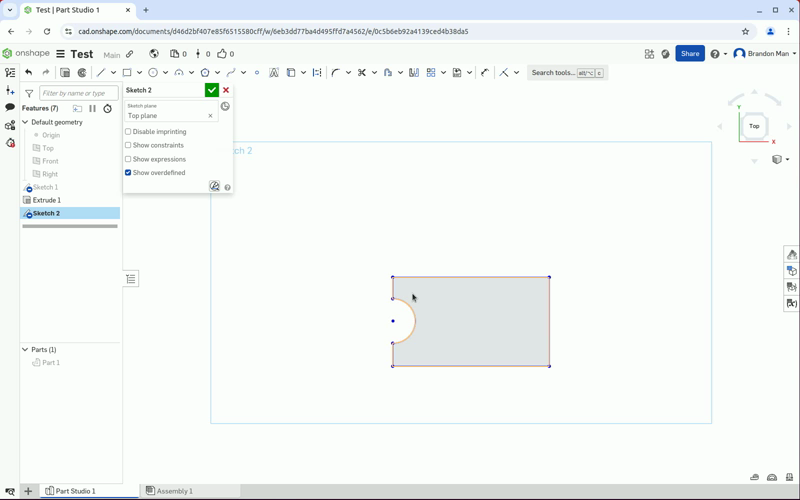
scroll(6)
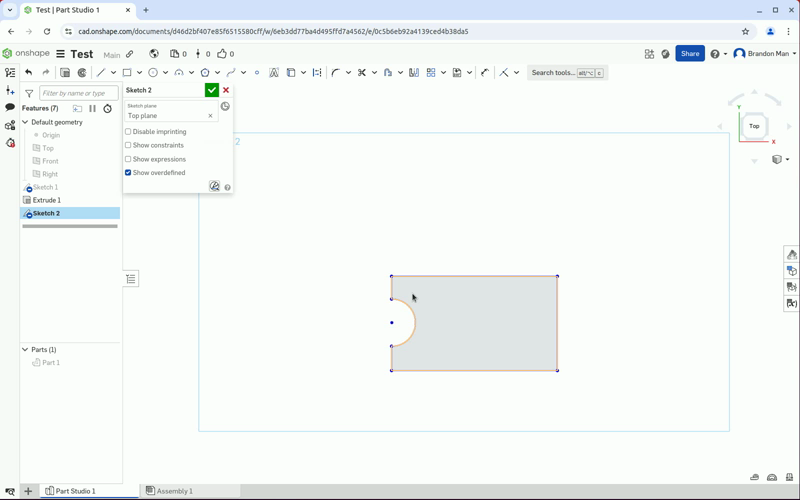
scroll(6)
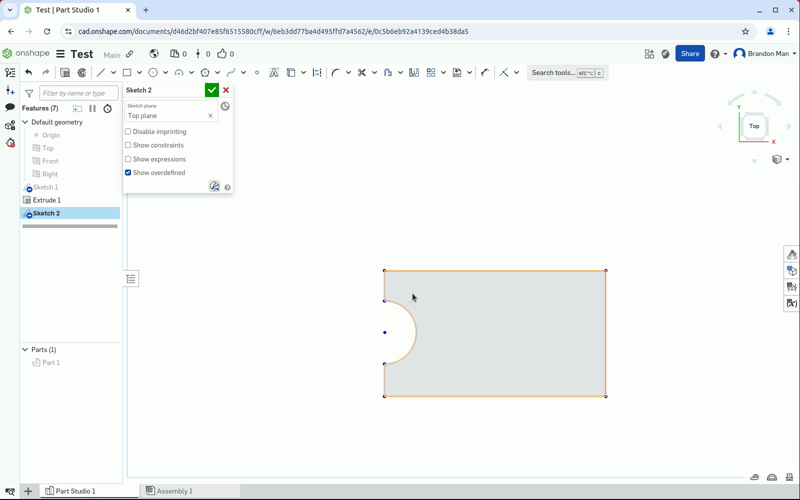
scroll(6)
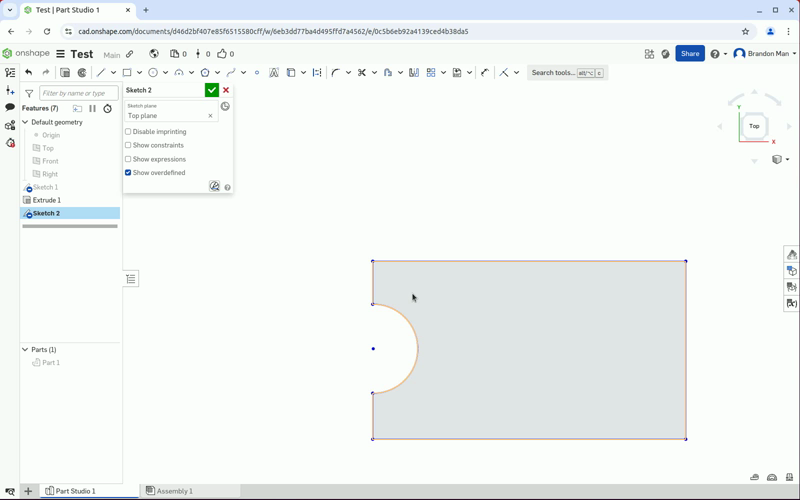
scroll(6)
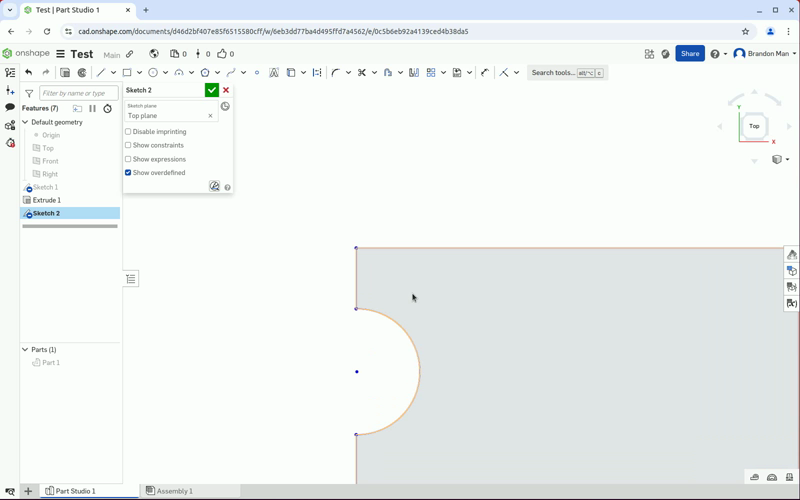
scroll(6)
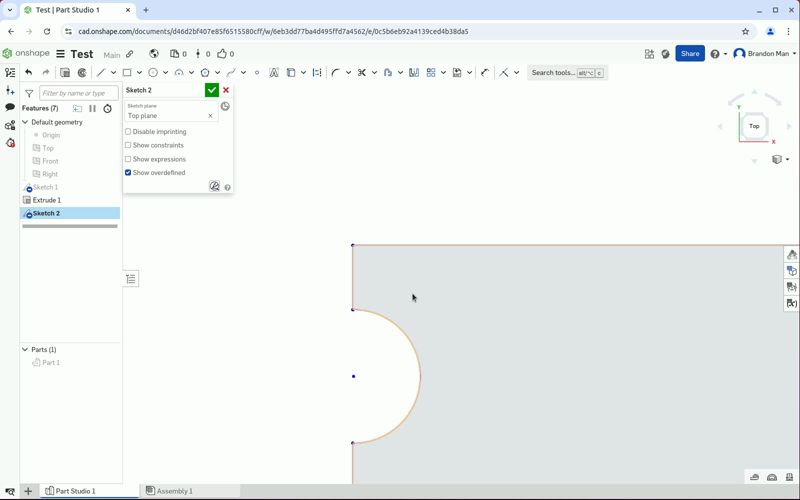
scroll(6)
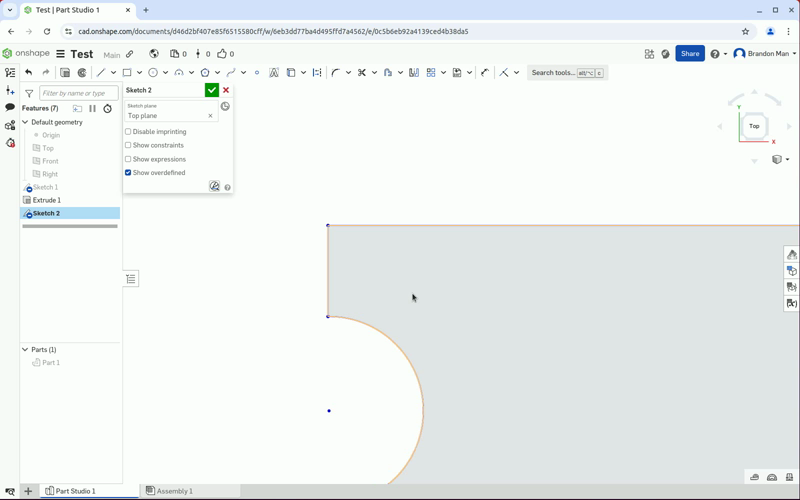
scroll(6)
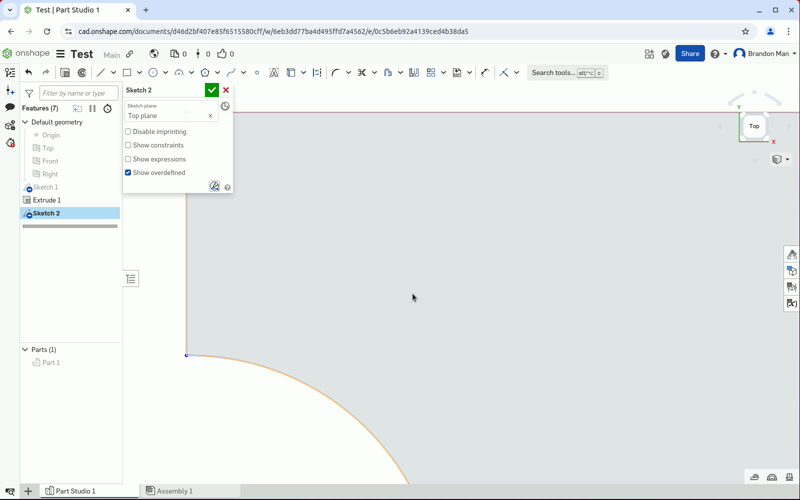
click(412, 293)
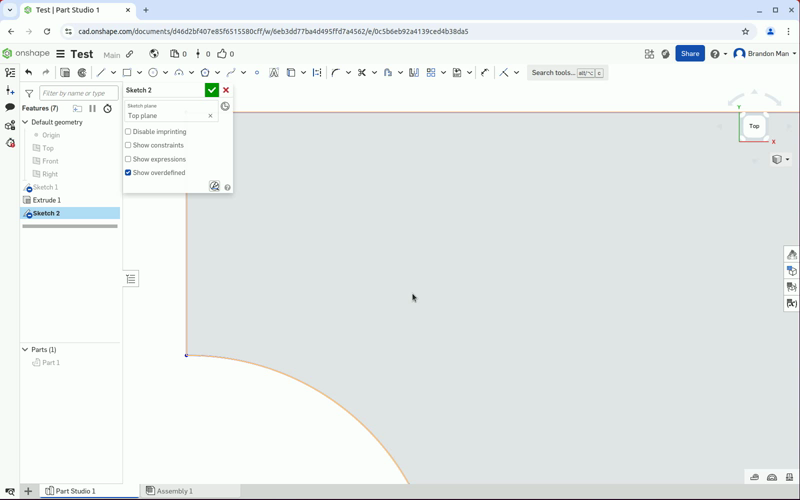
scroll(-6)
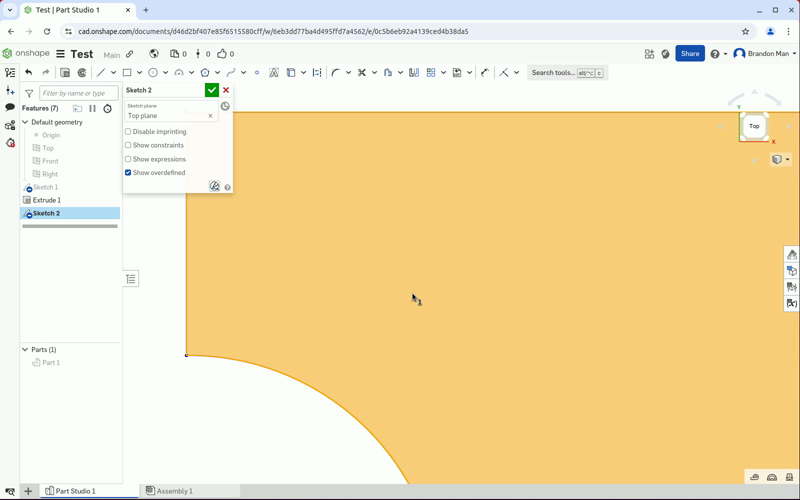
scroll(-6)
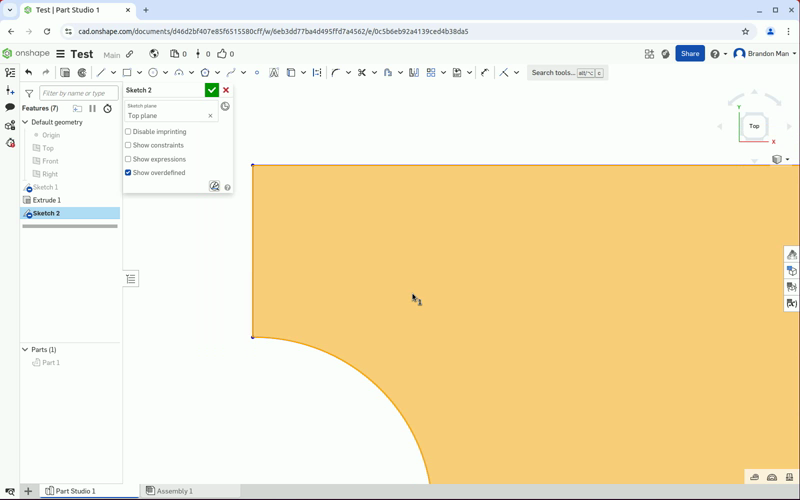
scroll(-6)
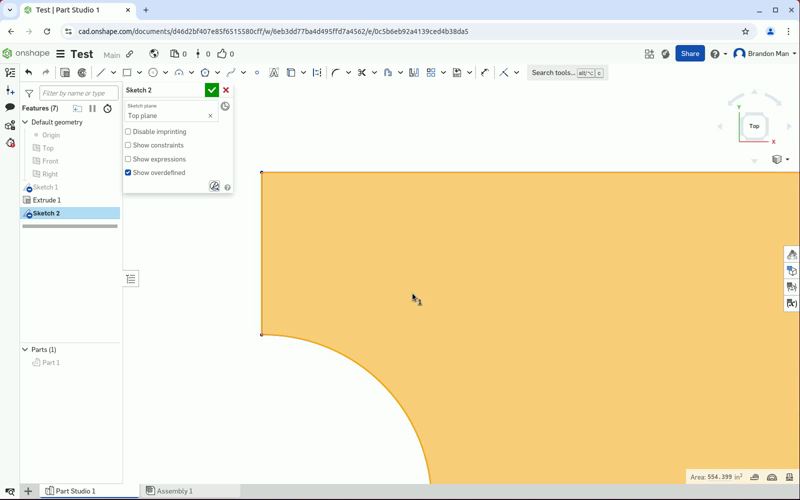
scroll(-6)
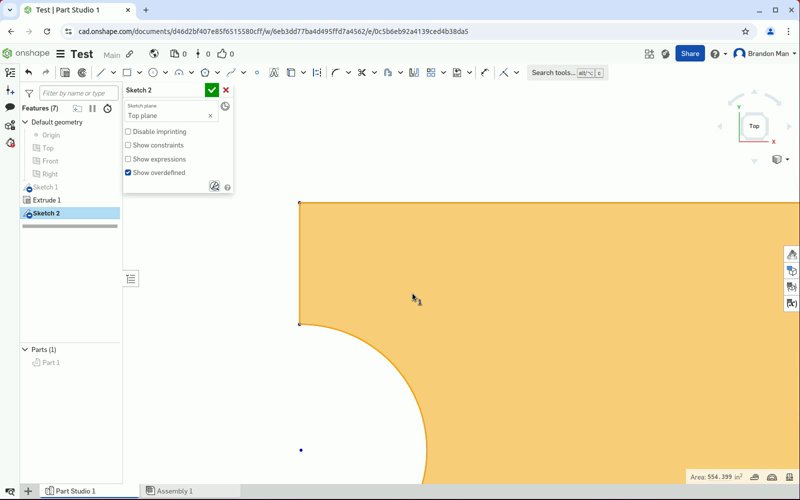
scroll(-6)
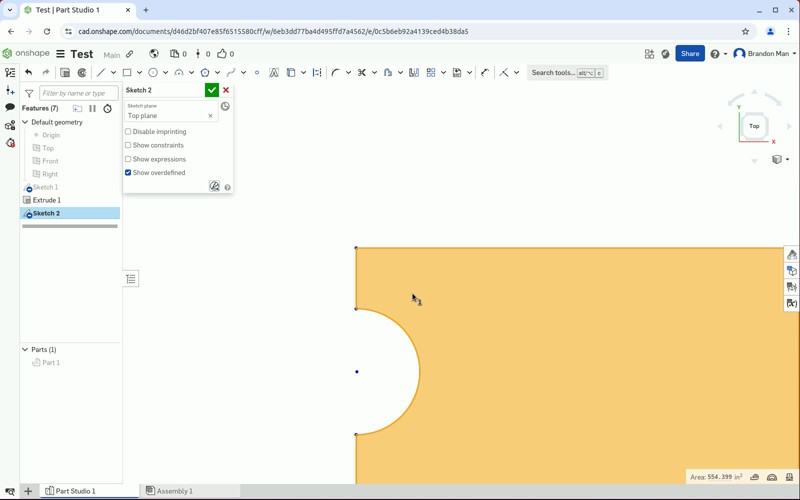
scroll(-6)
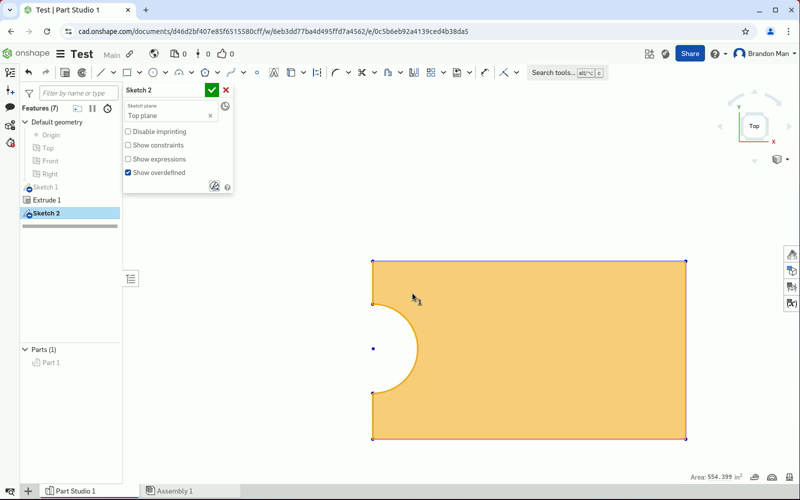
scroll(-6)
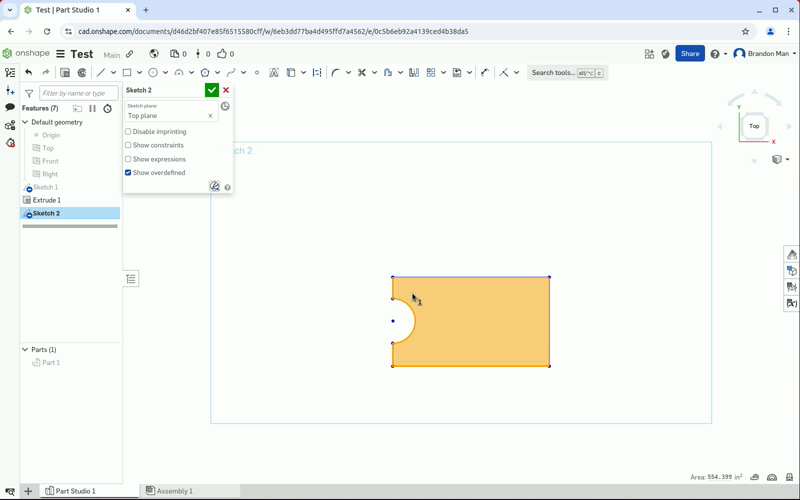
mouse_move(73, 352)
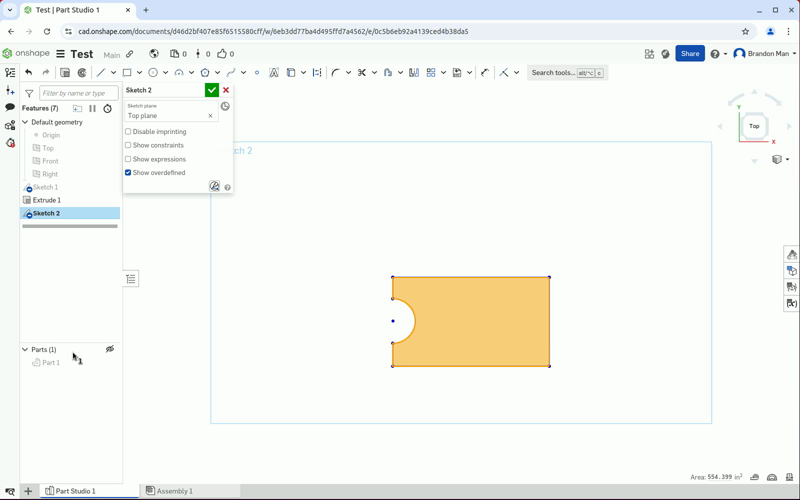
key(shift+y)
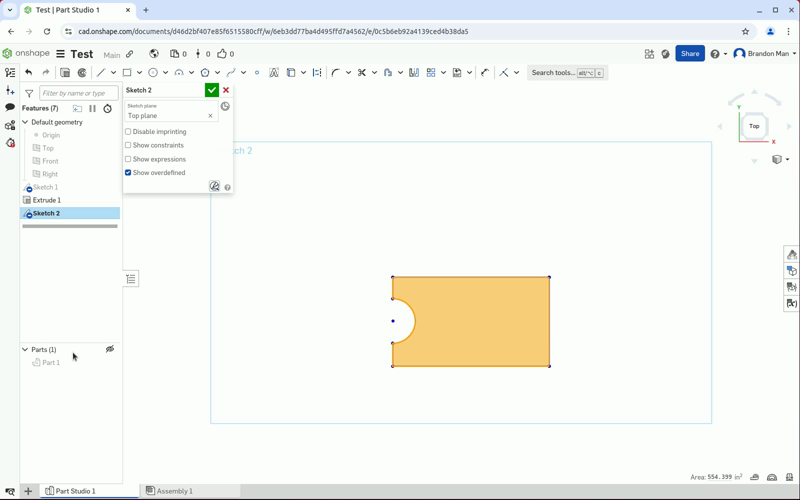
key(shift+e)
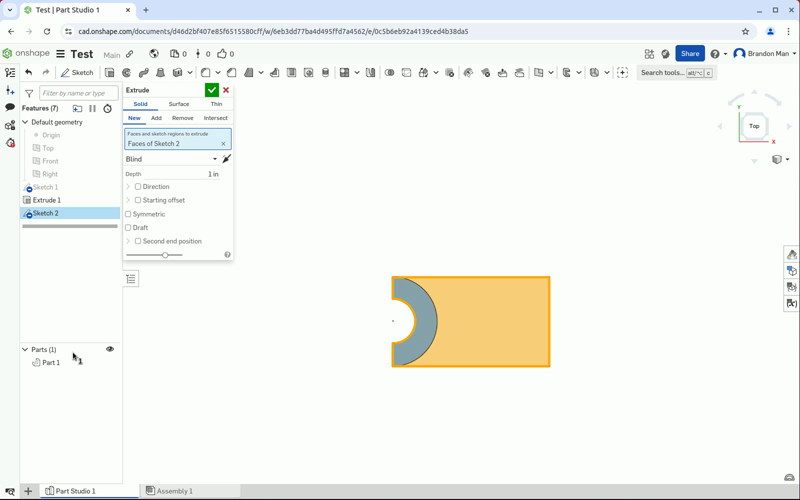
mouse_move(143, 106)
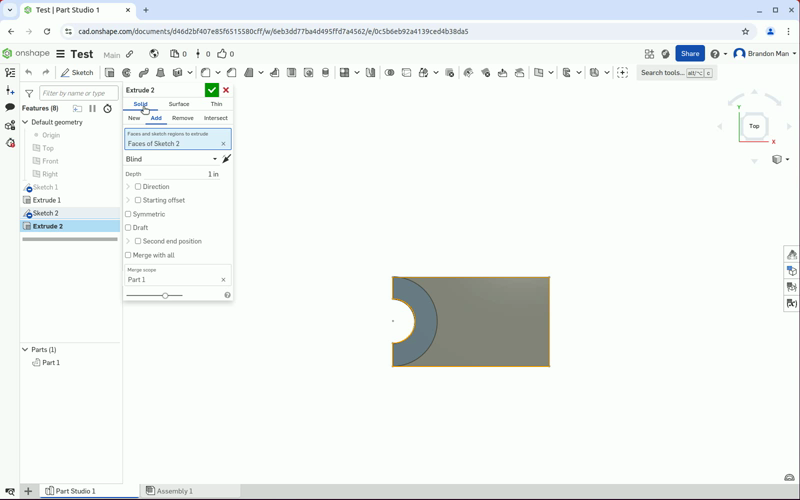
click(143, 106)
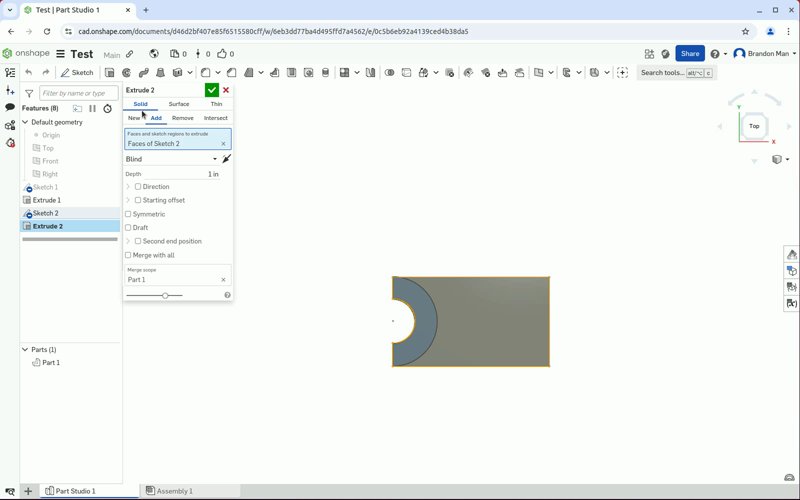
mouse_move(137, 120)
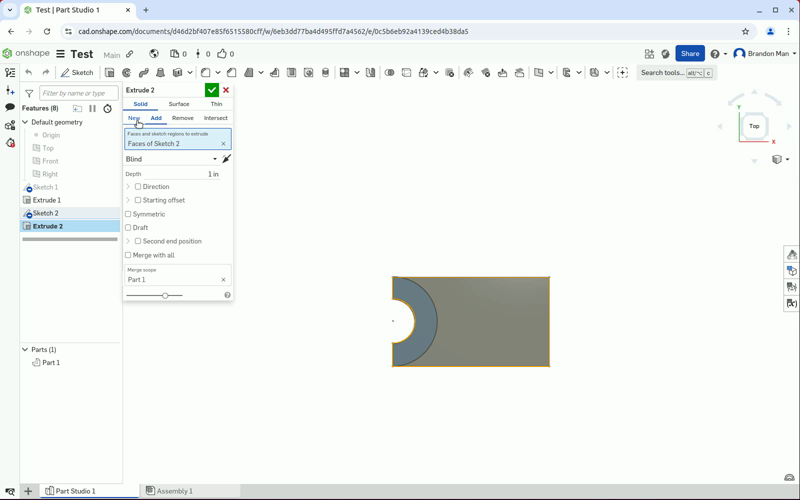
click(137, 120)
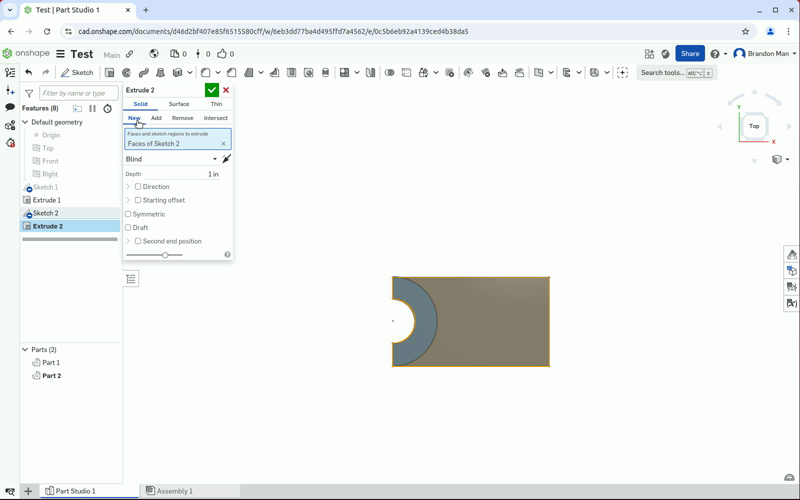
key(tab, 4)
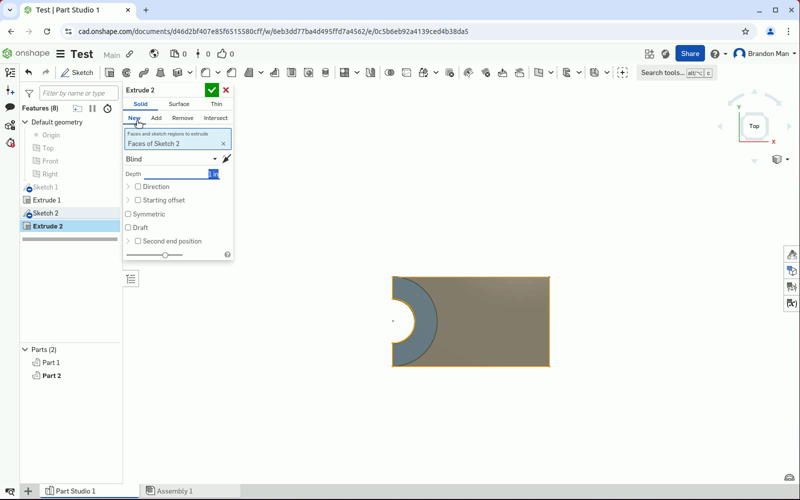
text(4.574)
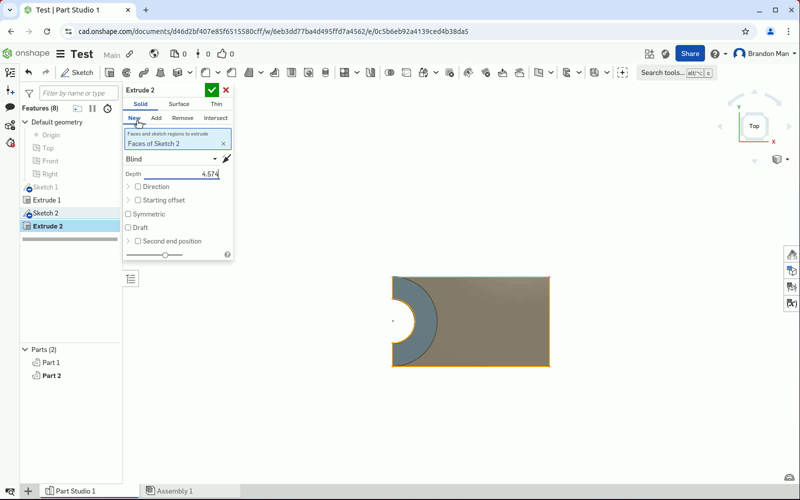
key(enter)
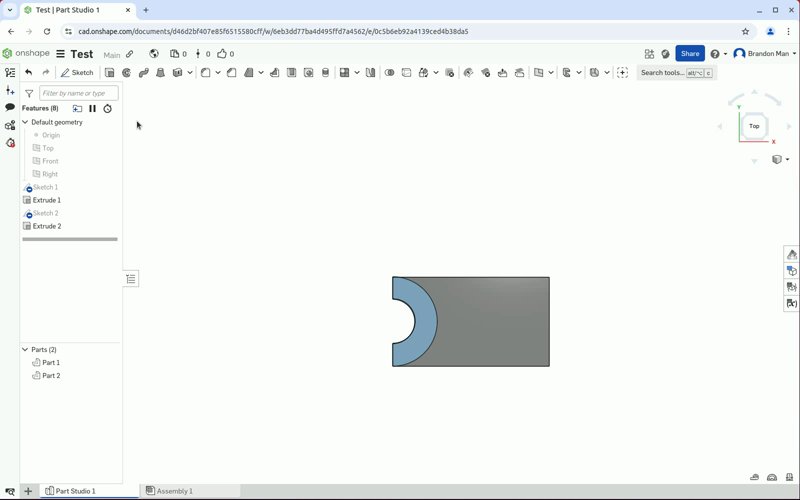
key(shift+h)
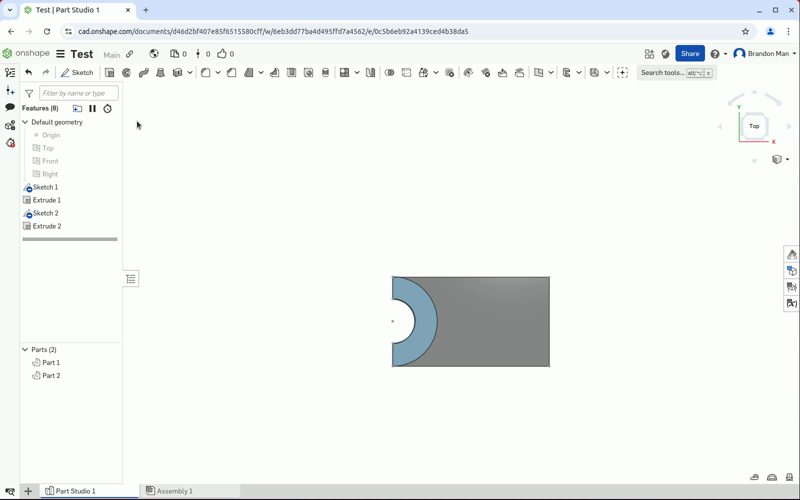
key(shift+h)
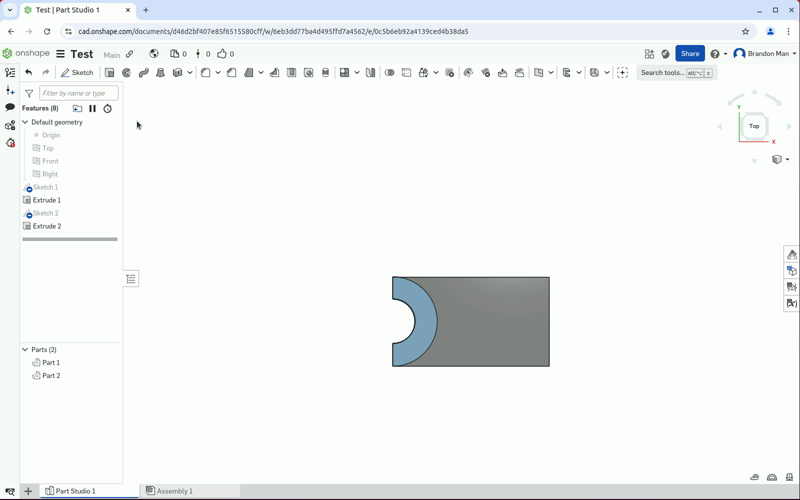
mouse_move(73, 189)
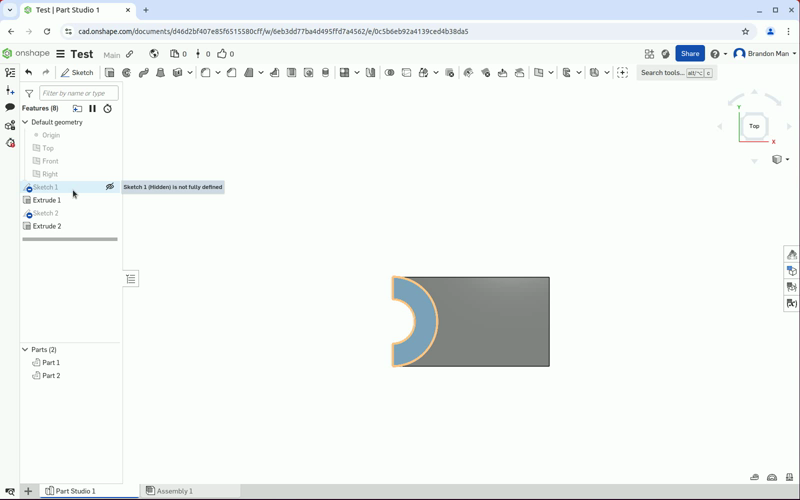
click(73, 189)
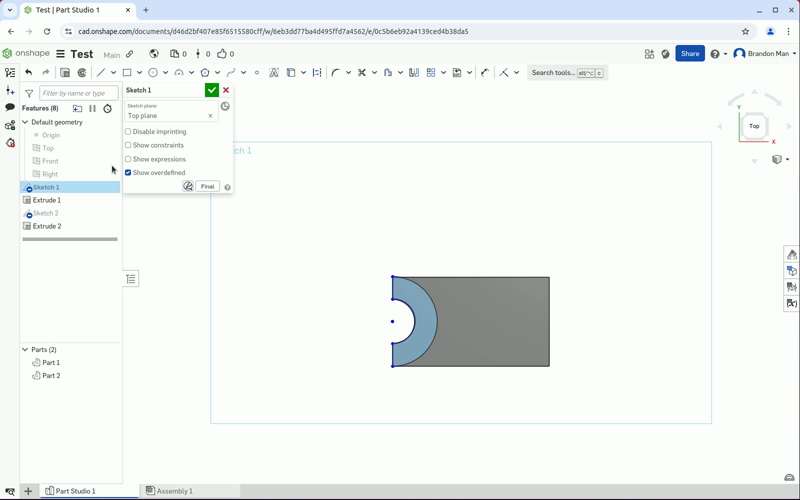
mouse_move(229, 92)
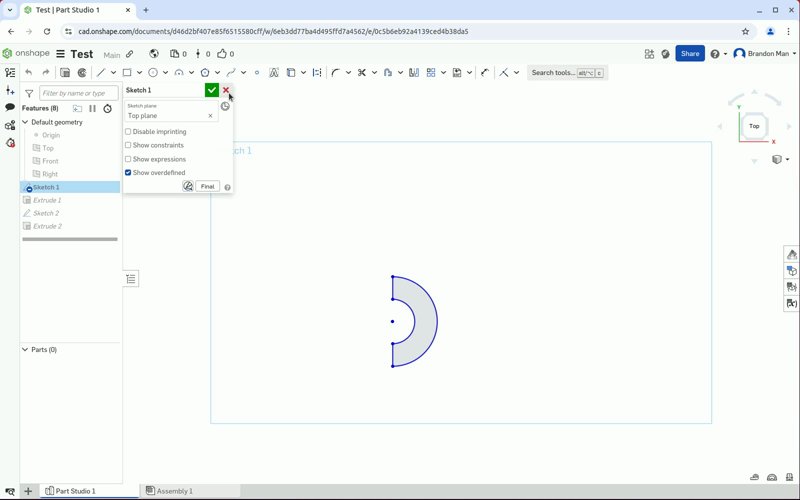
click(229, 92)
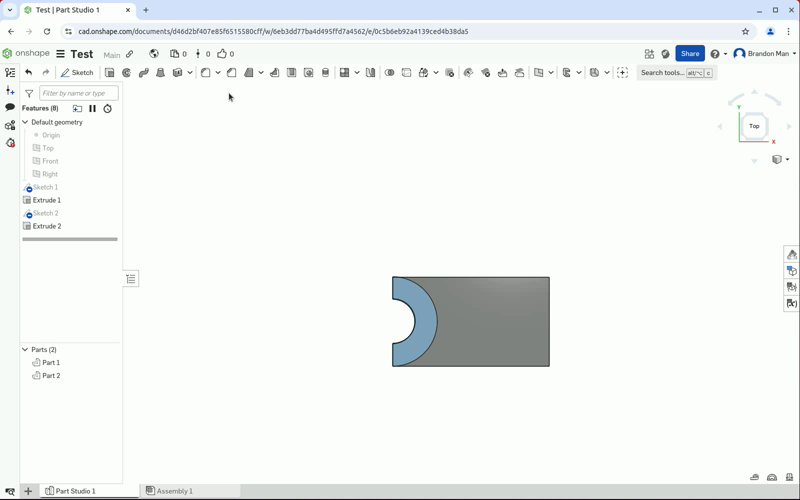
mouse_move(541, 75)
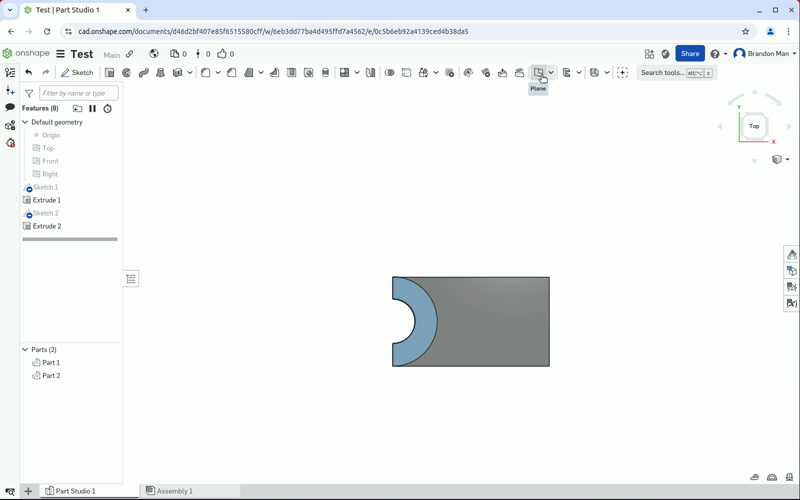
click(541, 75)
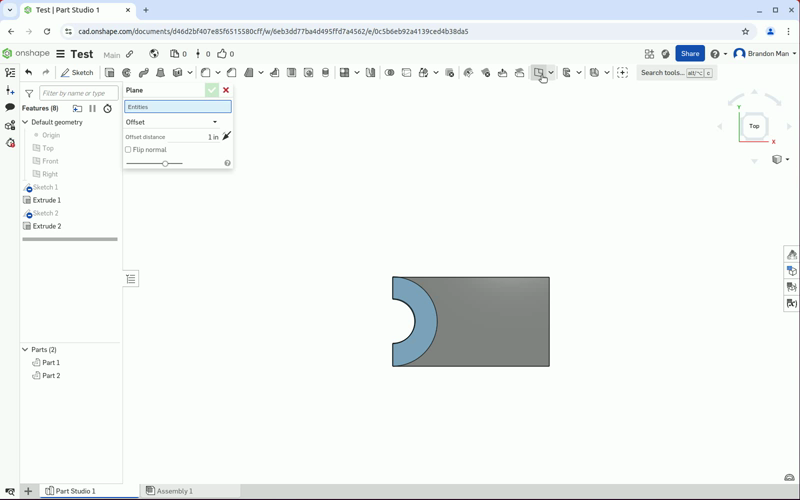
mouse_move(73, 150)
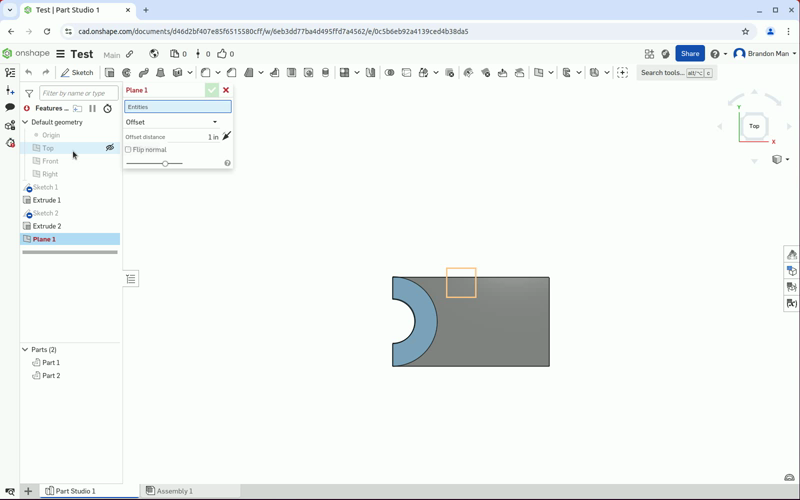
click(73, 150)
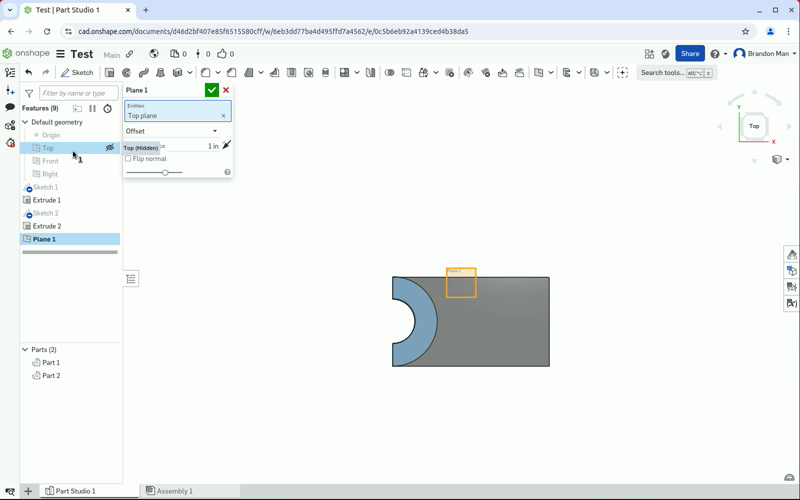
key(tab, 2)
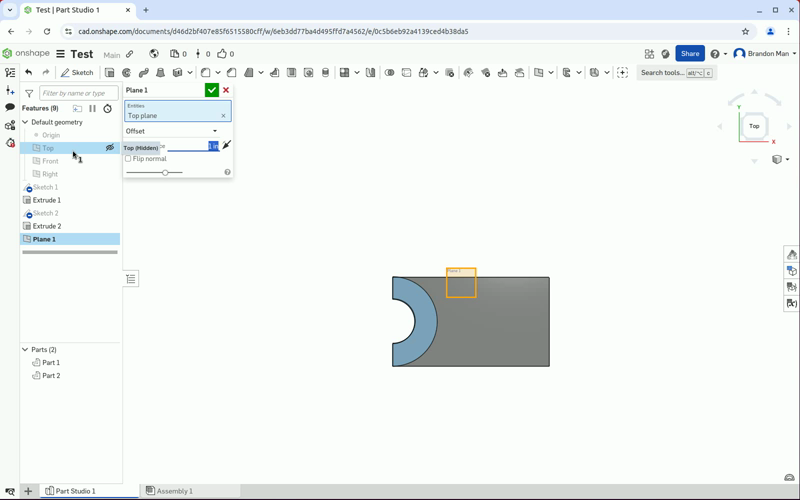
text(4.56)
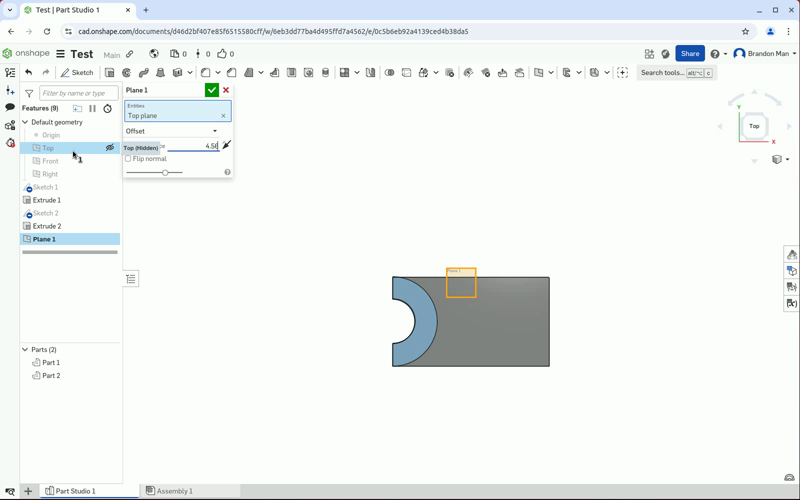
key(enter, 2)
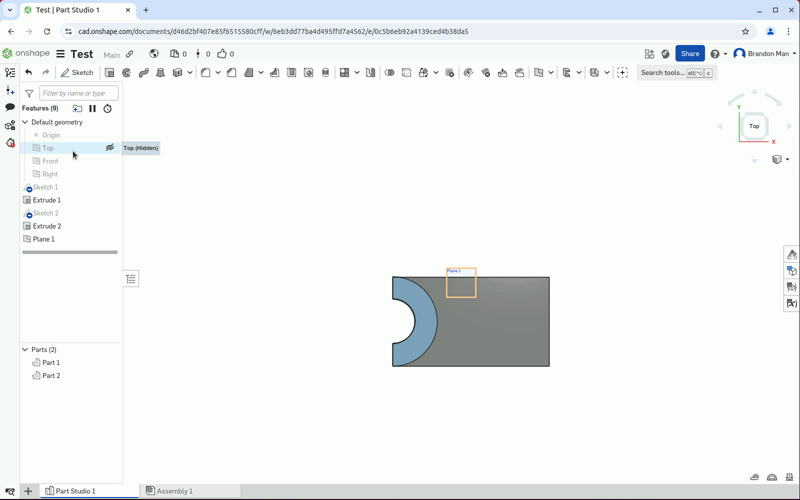
key(shift+s)
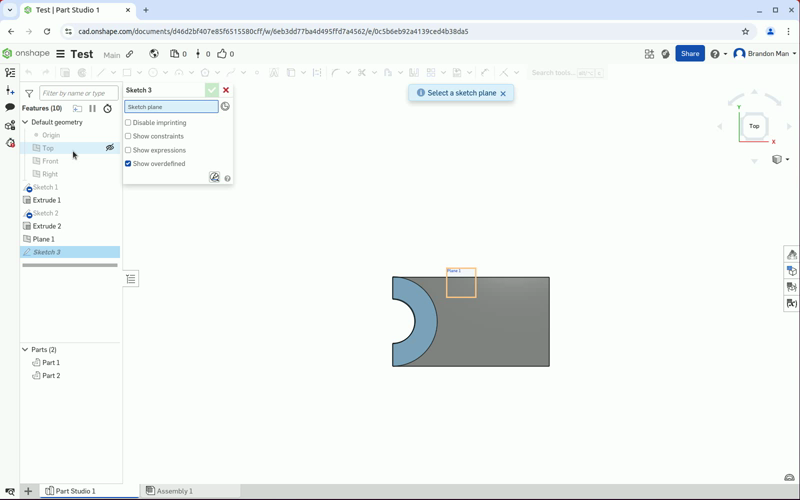
mouse_move(73, 241)
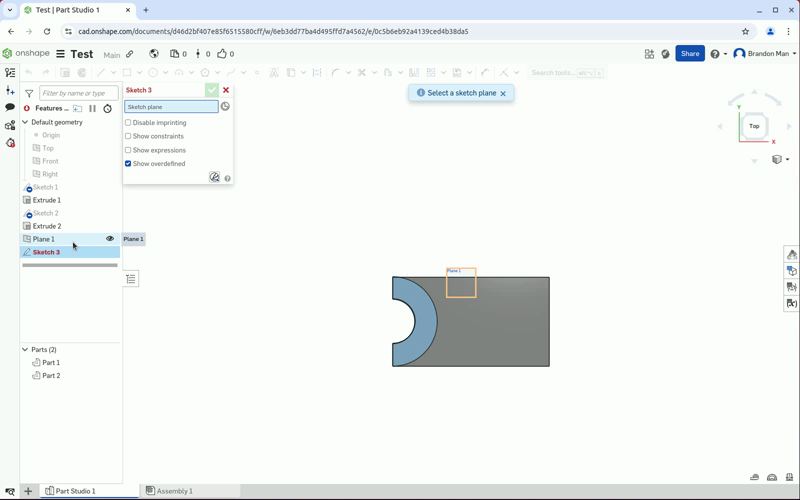
click(73, 241)
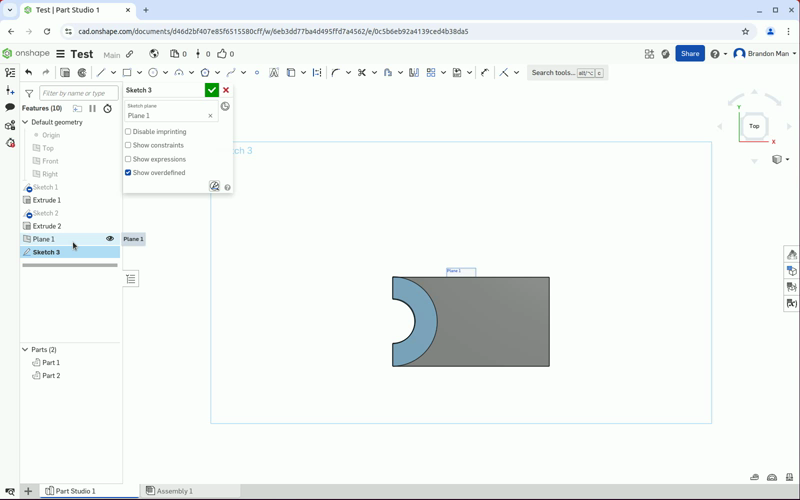
mouse_move(73, 352)
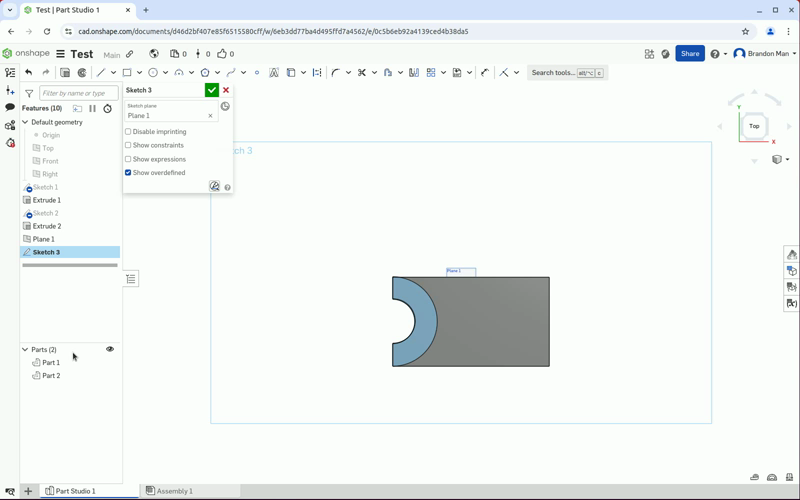
key(y)
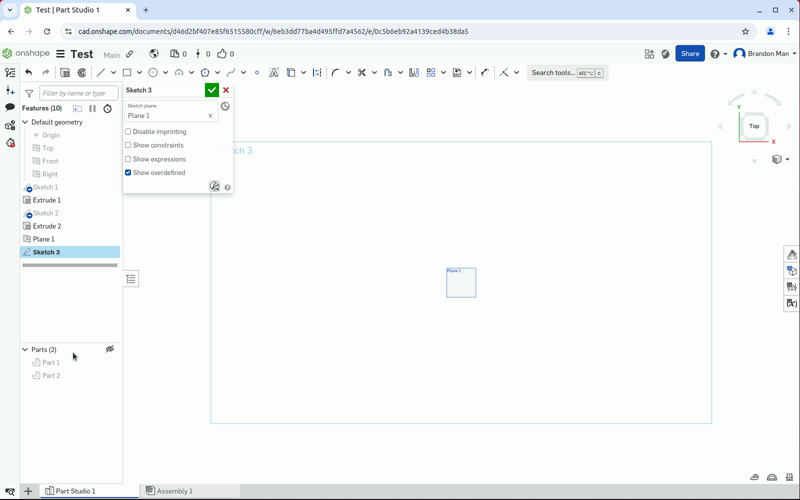
key(l)
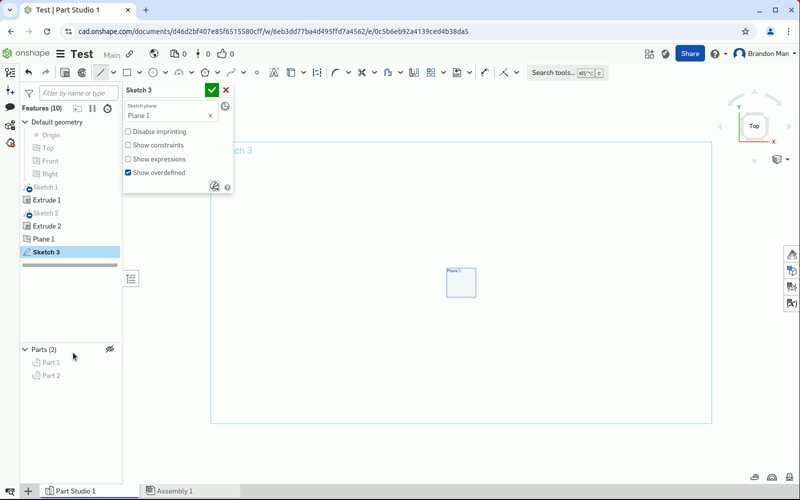
key_down(shift)
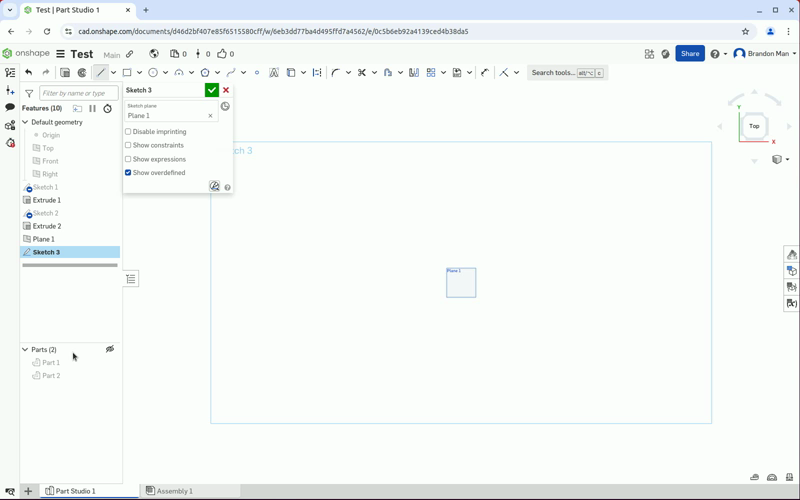
mouse_move(471, 366)
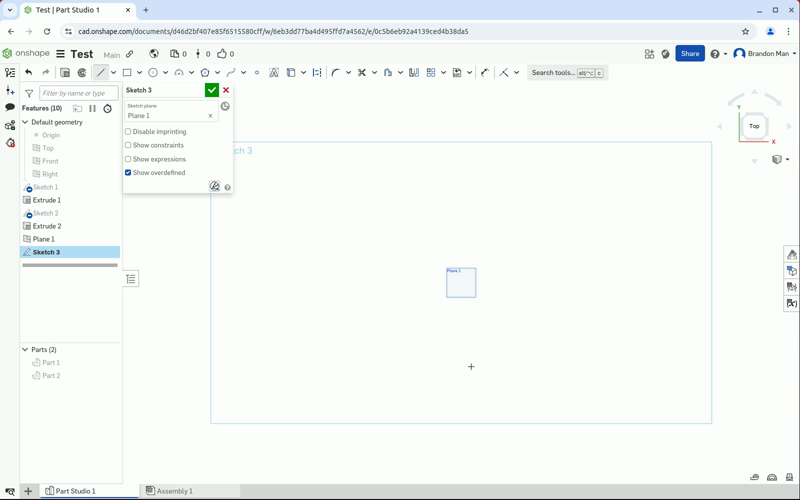
click(471, 366)
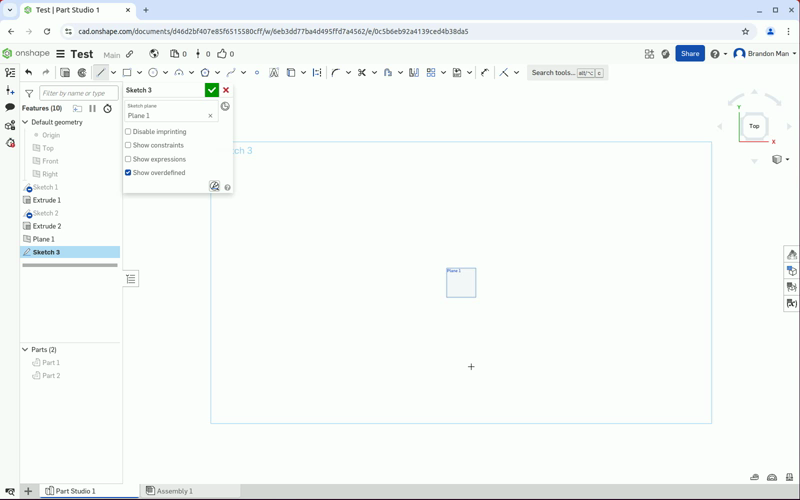
key_up(shift)
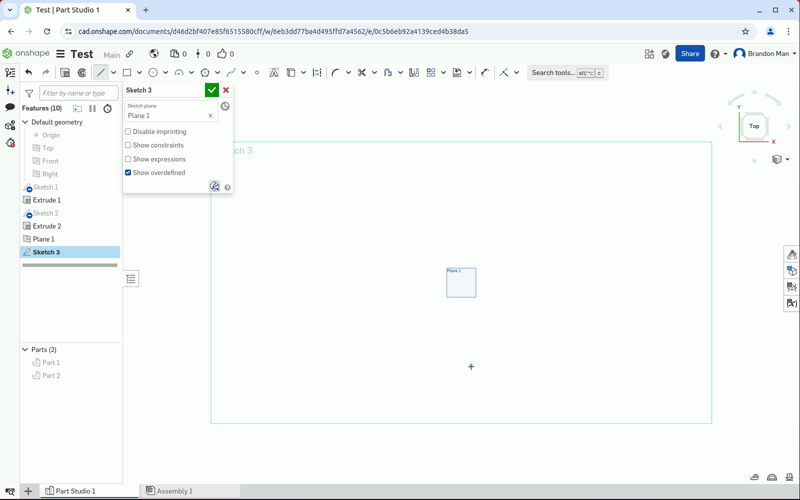
key_down(shift)
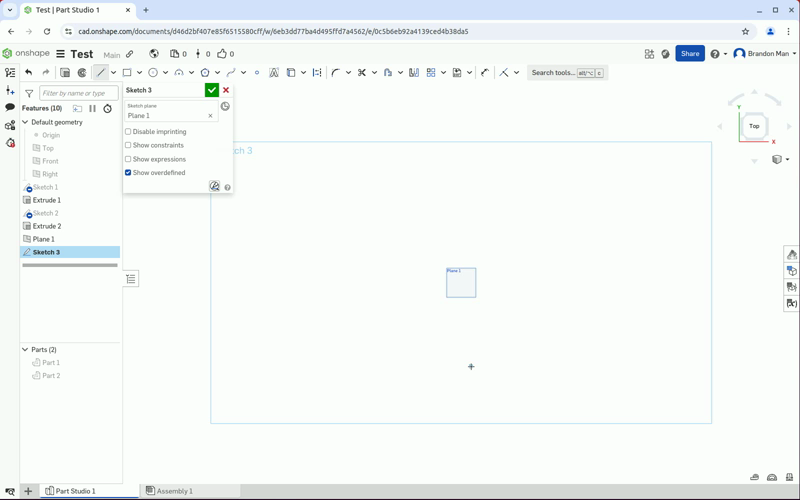
mouse_move(550, 366)
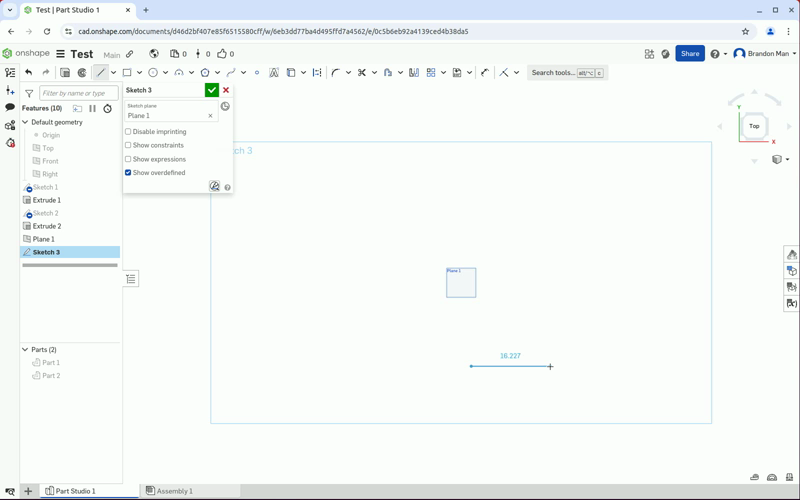
click(550, 366)
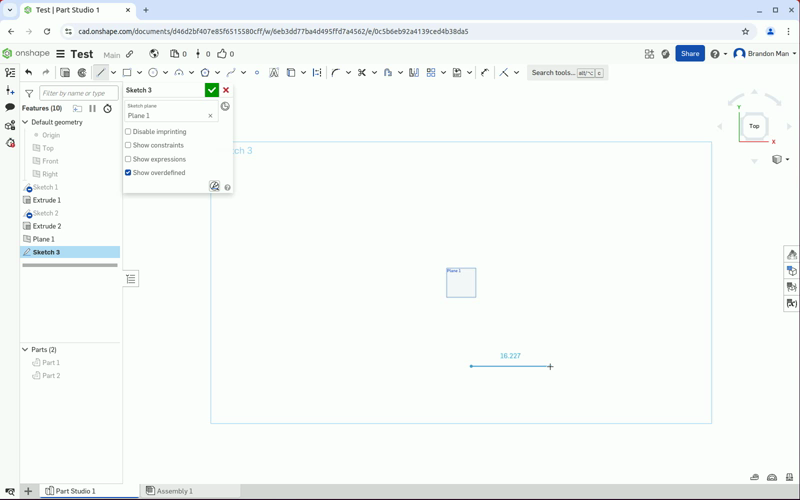
key_up(shift)
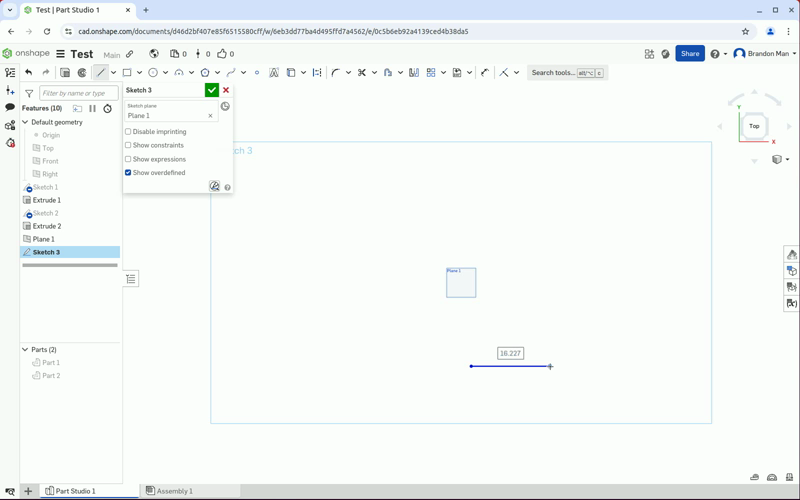
key_down(shift)
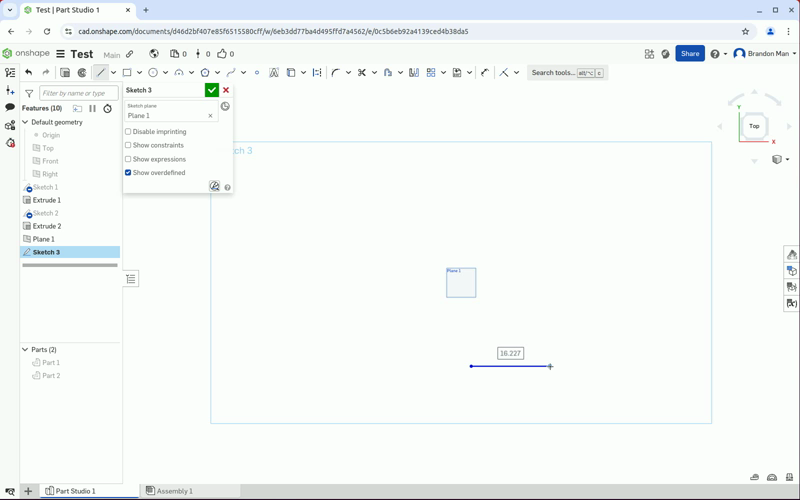
mouse_move(580, 366)
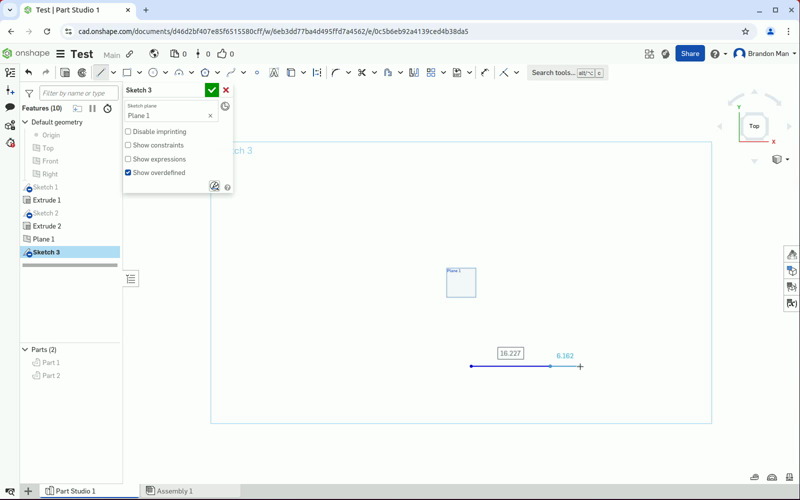
mouse_move(550, 343)
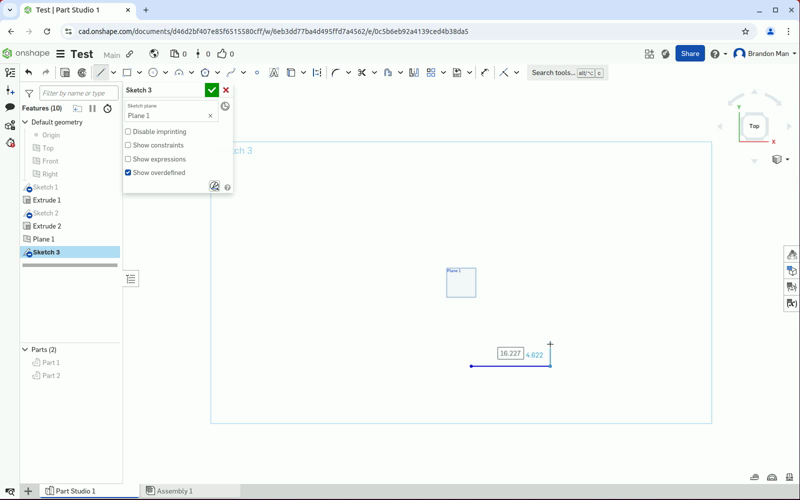
click(550, 343)
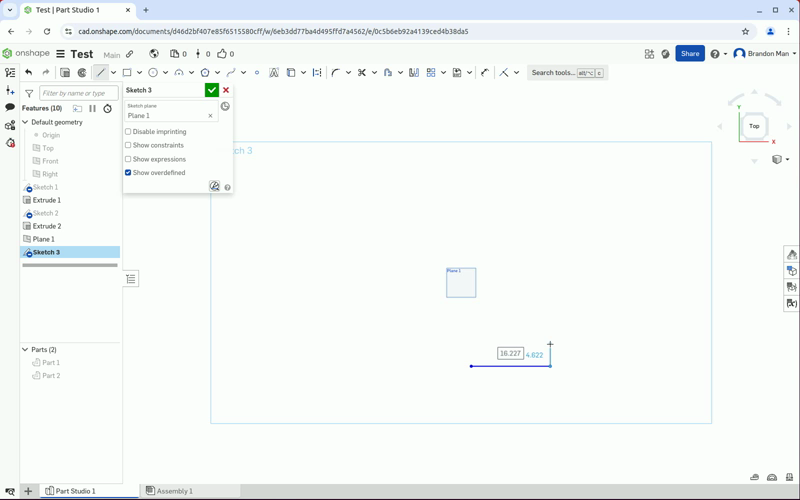
key_up(shift)
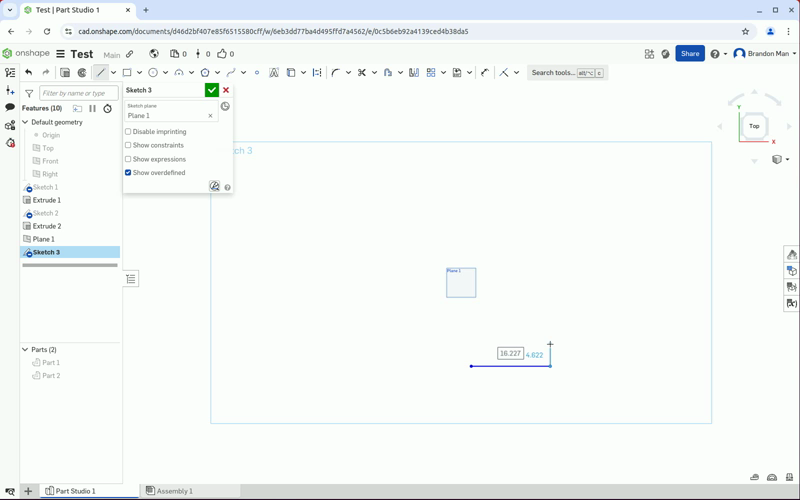
key_down(shift)
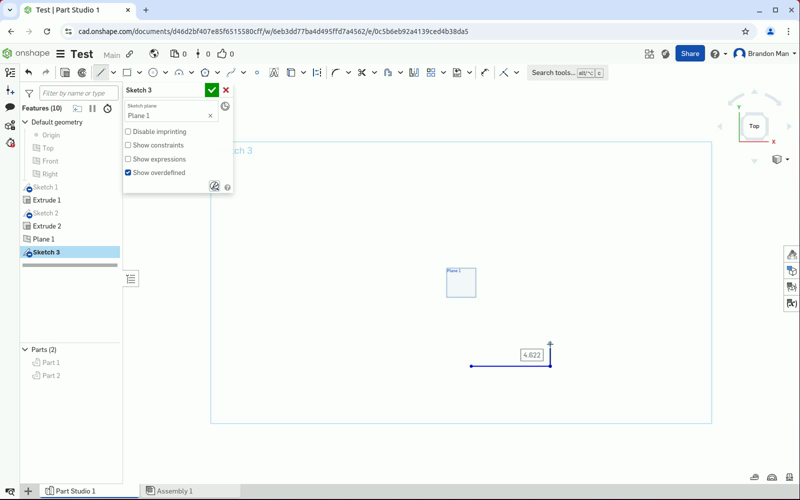
mouse_move(471, 343)
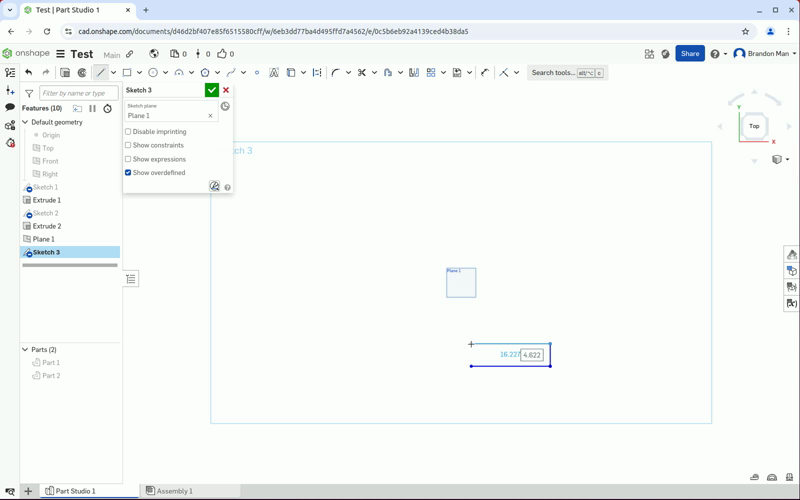
click(471, 343)
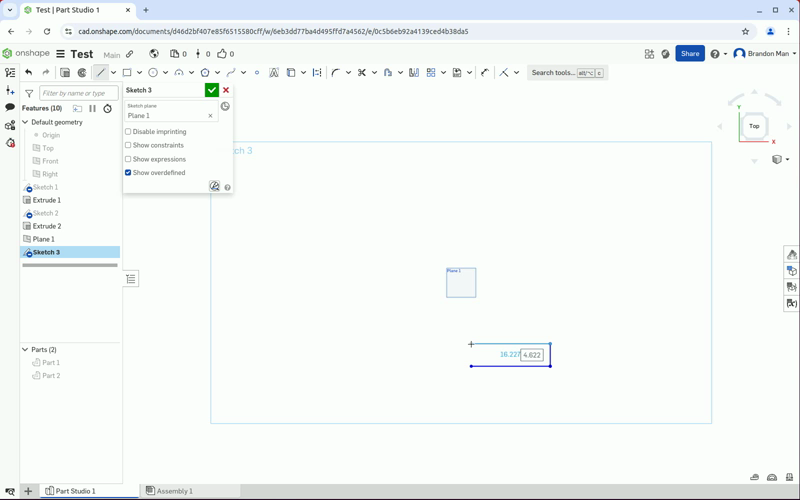
key_up(shift)
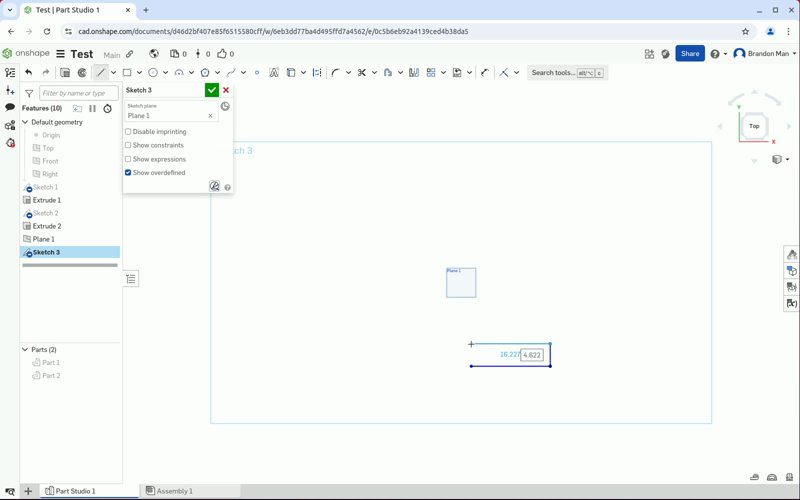
mouse_move(501, 343)
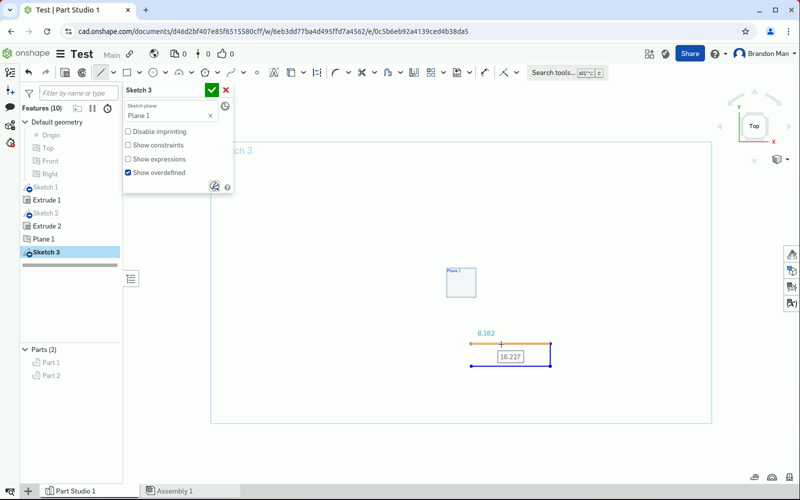
key_down(shift)
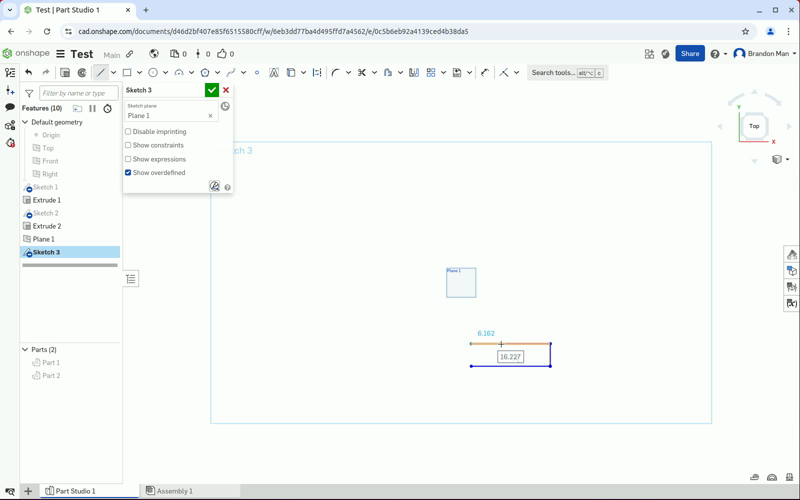
mouse_move(471, 366)
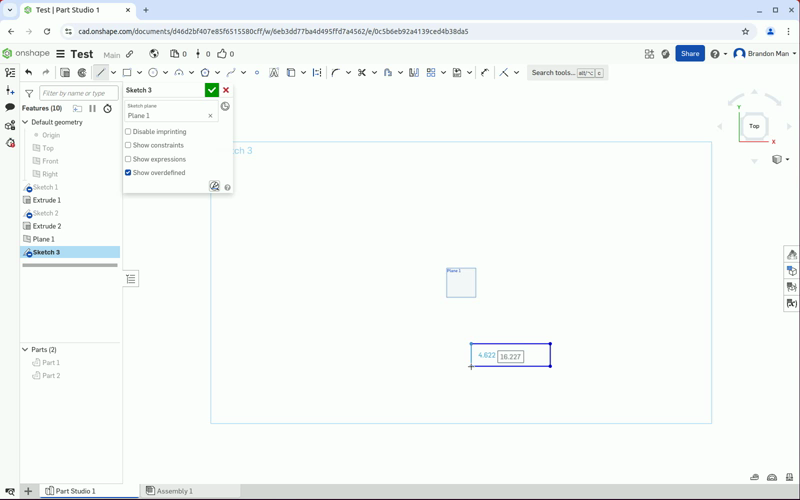
key_up(shift)
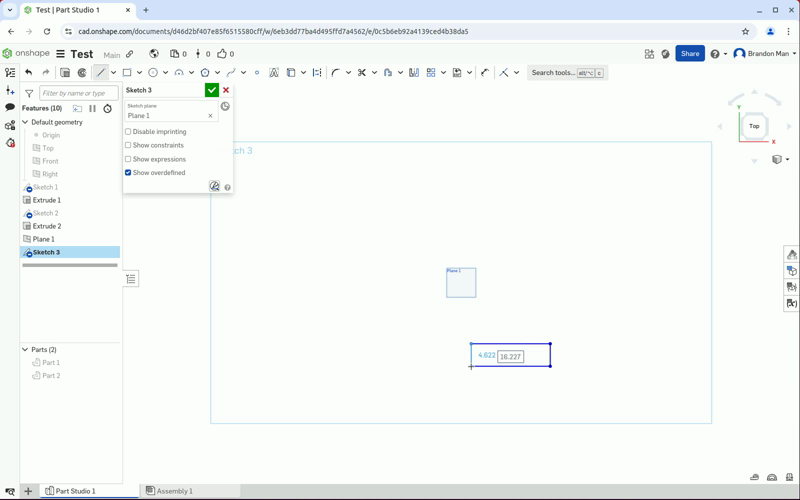
click(471, 366)
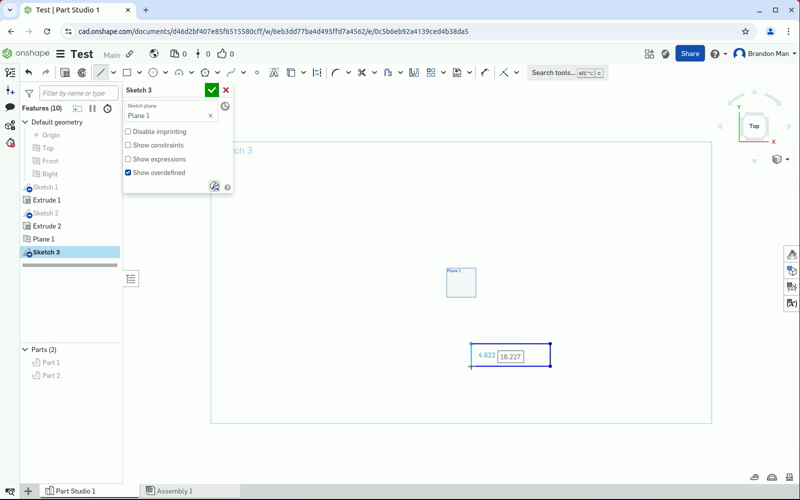
key(esc)
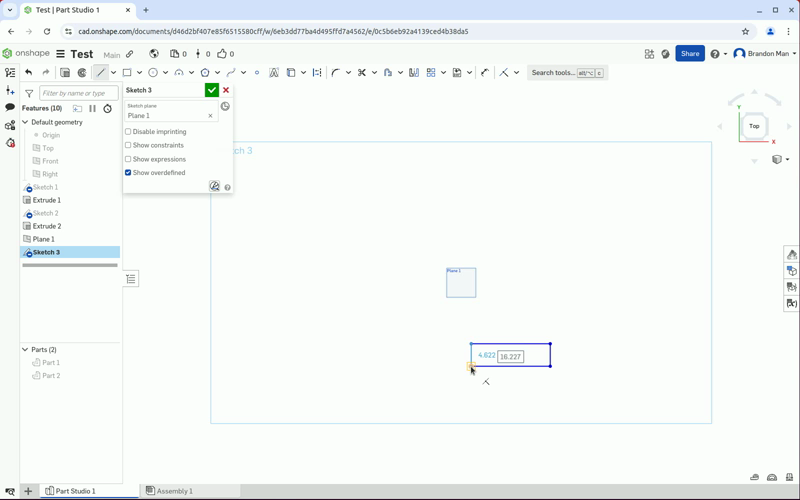
mouse_move(521, 359)
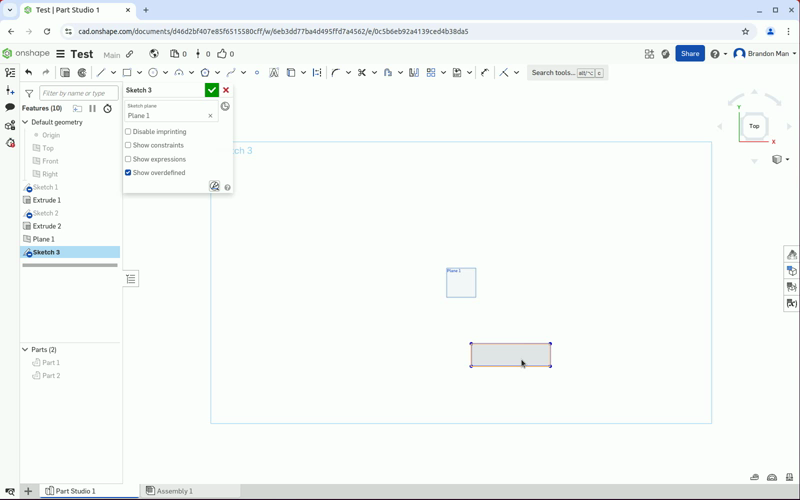
scroll(6)
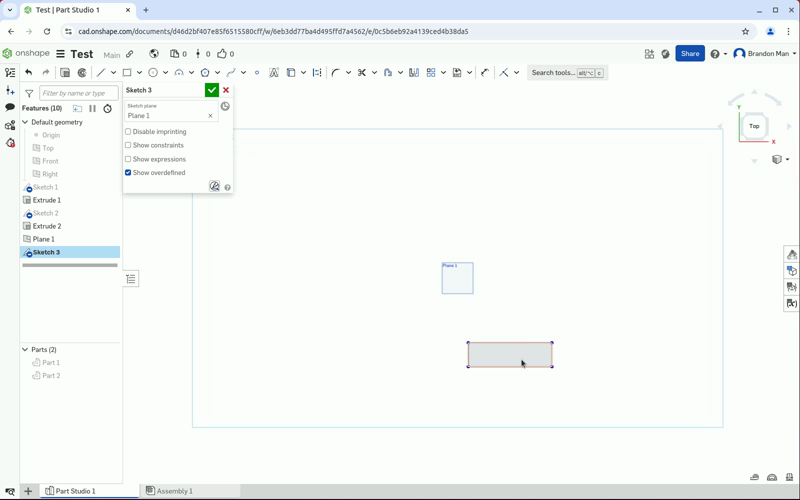
scroll(6)
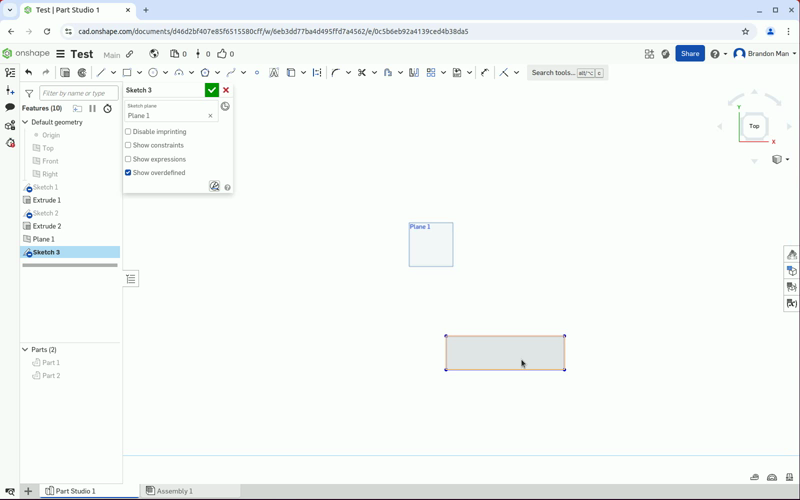
scroll(6)
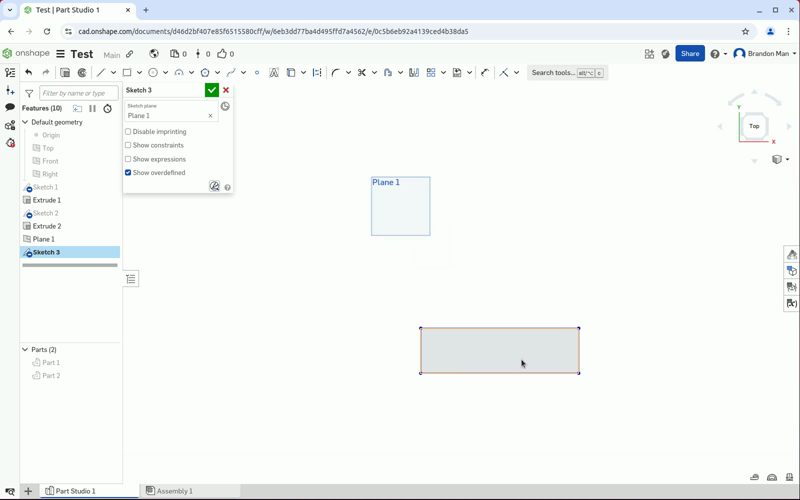
scroll(6)
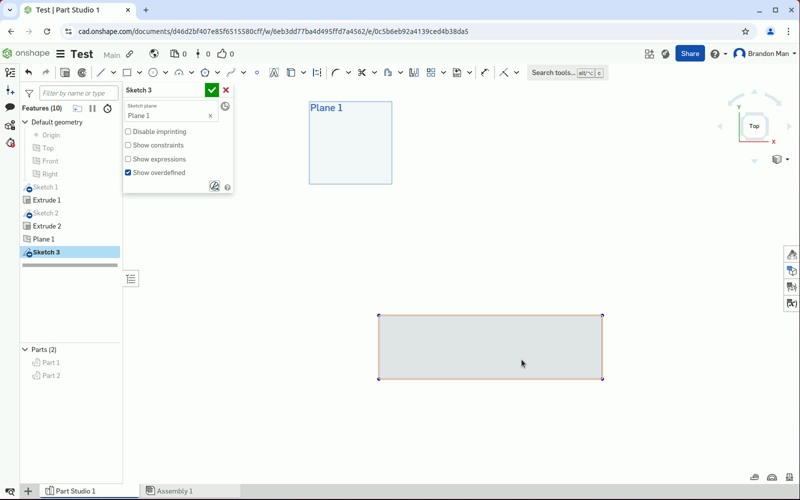
scroll(6)
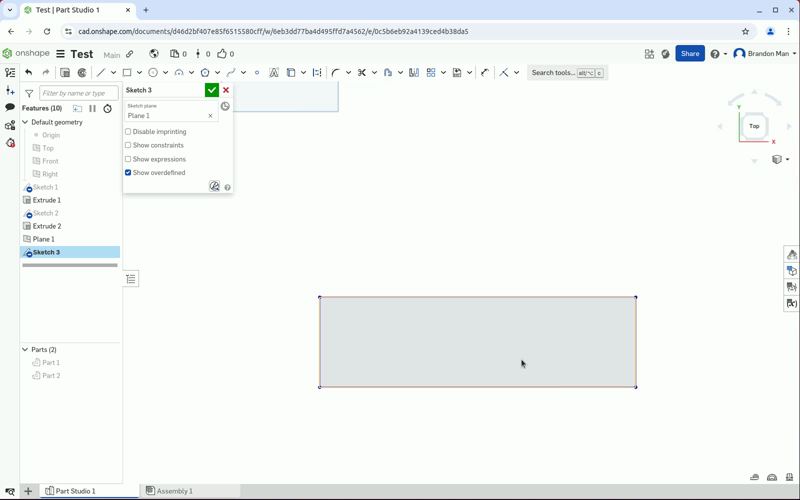
scroll(6)
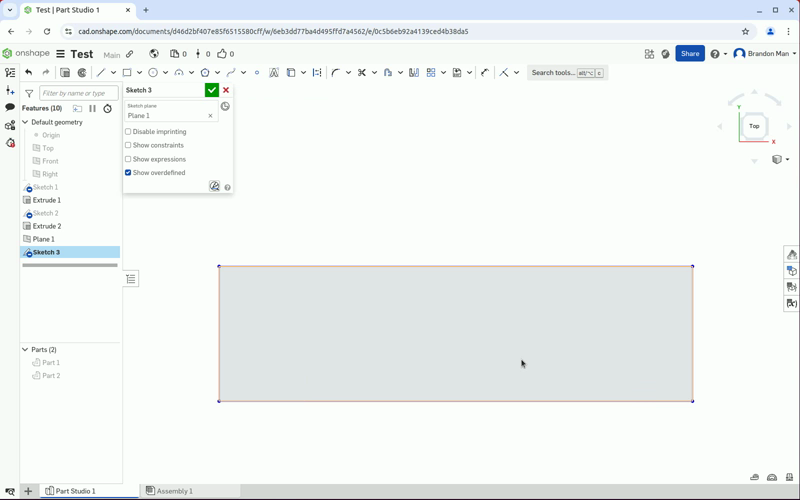
scroll(6)
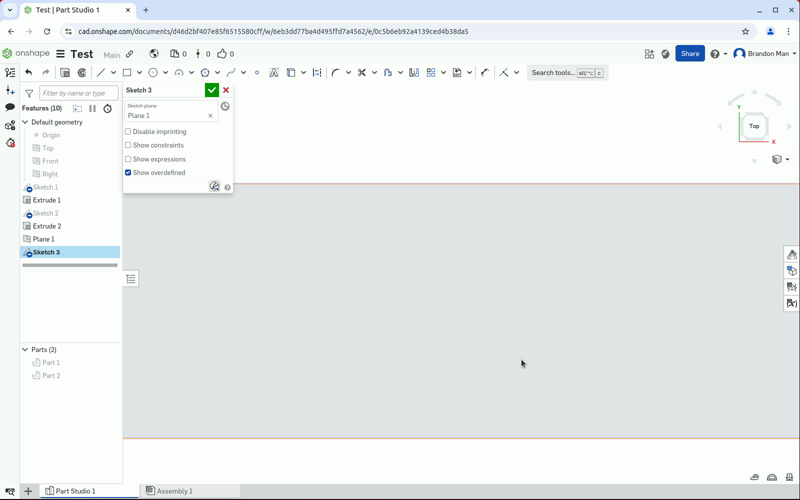
click(521, 359)
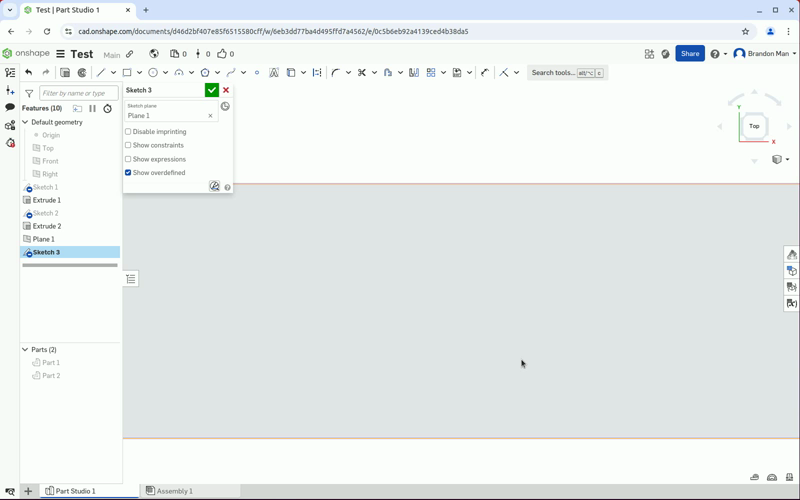
scroll(-6)
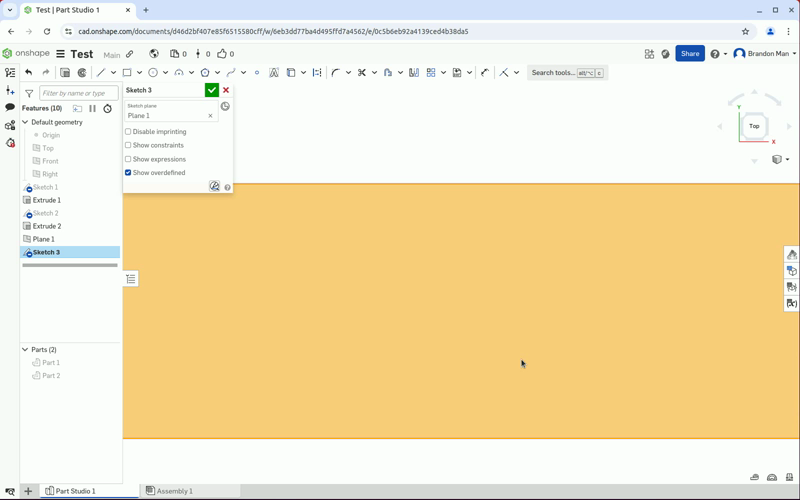
scroll(-6)
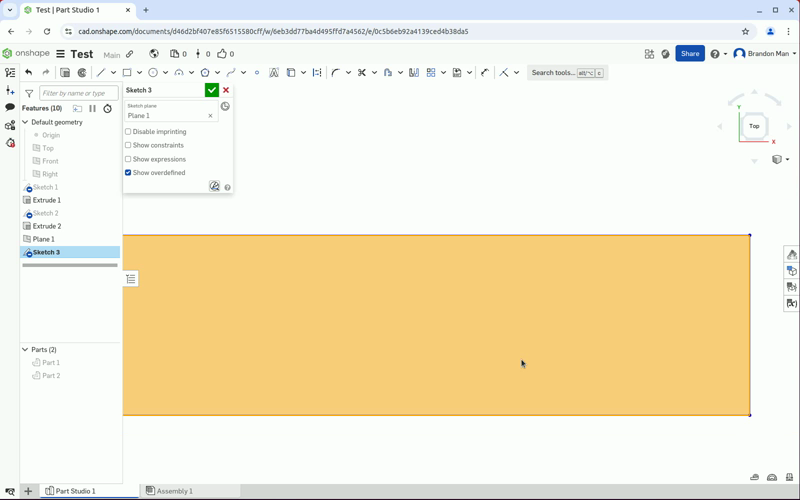
scroll(-6)
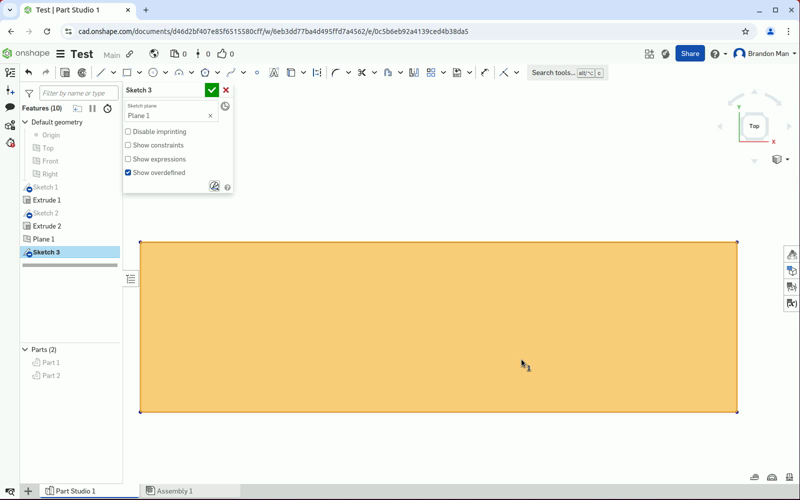
scroll(-6)
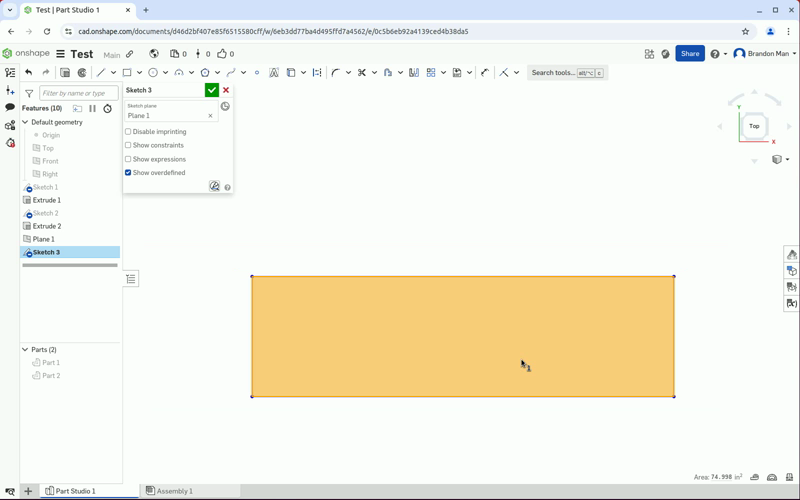
scroll(-6)
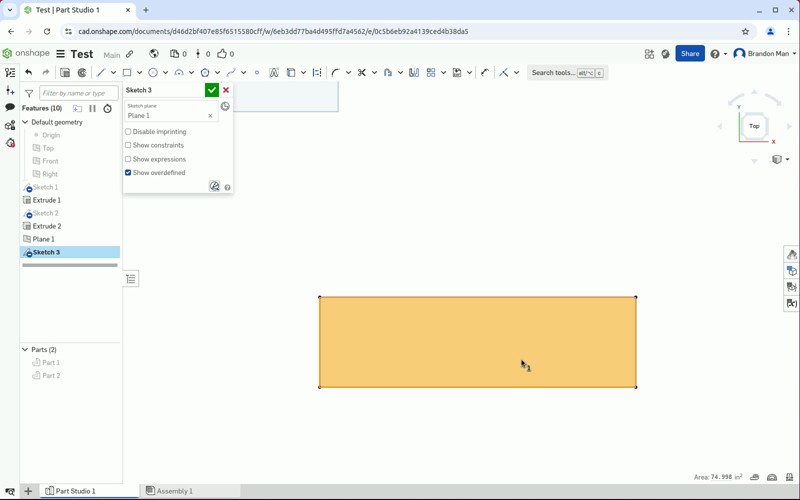
scroll(-6)
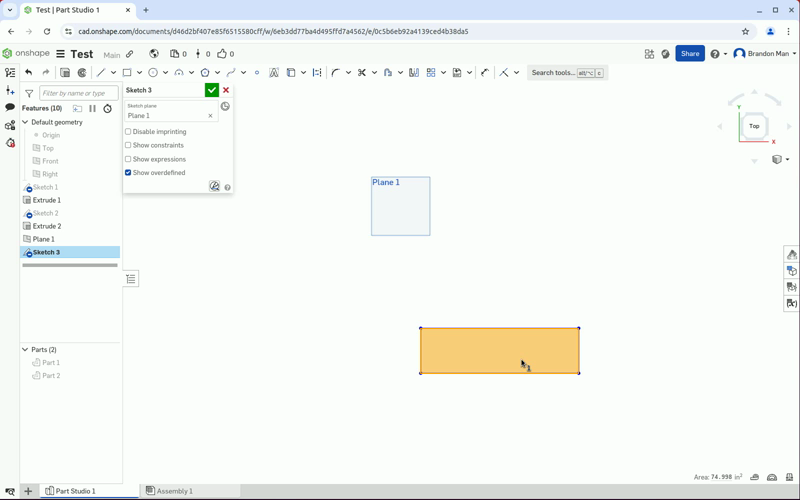
scroll(-6)
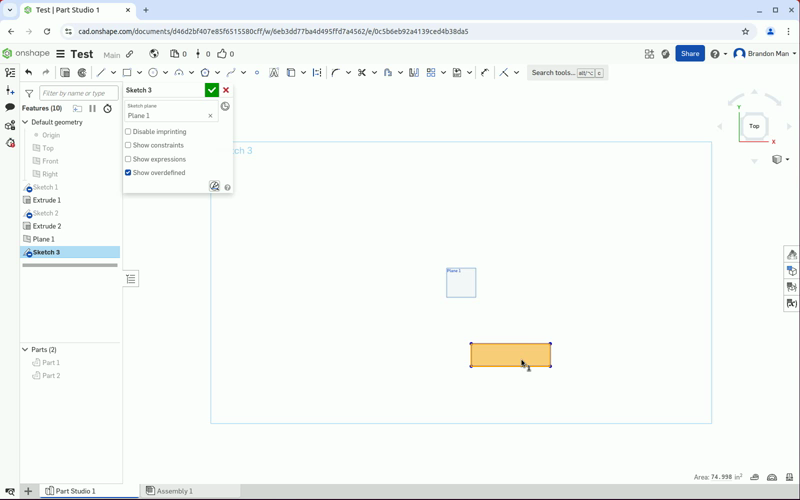
mouse_move(73, 352)
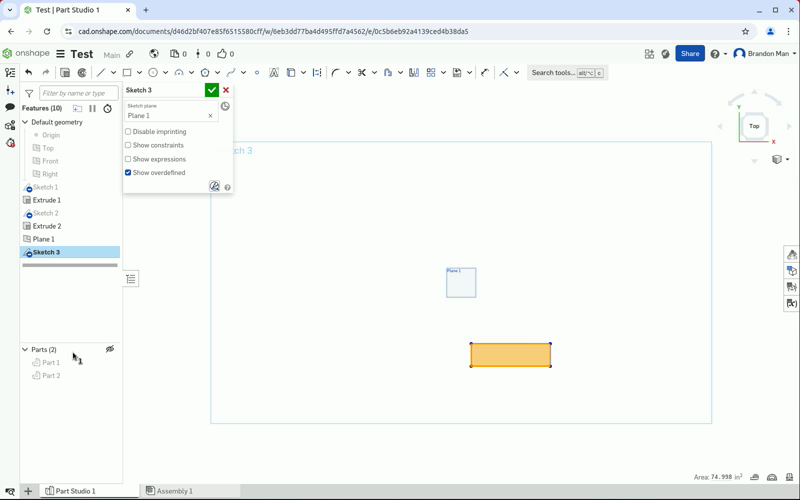
key(shift+y)
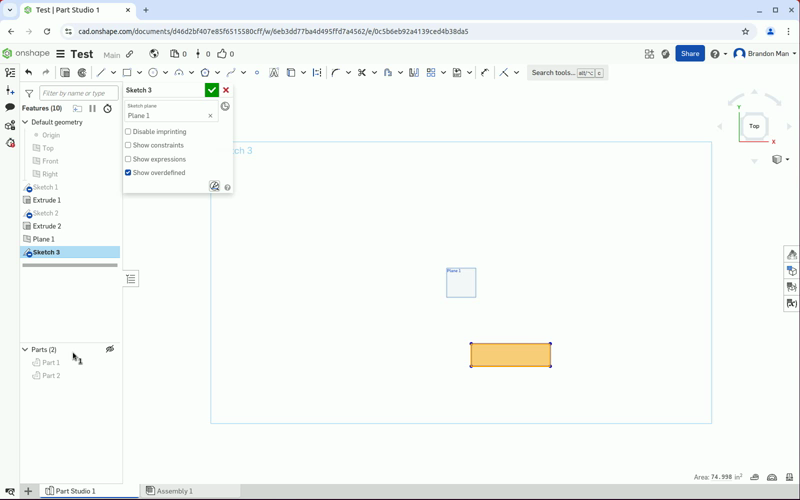
key(shift+e)
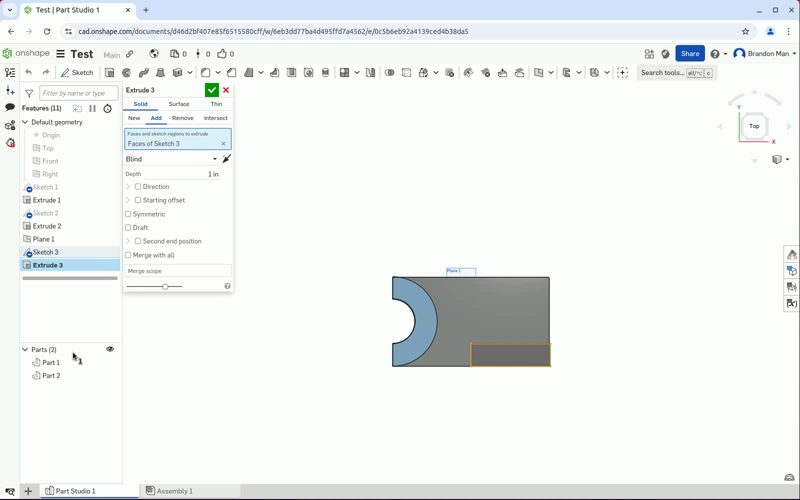
mouse_move(143, 106)
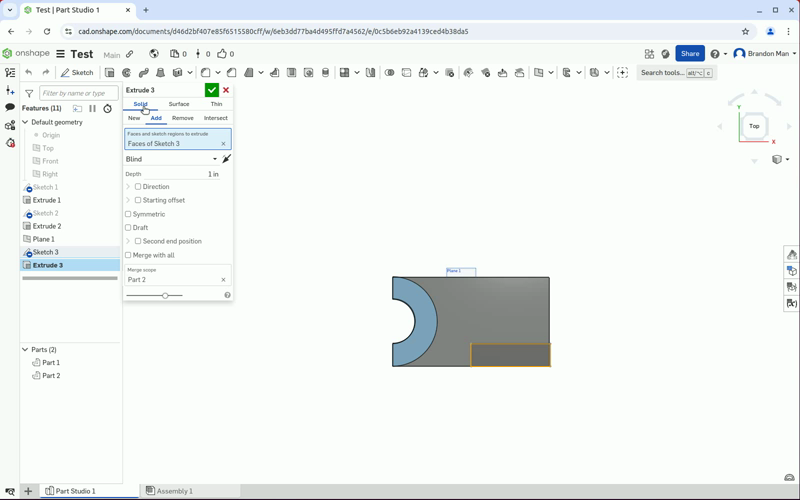
click(143, 106)
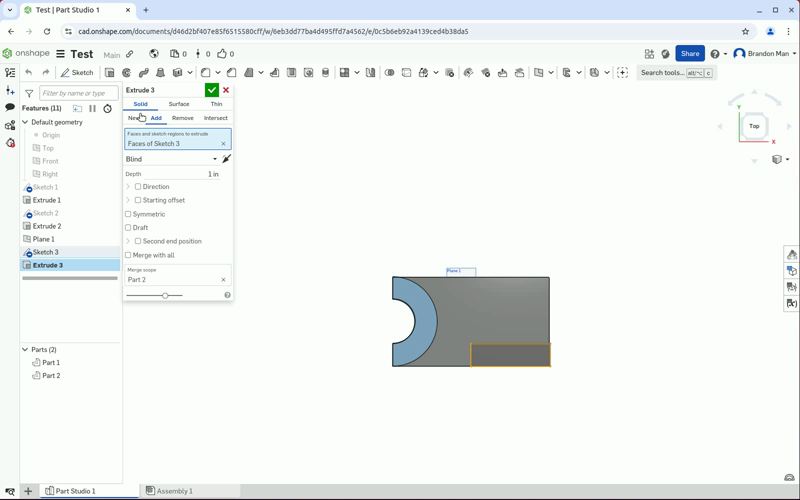
mouse_move(137, 120)
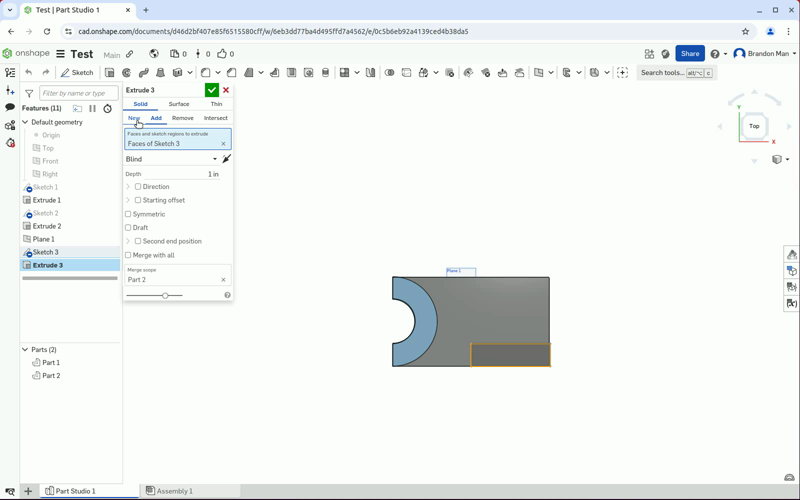
click(137, 120)
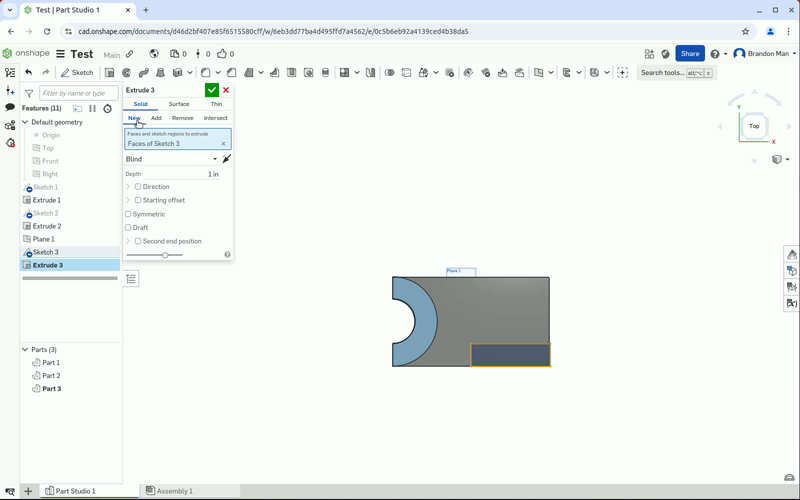
key(tab, 4)
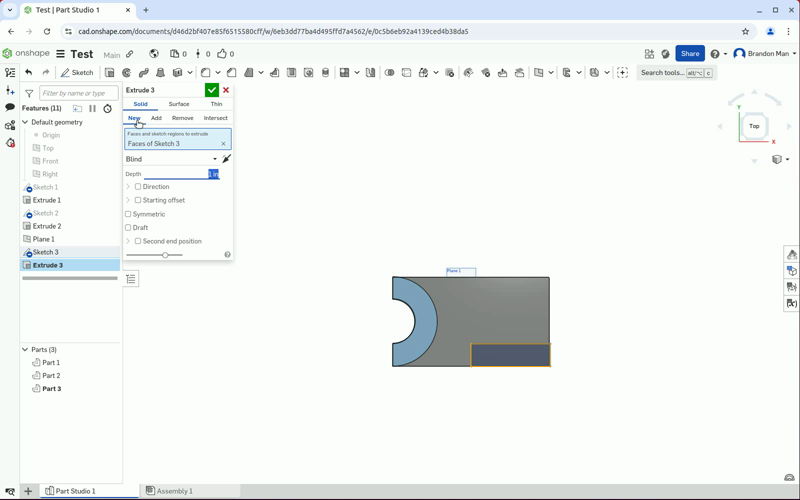
text(9.147)
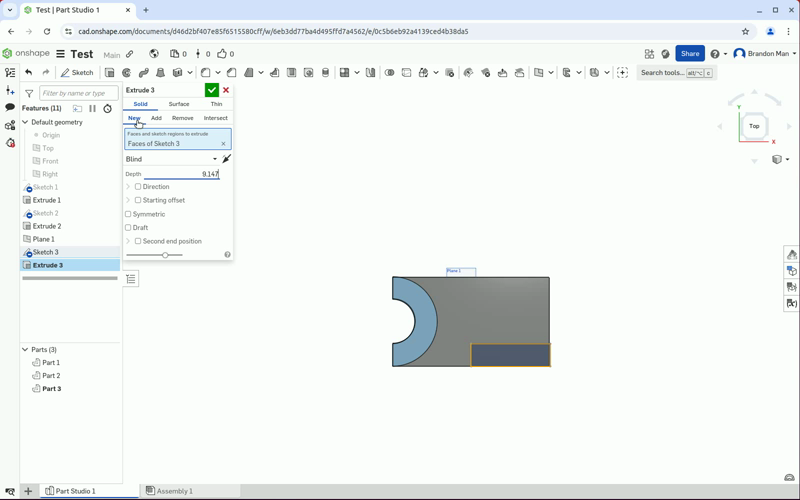
key(enter)
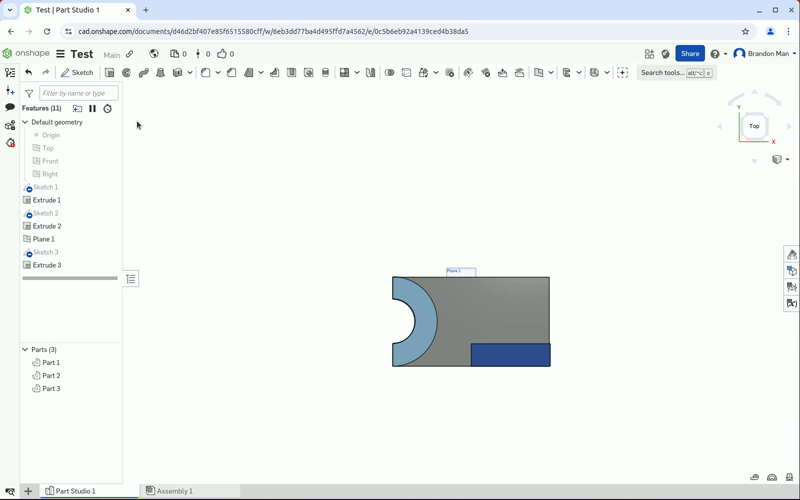
key(shift+h)
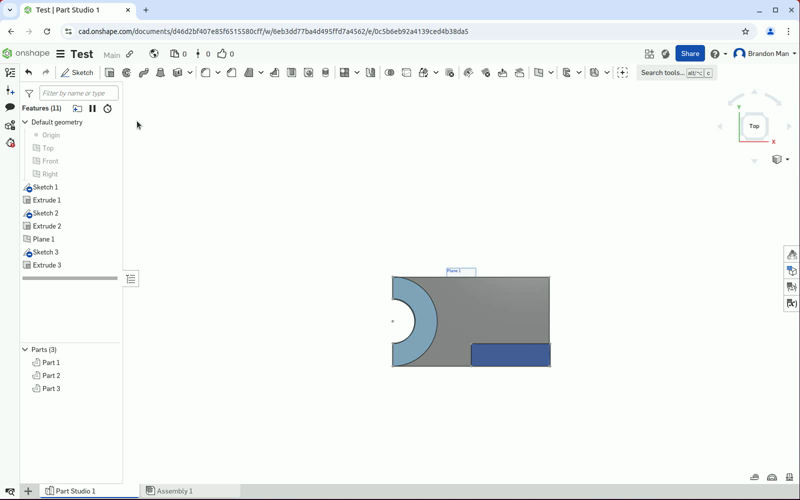
key(shift+h)
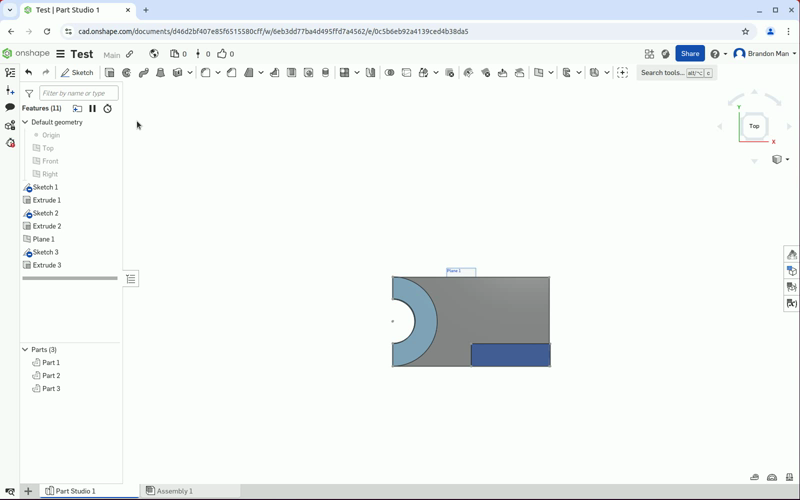
key(shift+7)
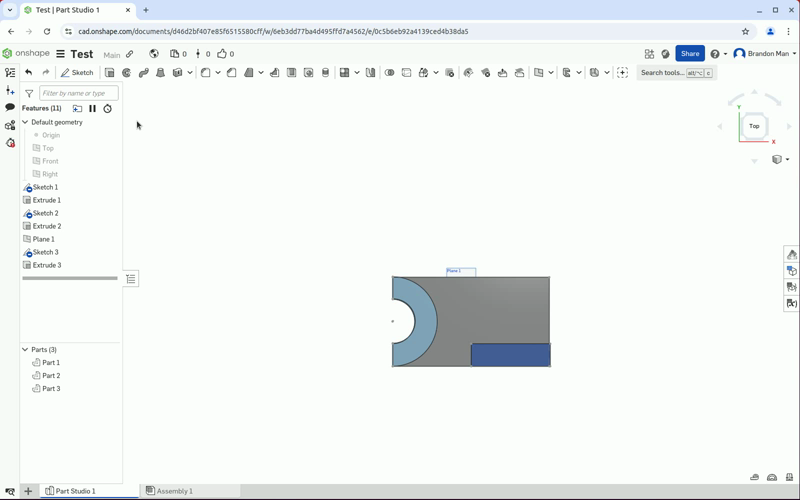
key(up, 3)
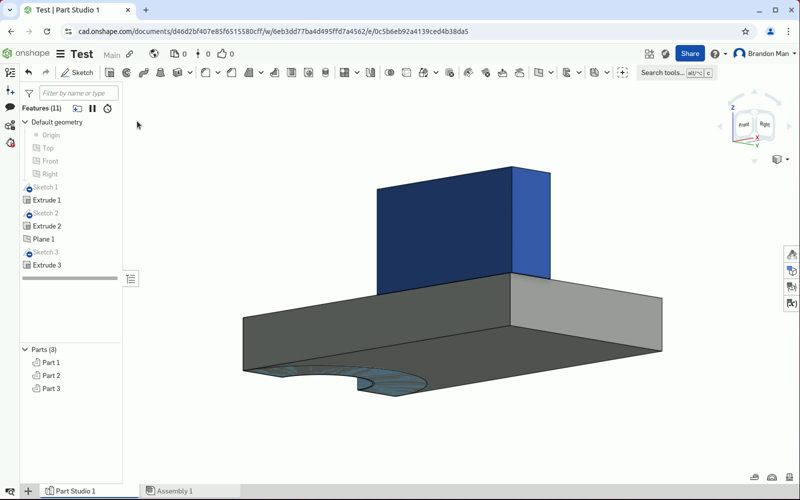
key(left, 3)
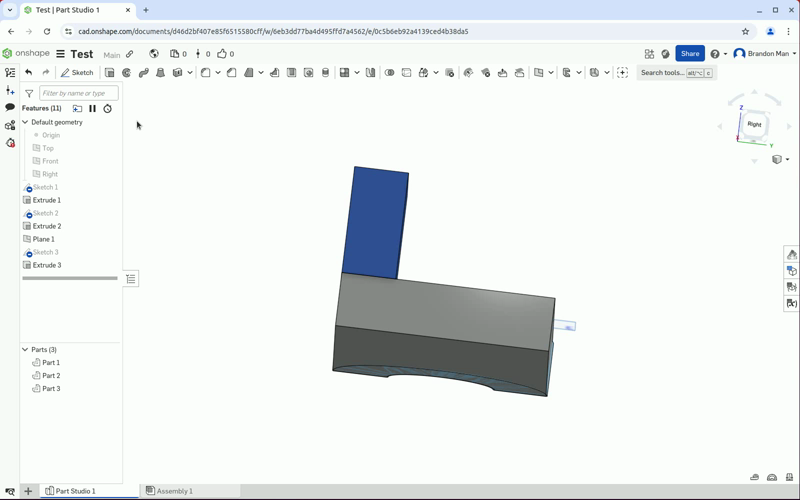
key(right, 3)
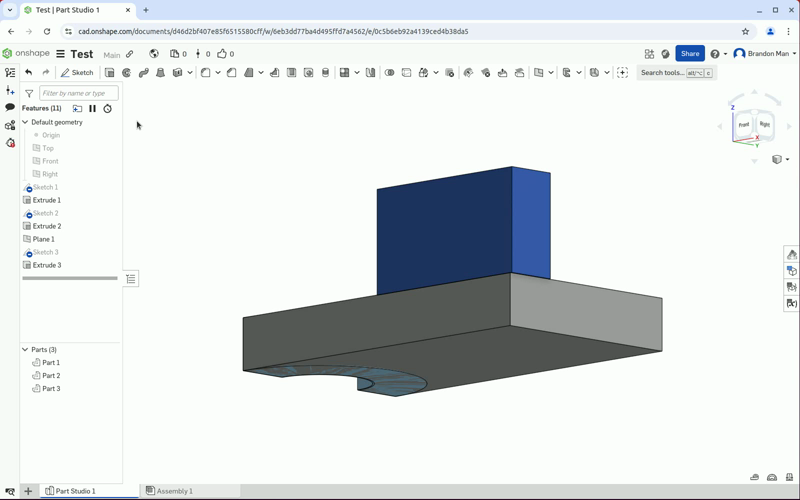
key(down, 3)
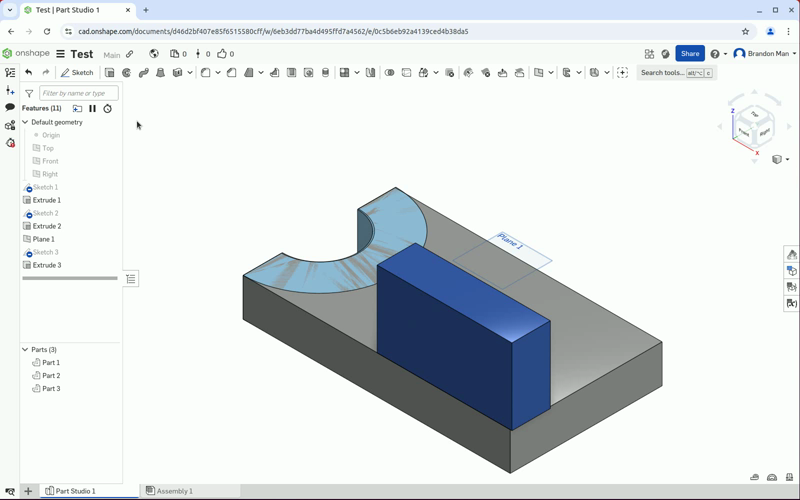
mouse_move(73, 189)
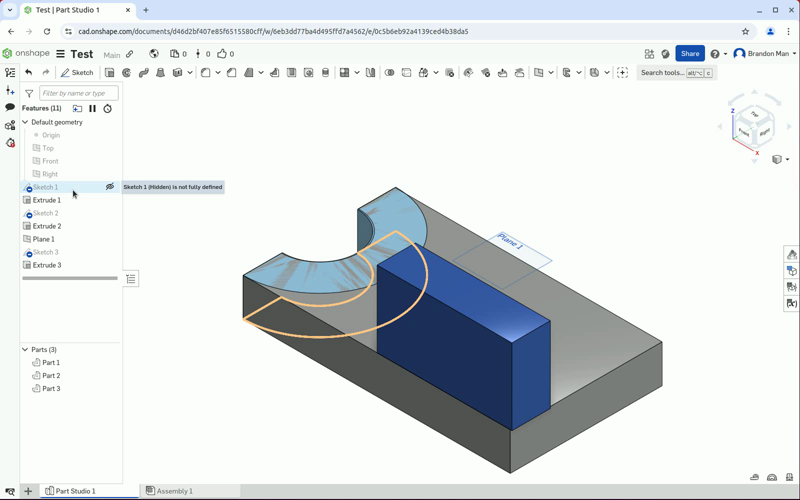
click(73, 189)